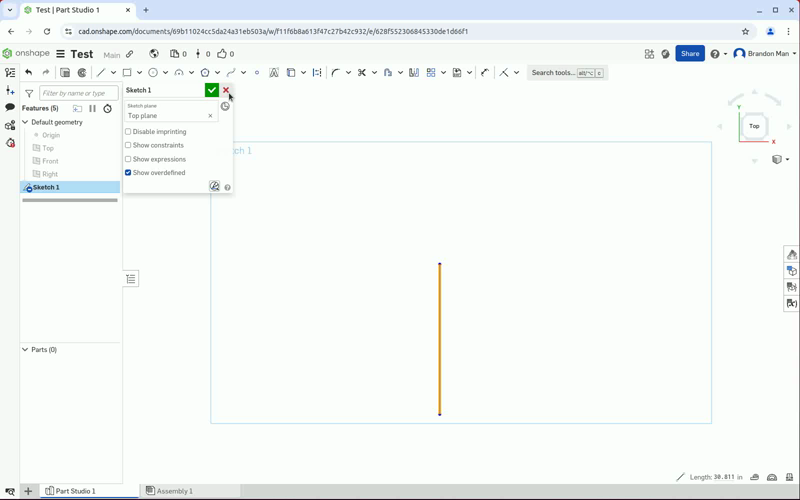
key(shift+h)
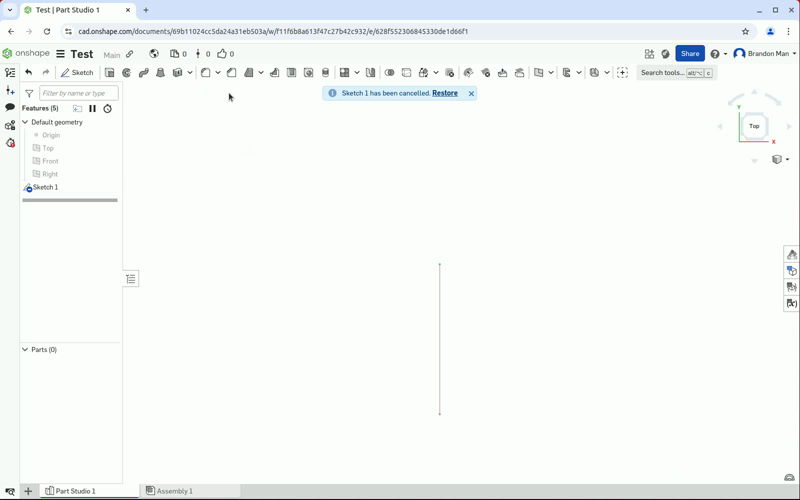
key(shift+s)
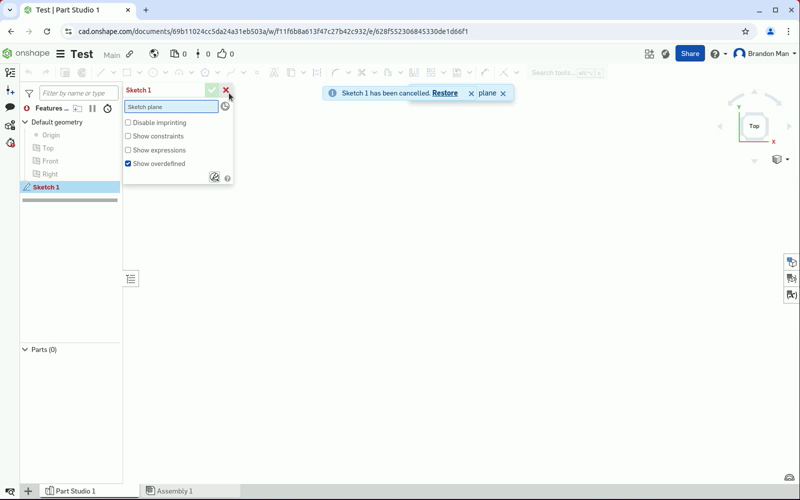
mouse_move(73, 150)
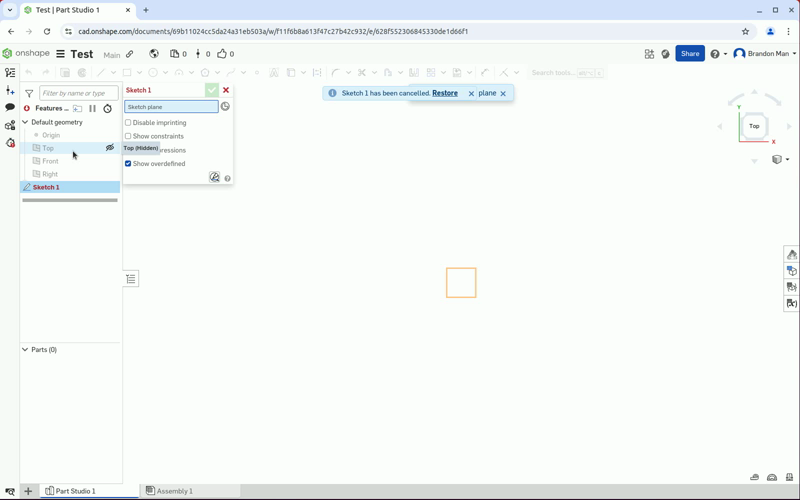
click(73, 150)
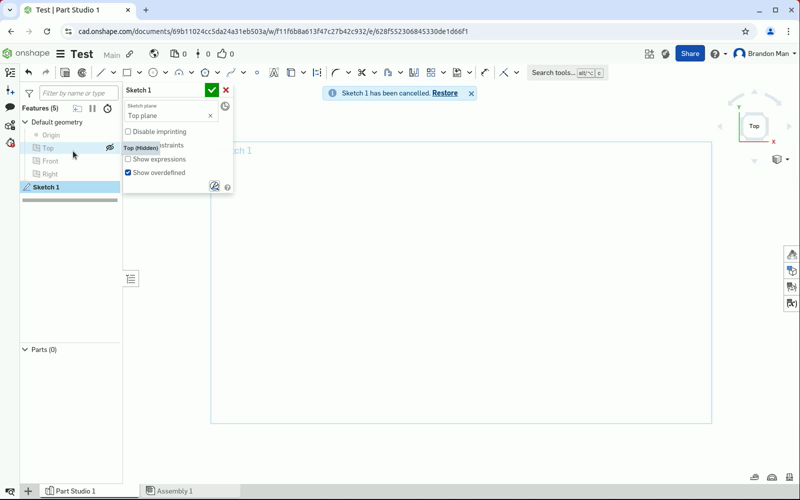
mouse_move(73, 352)
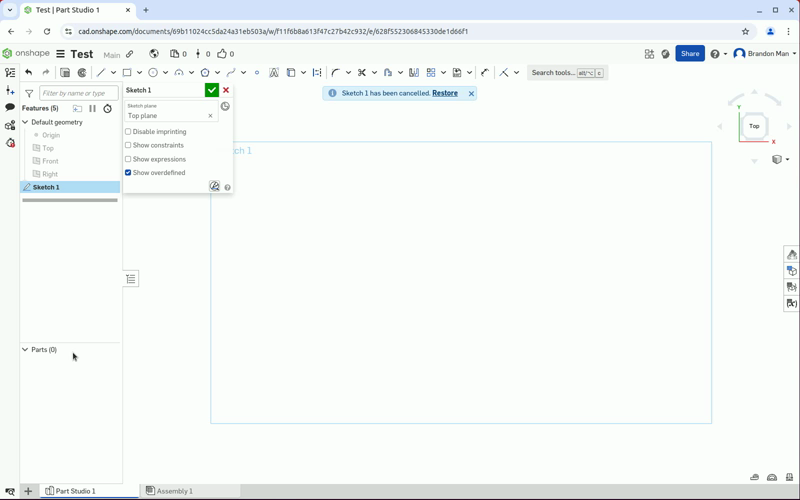
key(y)
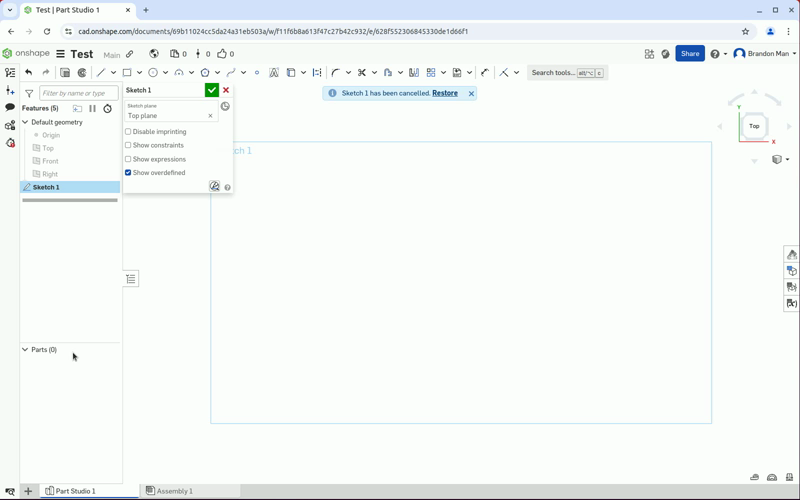
key(l)
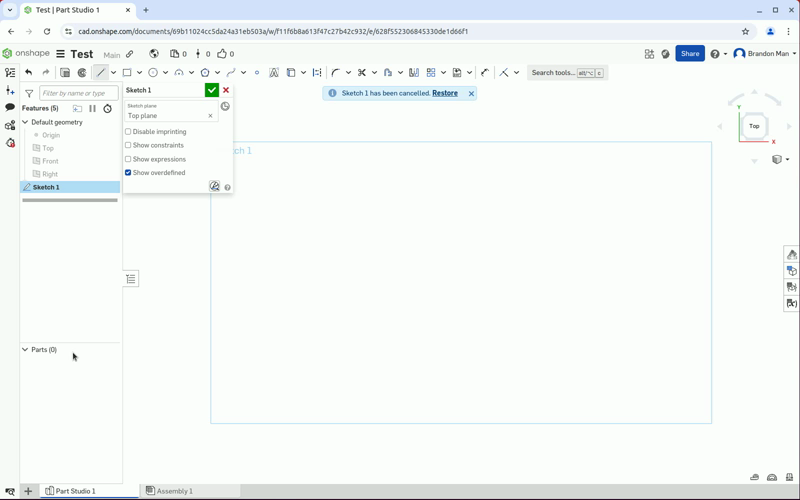
key_down(shift)
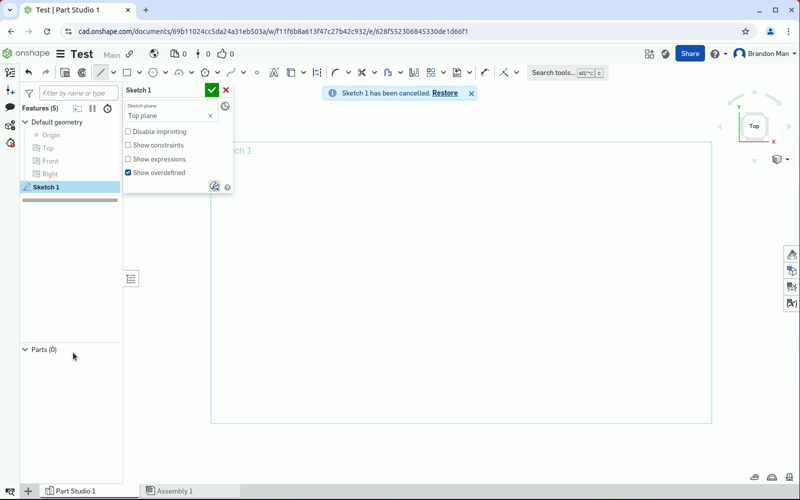
mouse_move(439, 357)
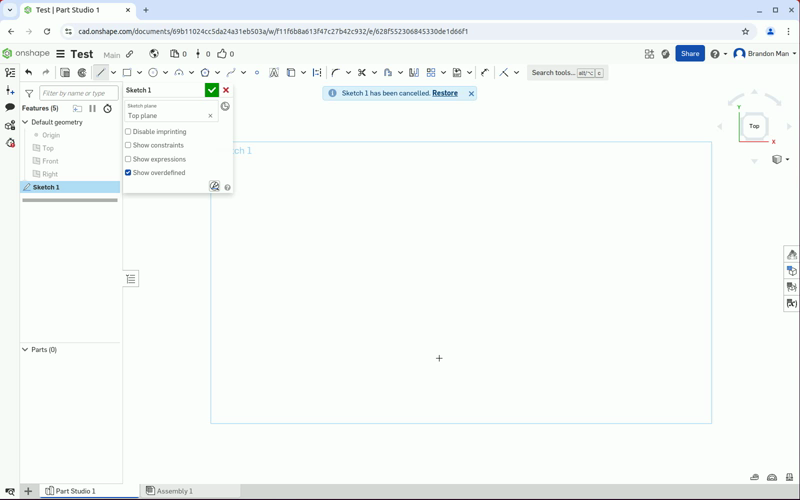
click(439, 357)
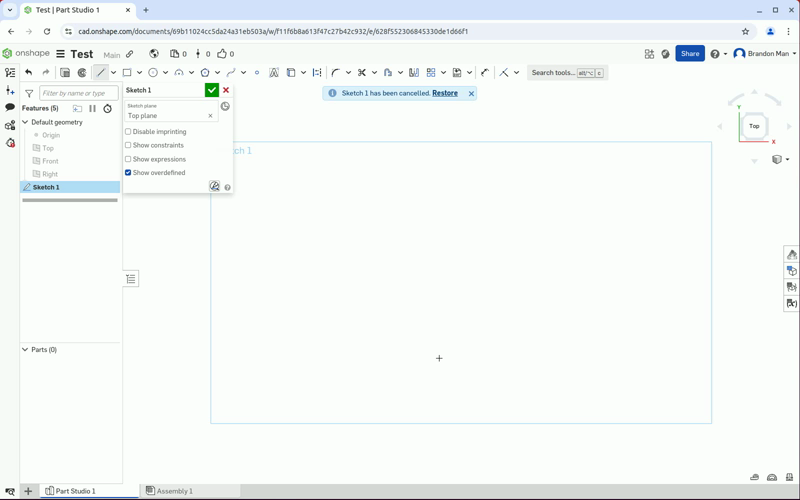
key_up(shift)
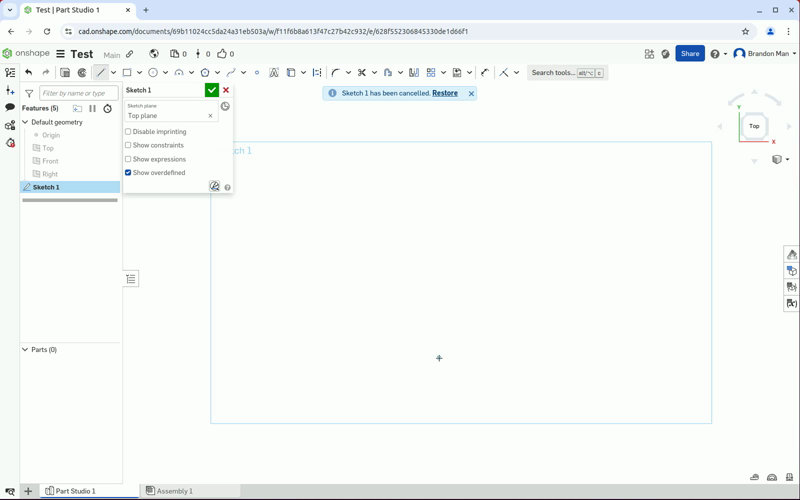
key_down(shift)
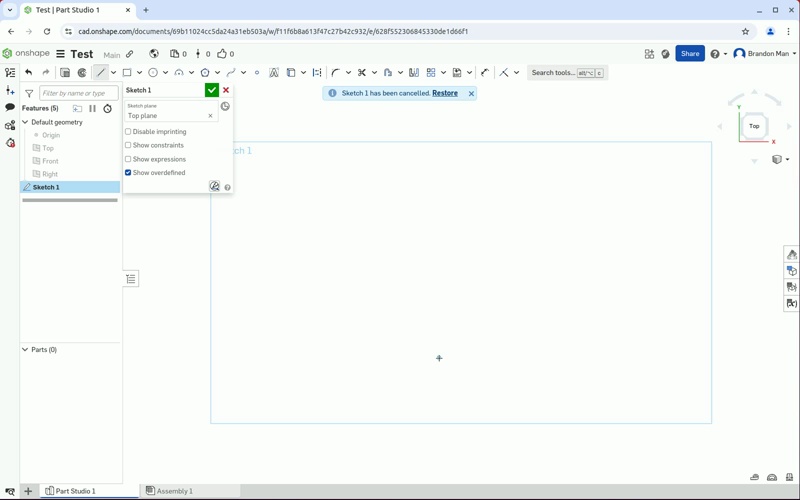
mouse_move(564, 357)
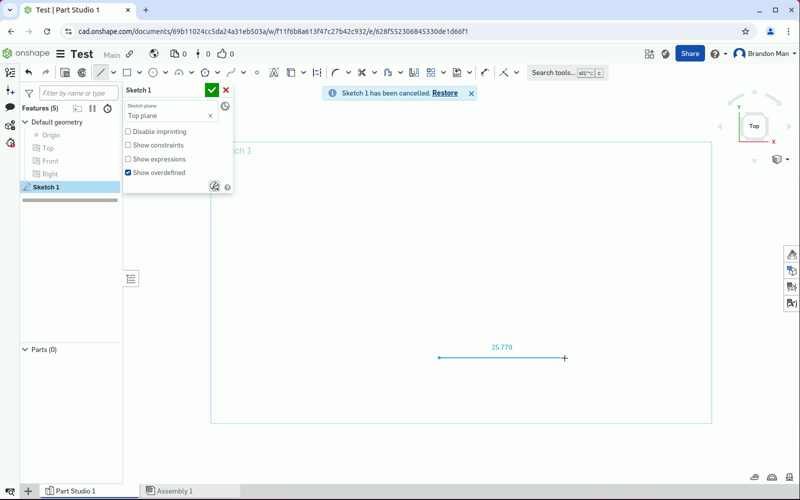
click(564, 357)
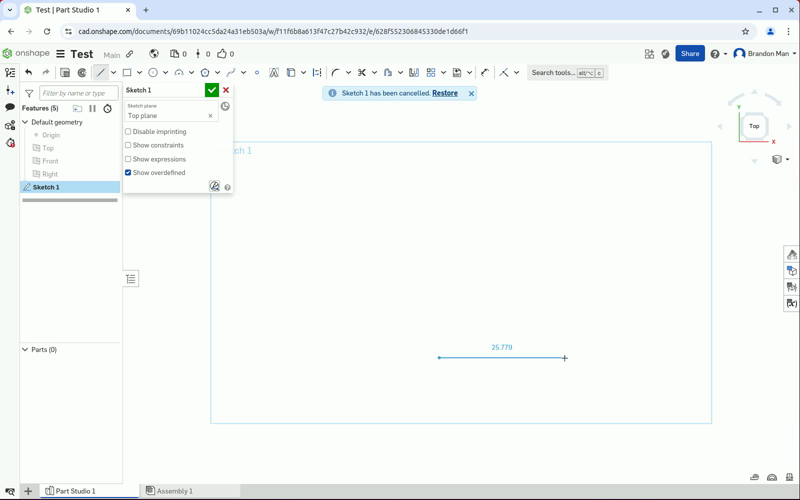
key_up(shift)
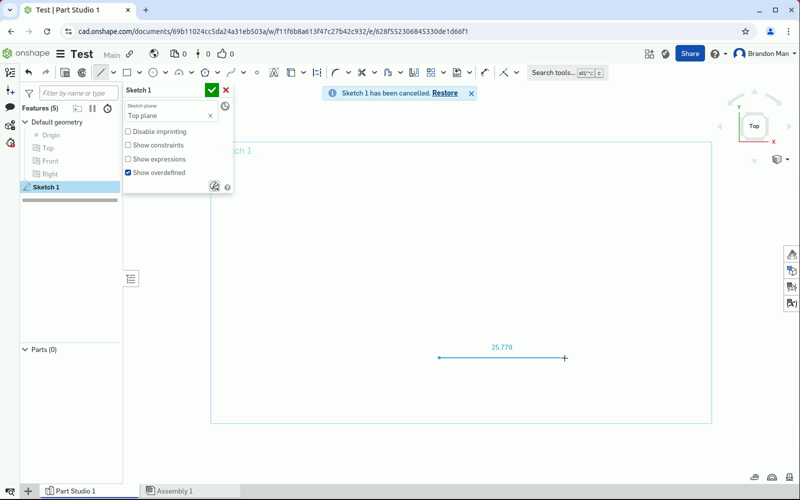
key_down(shift)
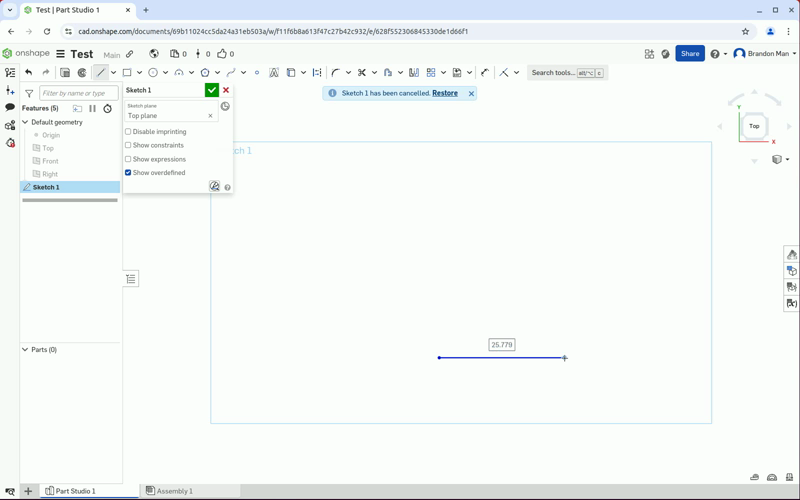
mouse_move(564, 268)
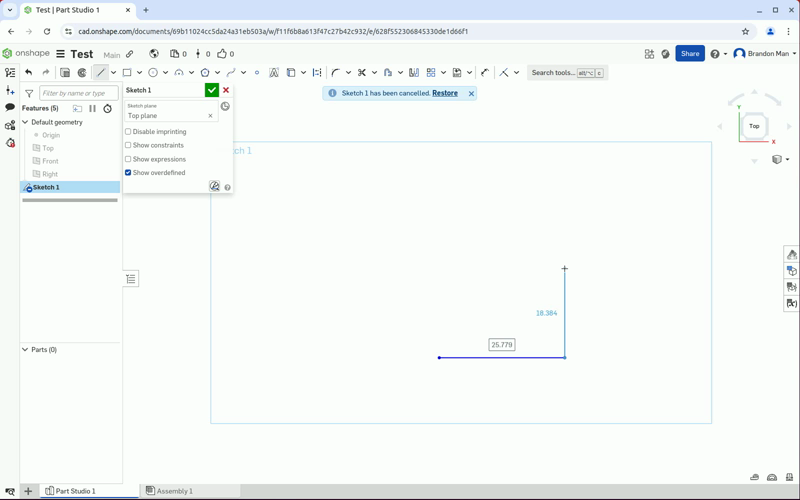
click(564, 268)
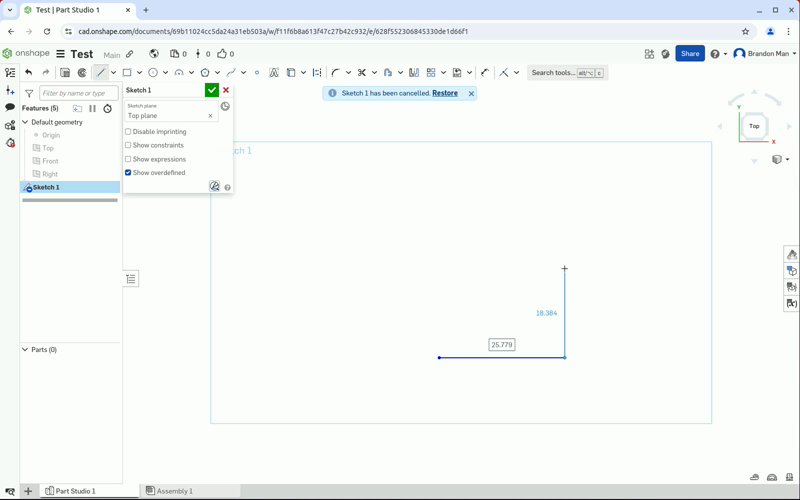
key_up(shift)
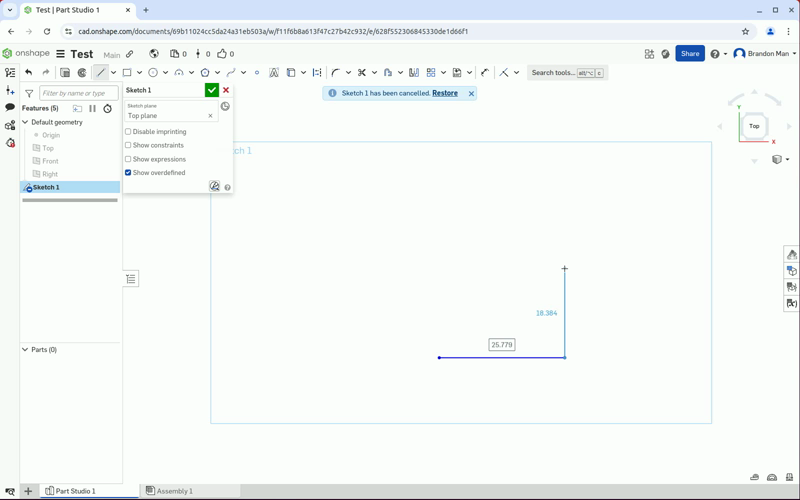
key_down(shift)
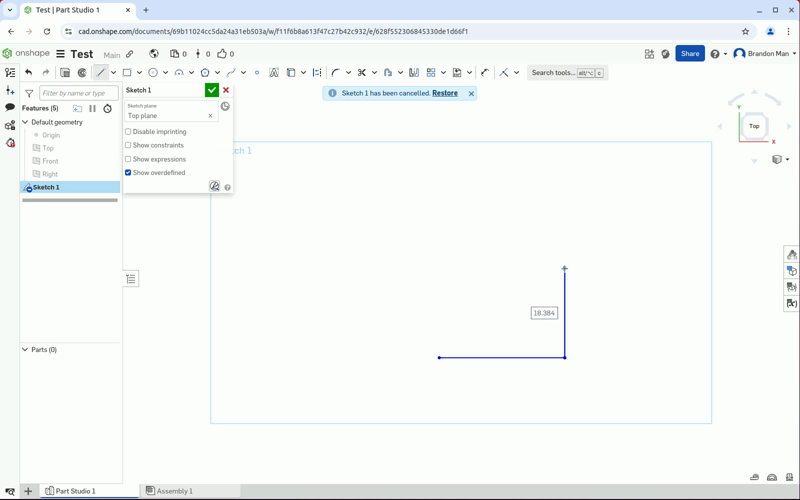
mouse_move(439, 268)
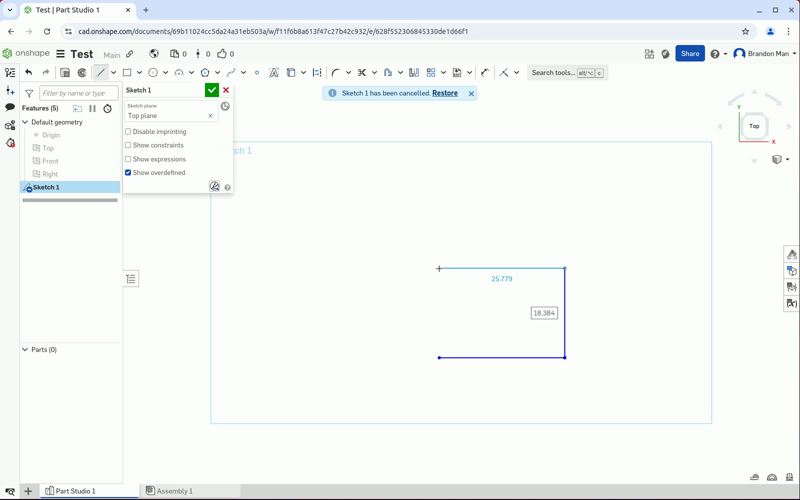
click(439, 268)
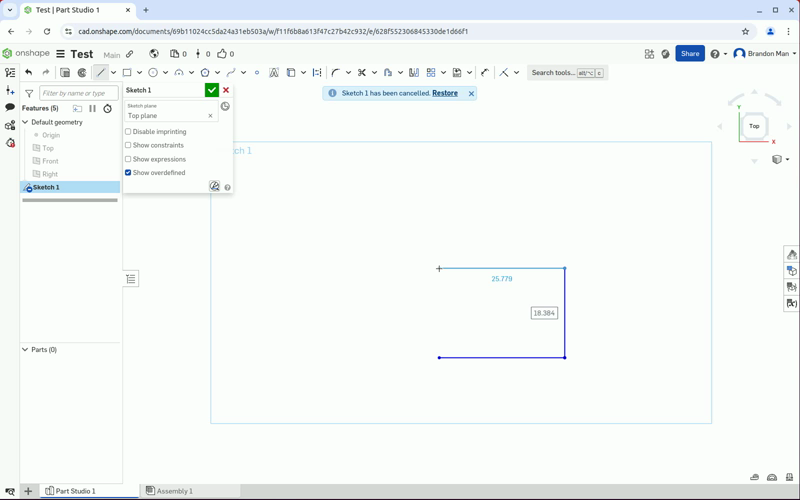
key_up(shift)
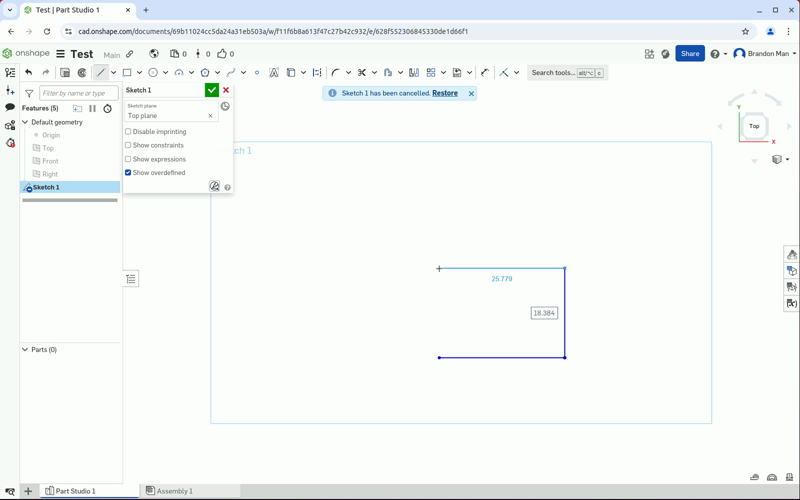
key_down(shift)
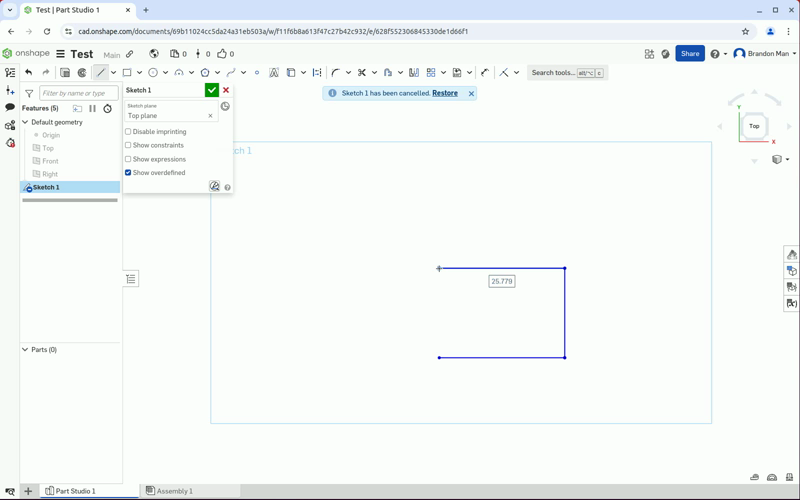
mouse_move(439, 357)
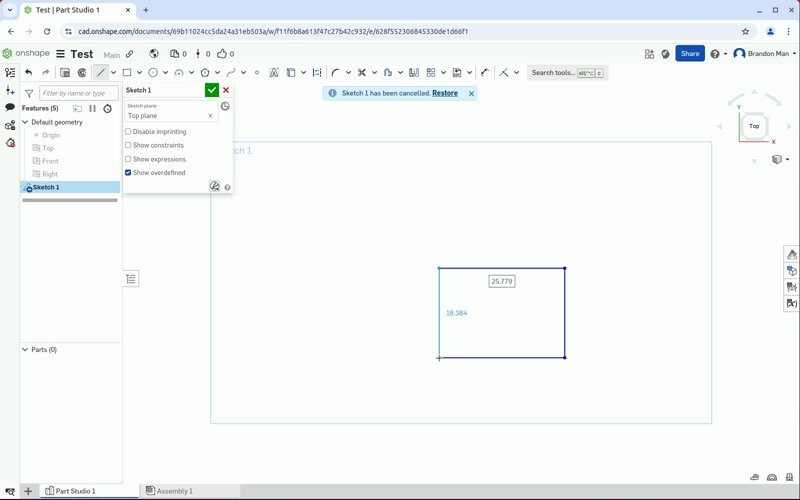
key_up(shift)
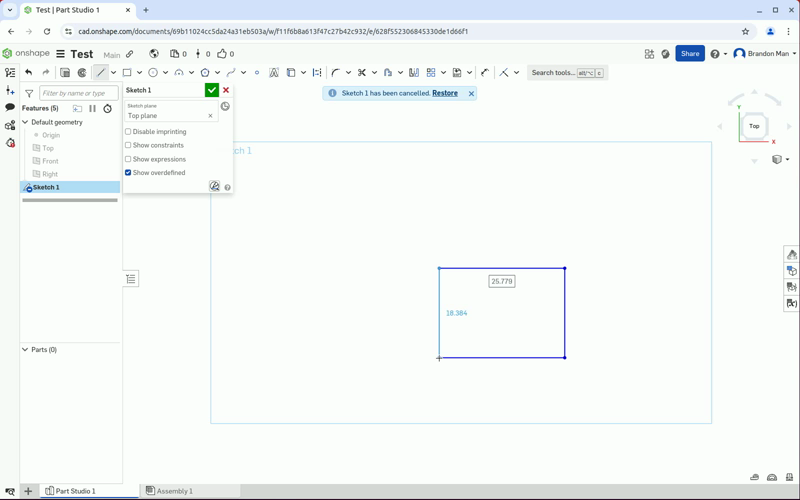
click(439, 357)
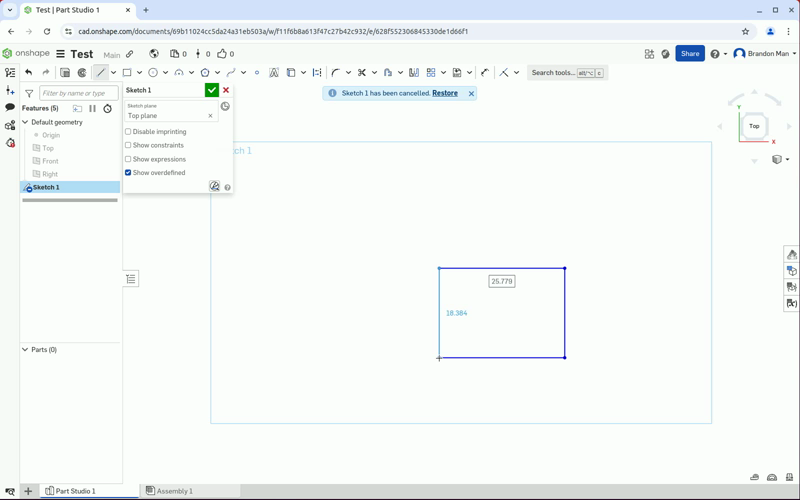
key(esc)
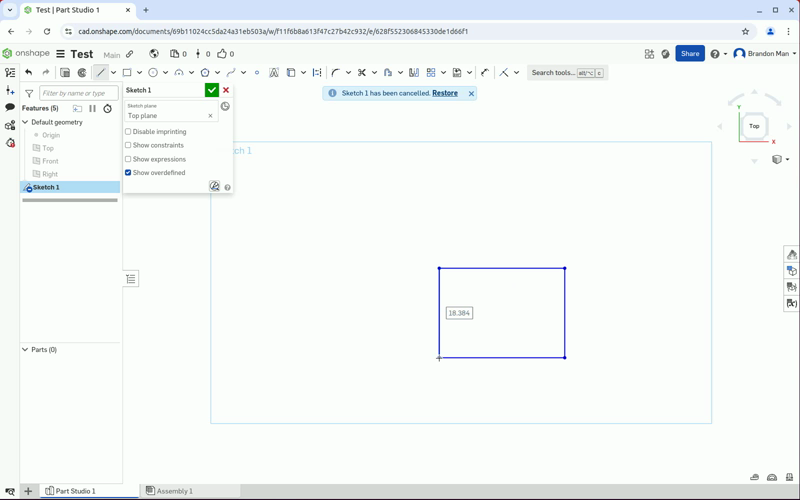
mouse_move(525, 329)
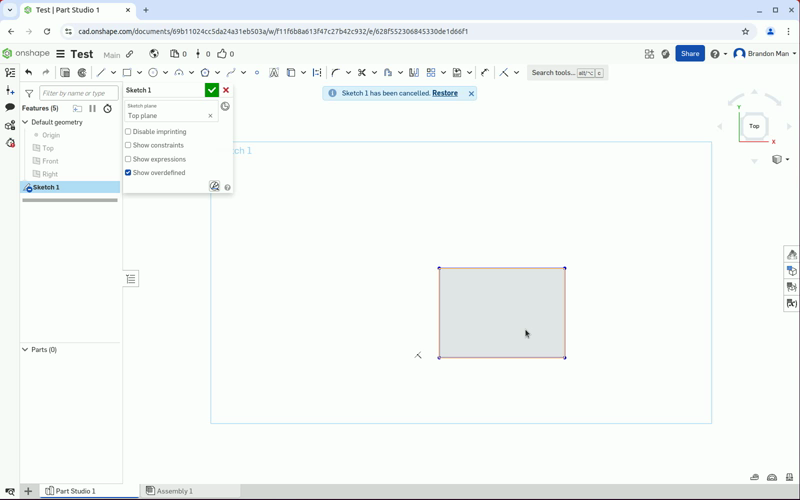
click(525, 329)
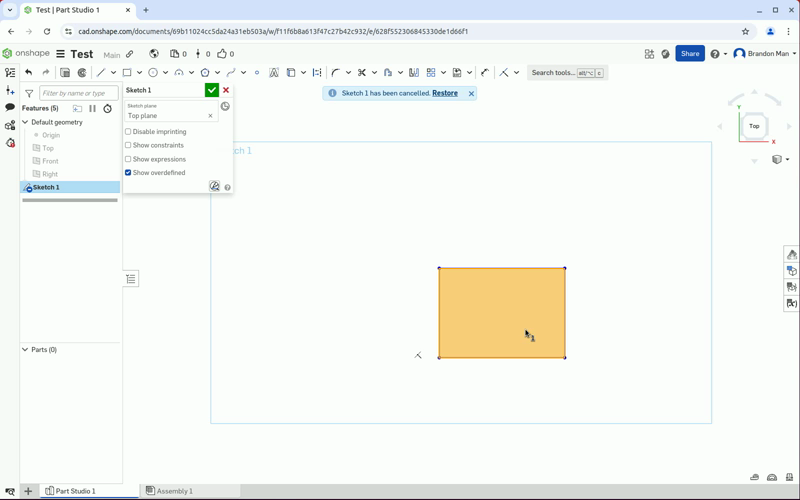
mouse_move(73, 352)
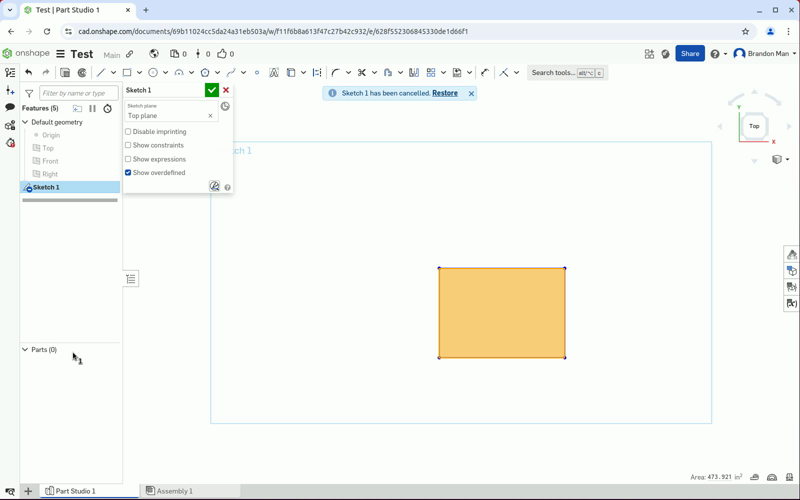
key(shift+y)
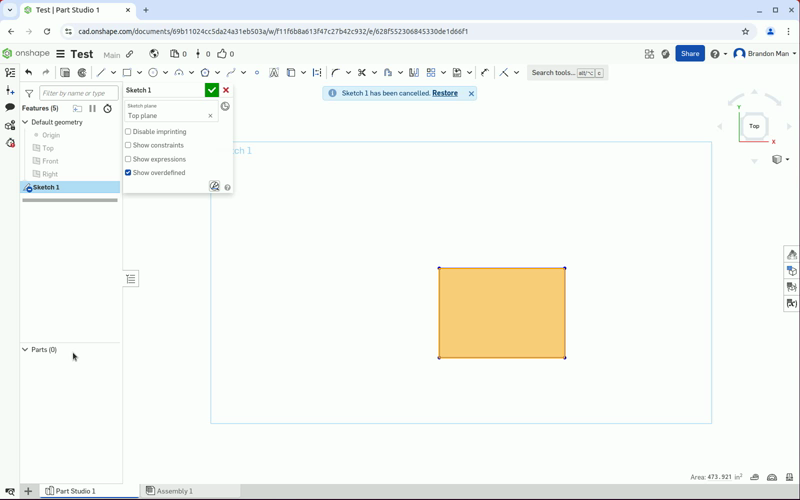
key(shift+e)
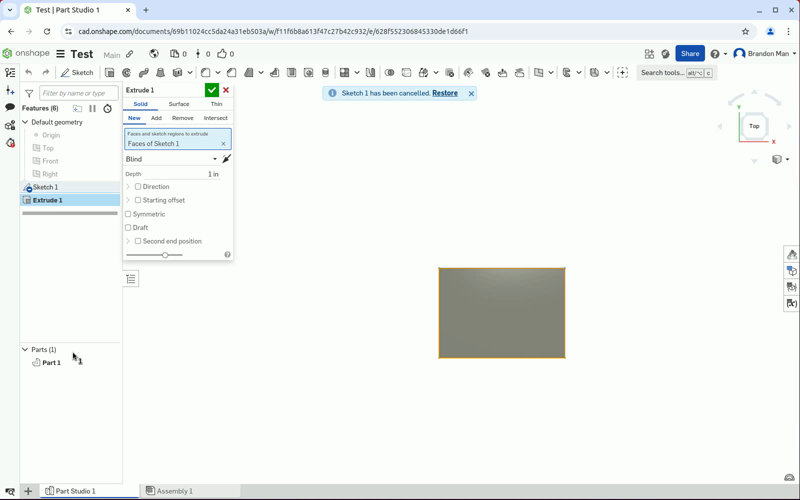
mouse_move(143, 106)
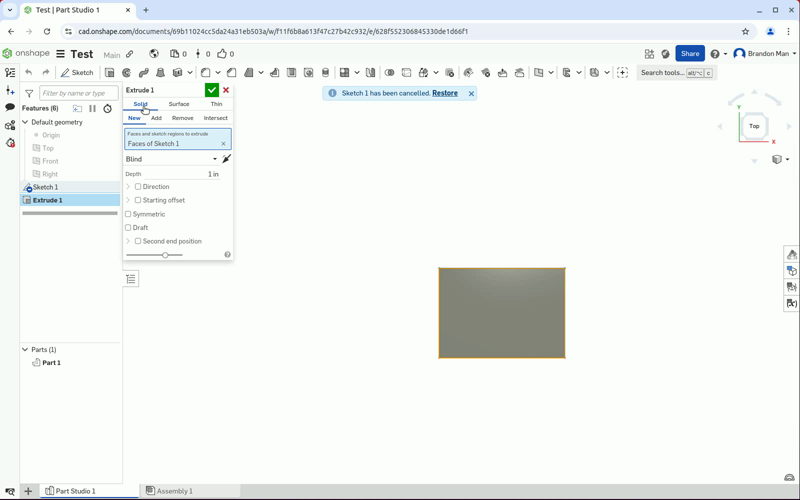
click(143, 106)
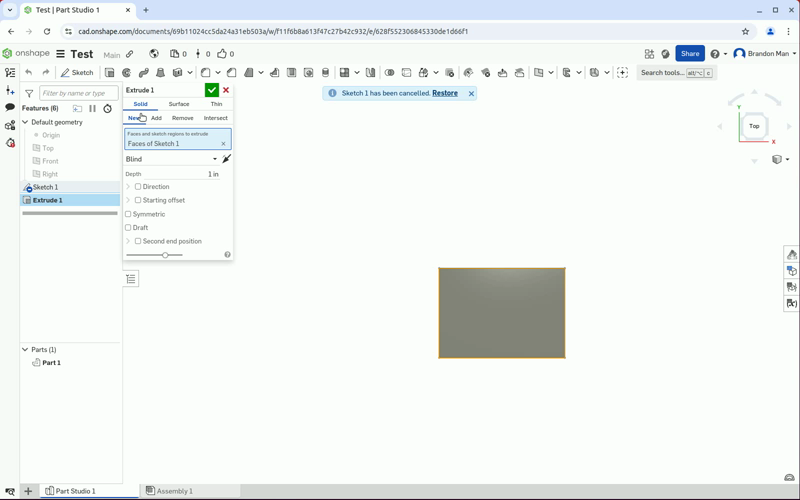
mouse_move(137, 120)
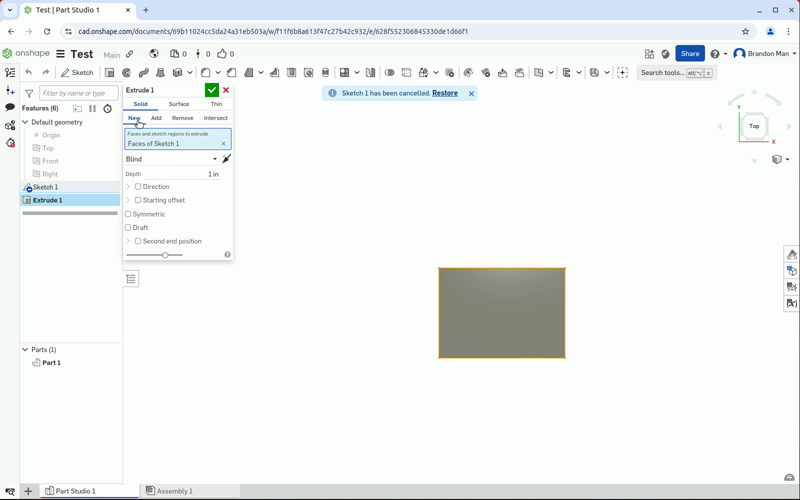
click(137, 120)
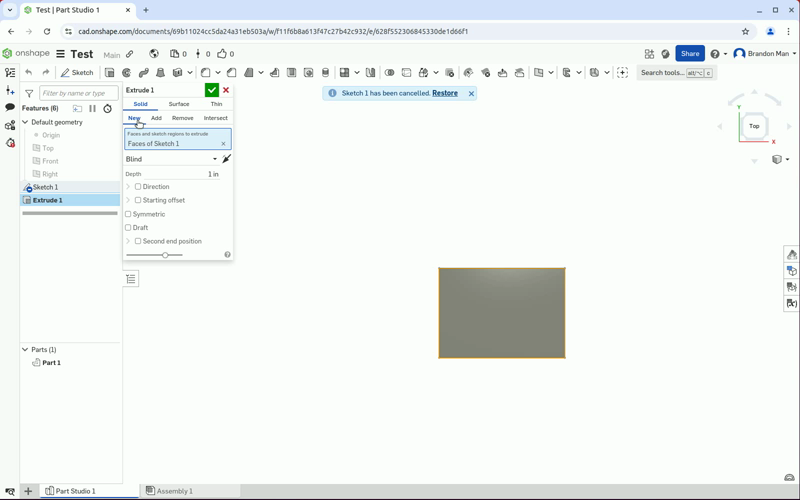
key(tab, 4)
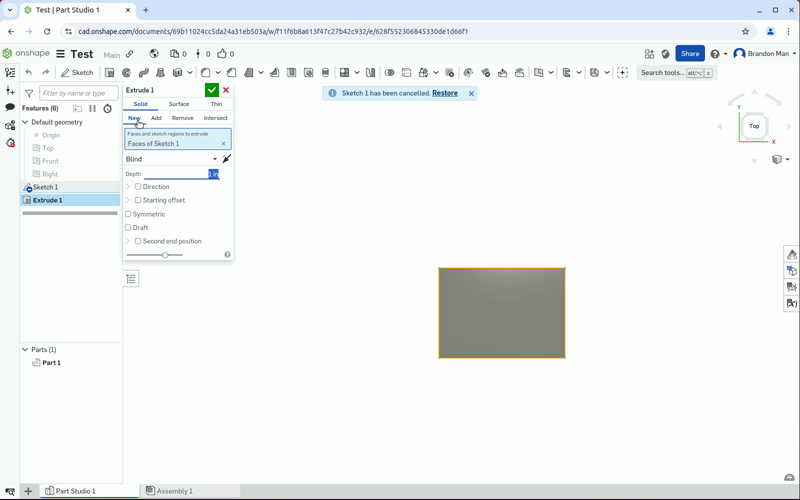
text(0.963)
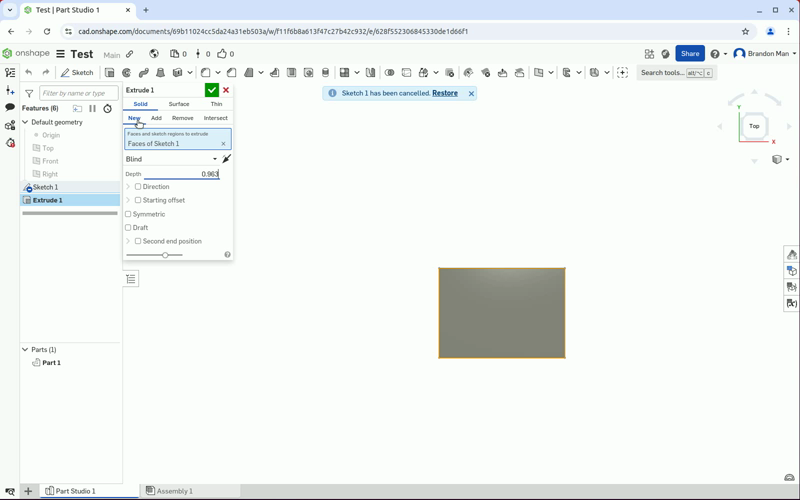
key(enter)
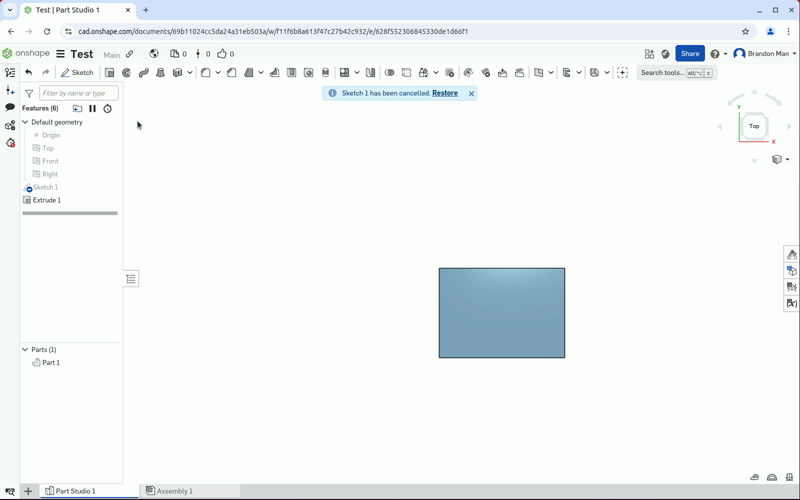
key(shift+h)
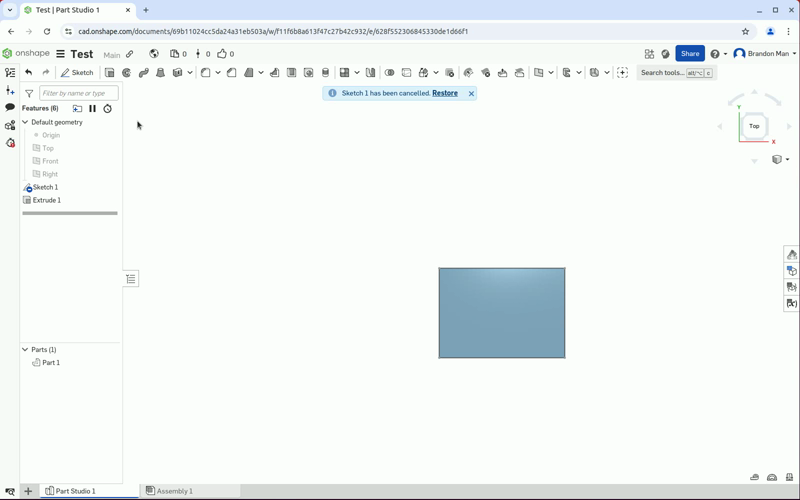
key(shift+h)
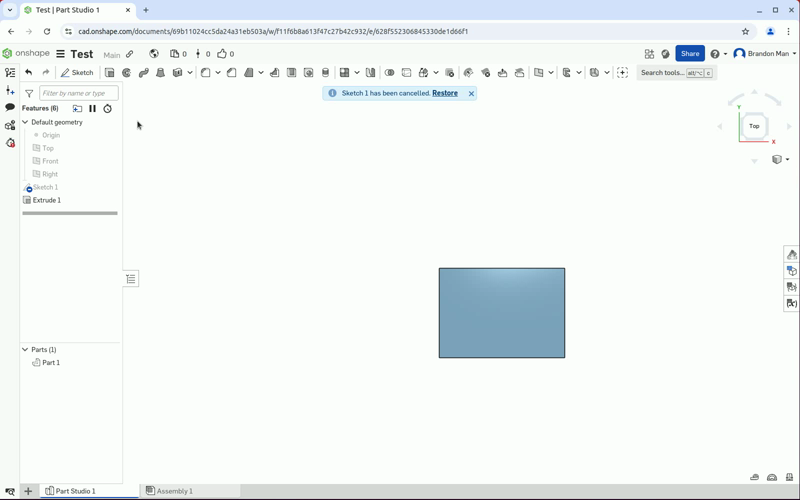
mouse_move(73, 189)
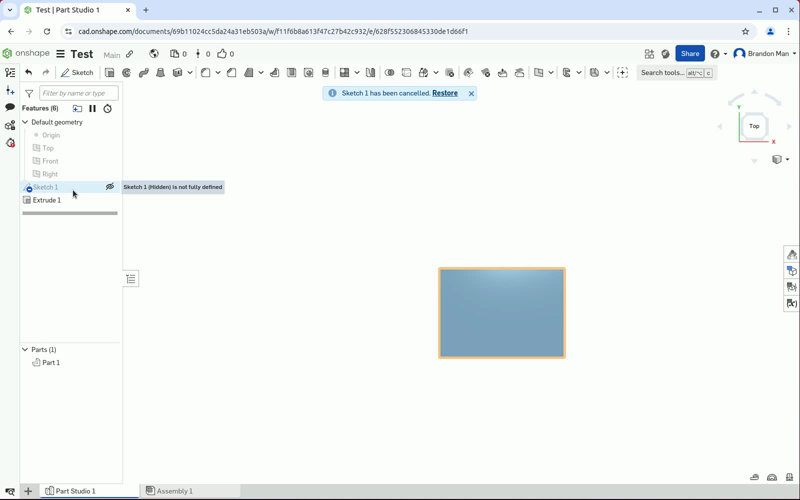
click(73, 189)
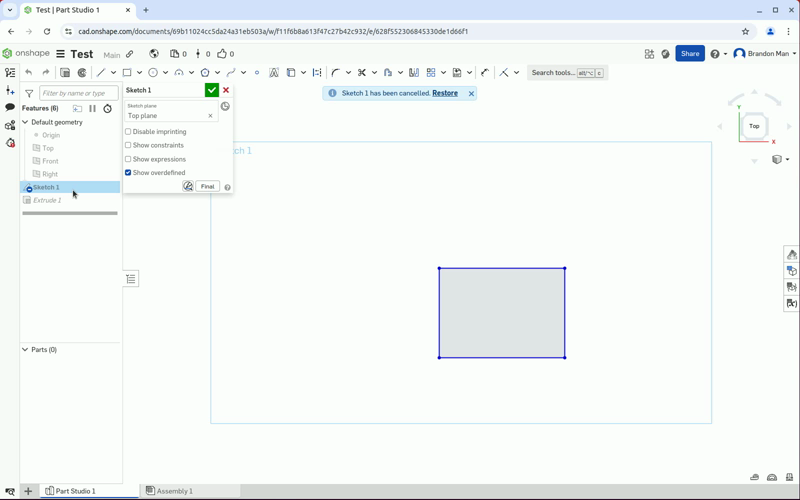
mouse_move(229, 92)
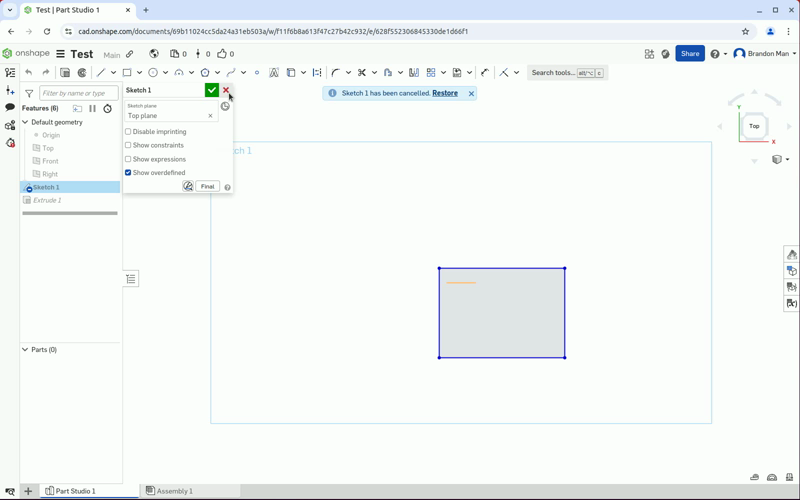
click(229, 92)
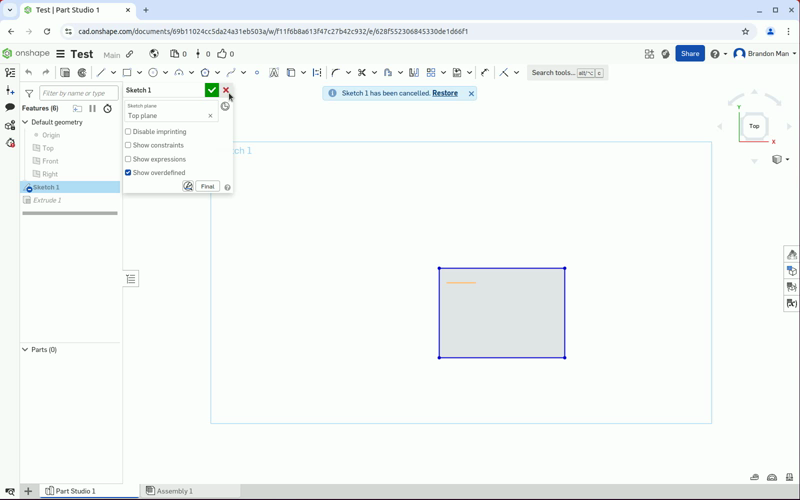
key(shift+s)
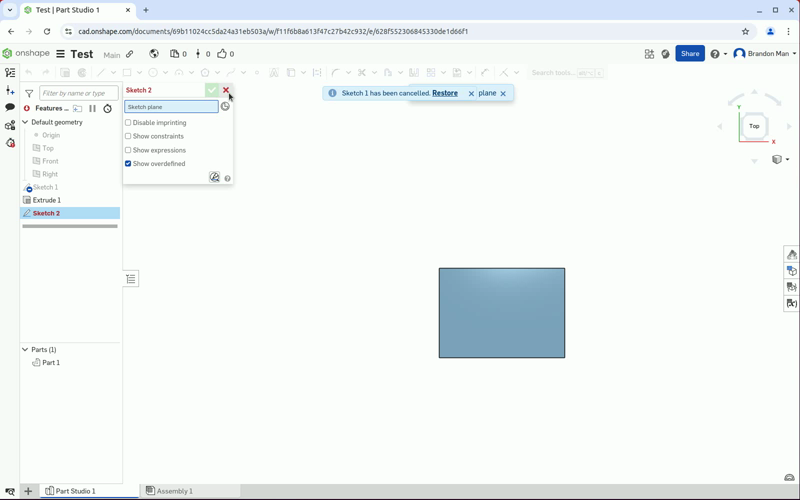
mouse_move(73, 150)
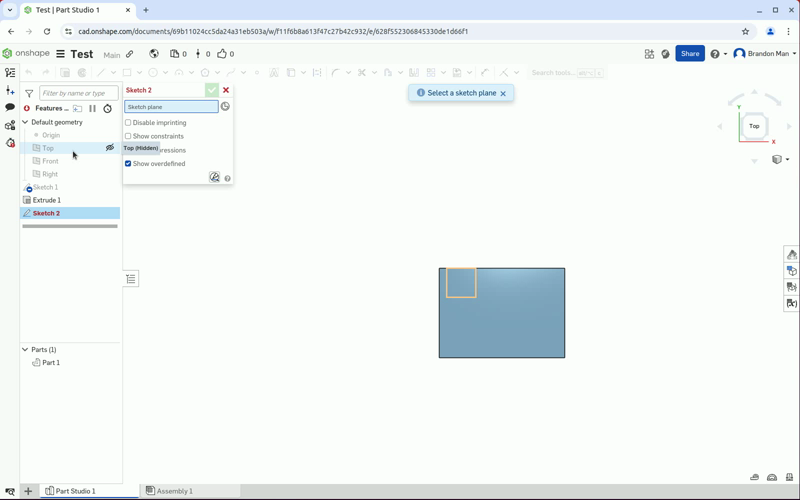
click(73, 150)
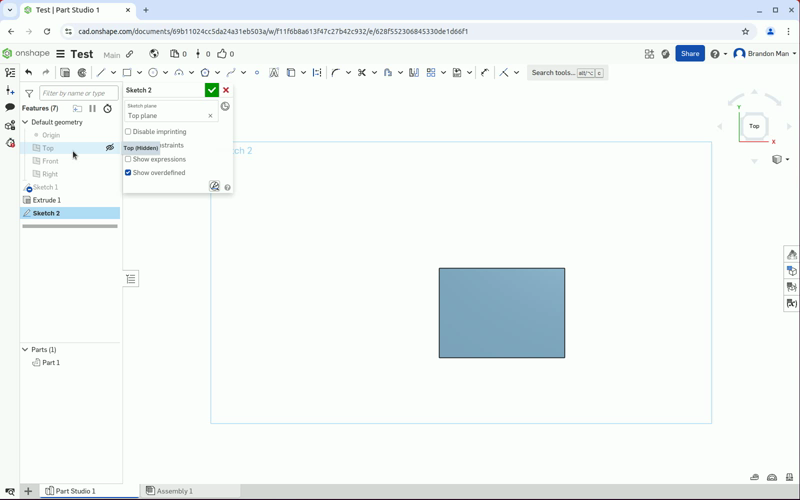
mouse_move(73, 352)
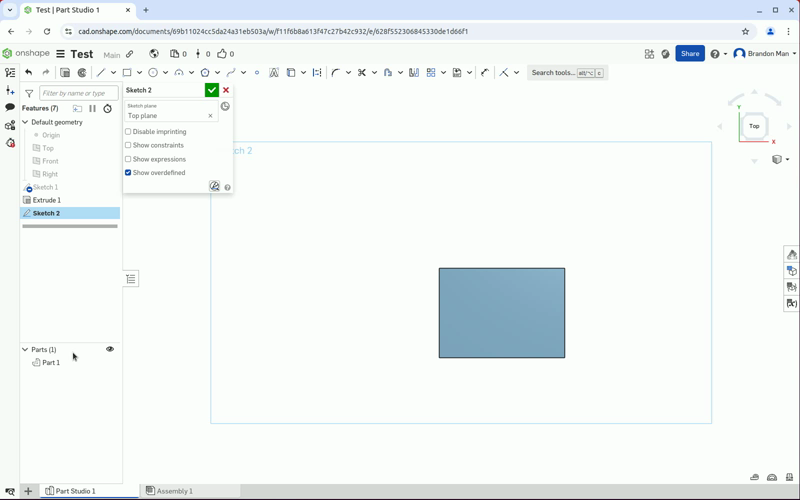
key(y)
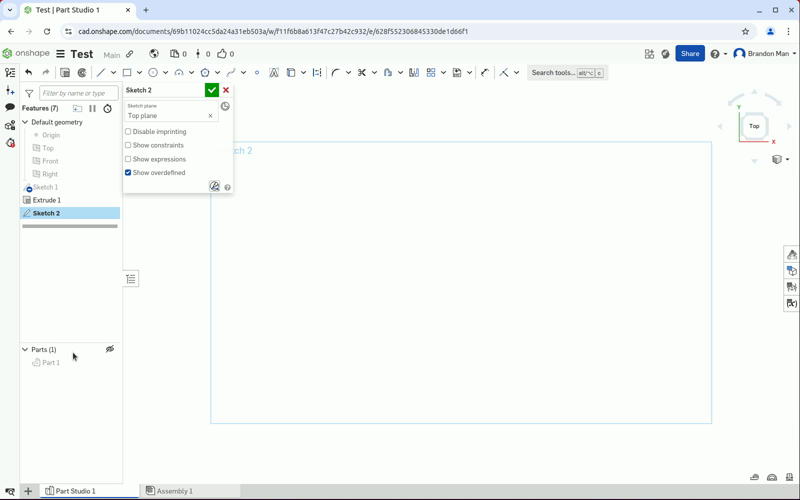
key(l)
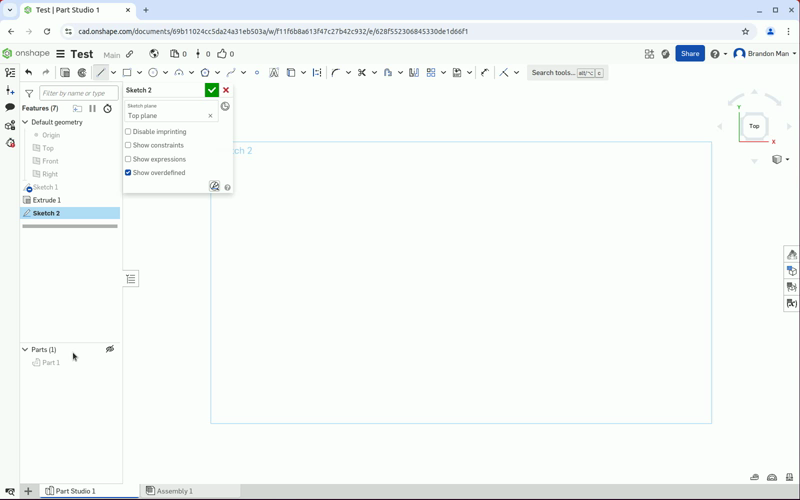
key_down(shift)
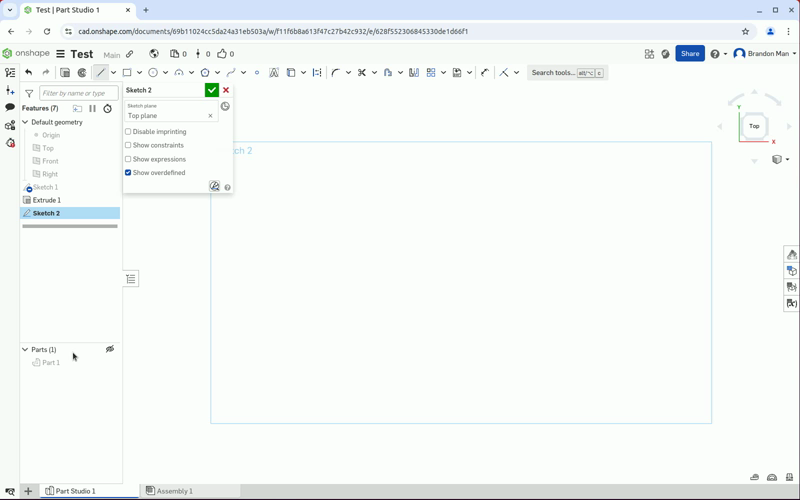
mouse_move(430, 357)
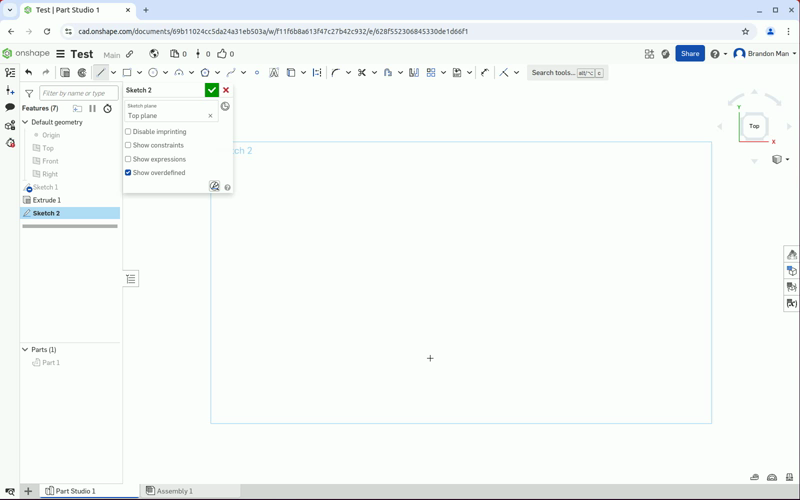
click(430, 357)
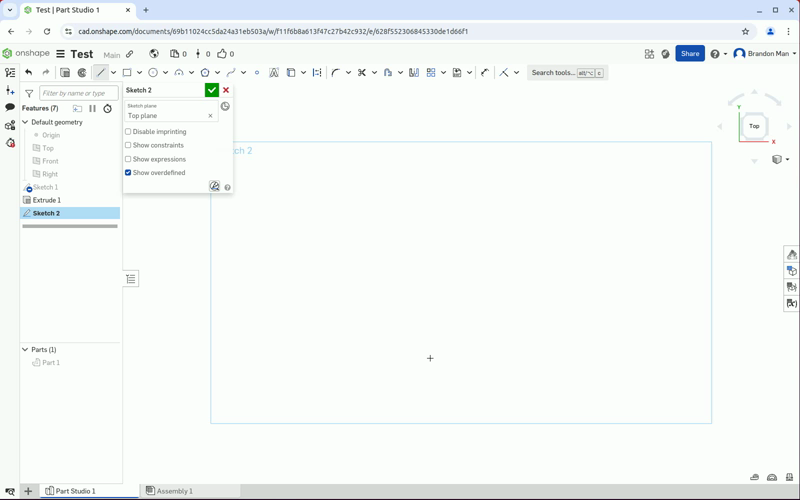
key_up(shift)
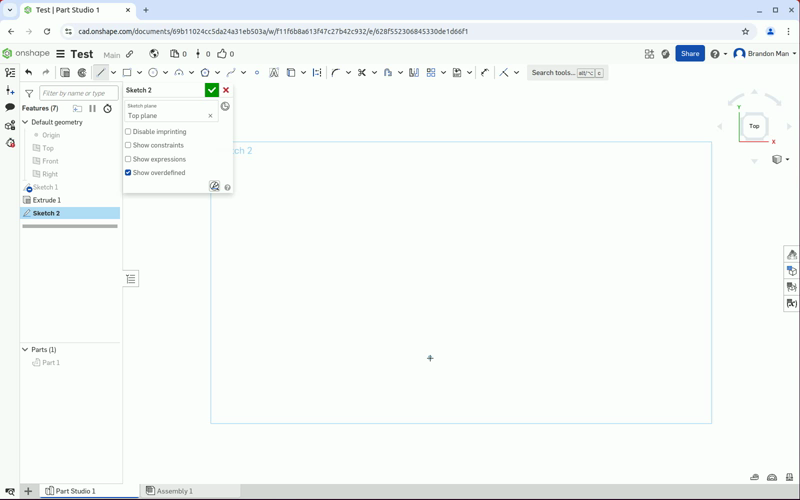
key_down(shift)
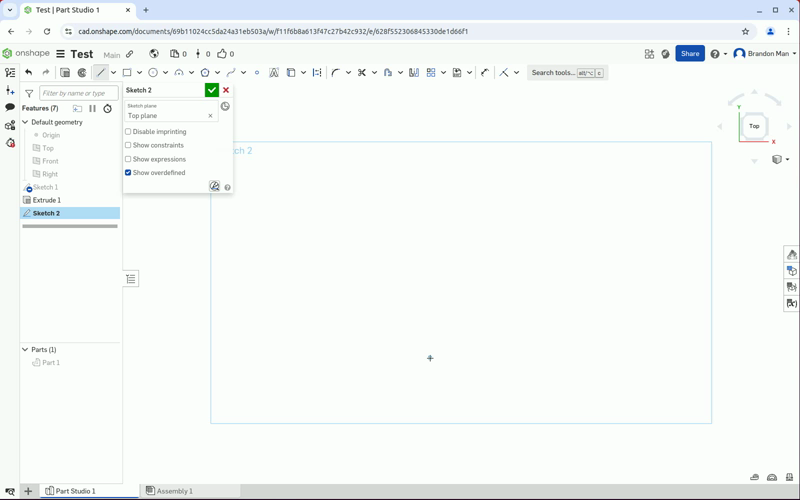
mouse_move(460, 357)
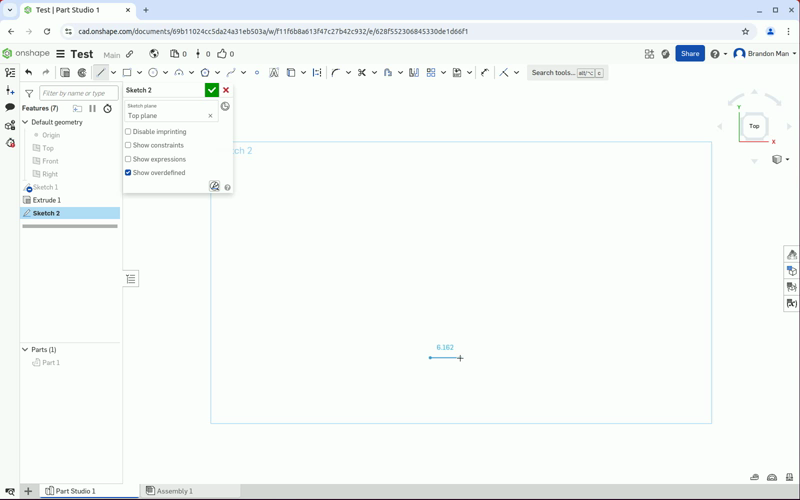
mouse_move(439, 357)
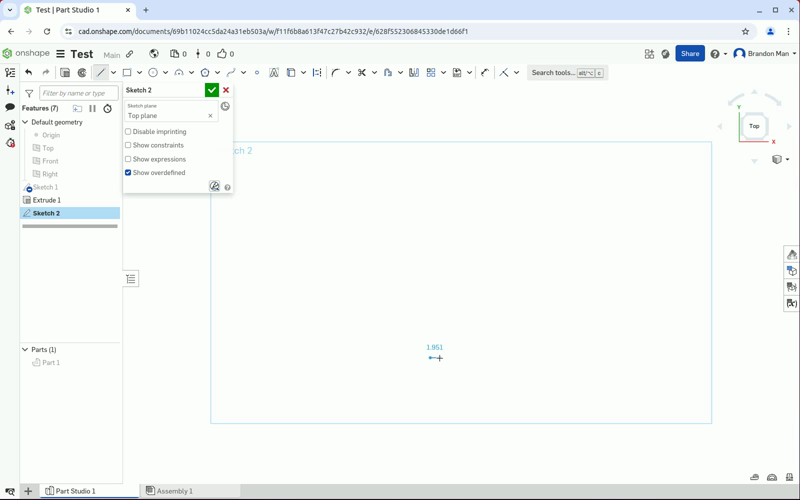
click(439, 357)
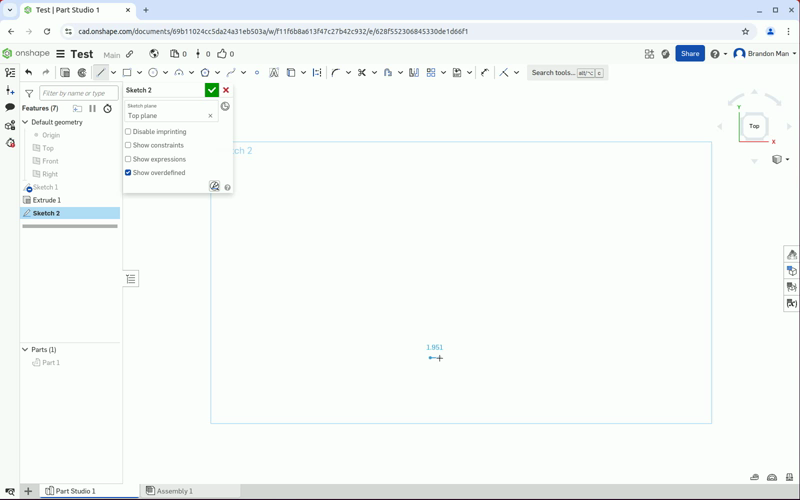
key_up(shift)
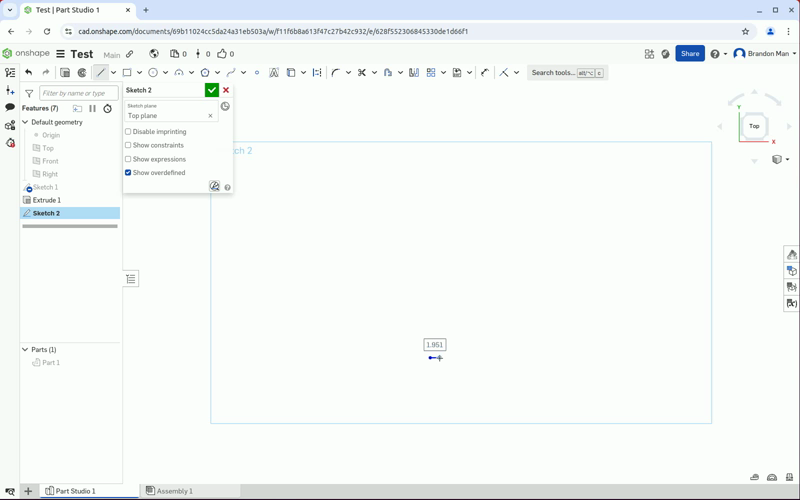
key_down(shift)
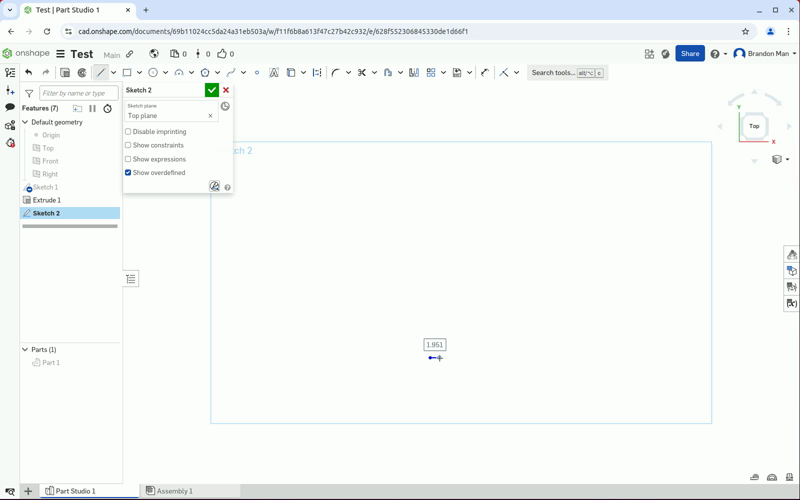
mouse_move(439, 268)
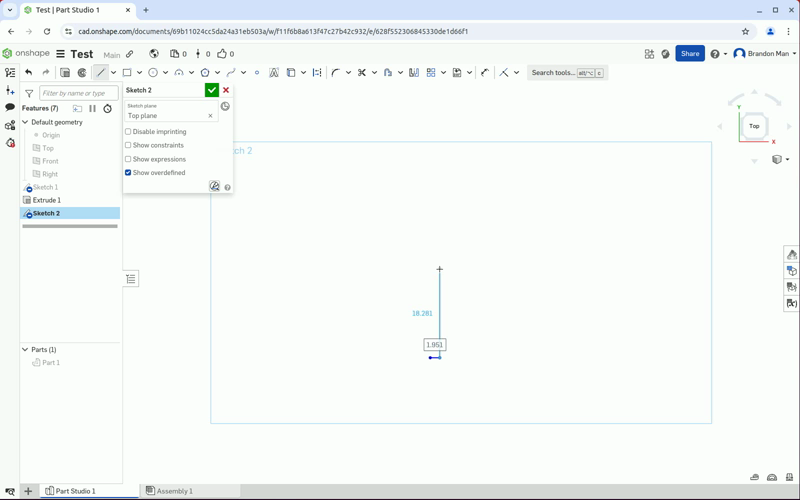
click(439, 268)
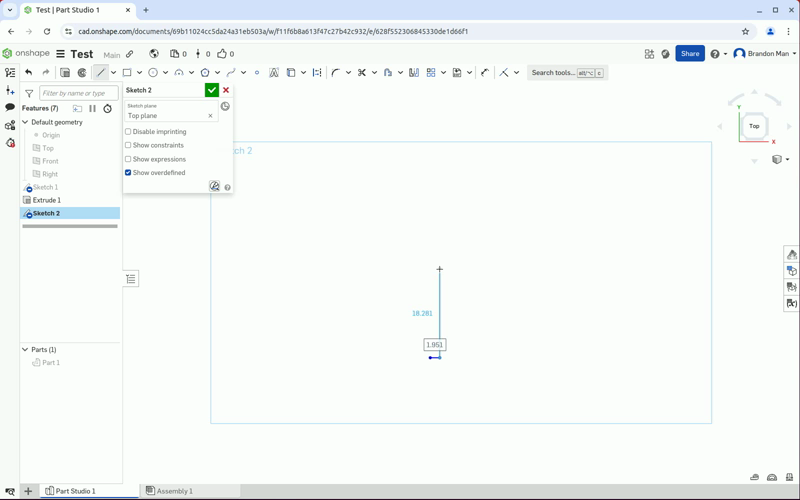
key_up(shift)
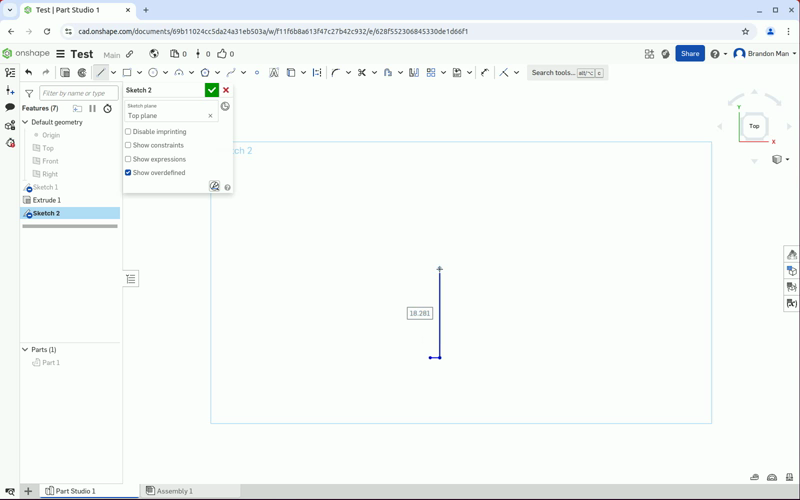
key_down(shift)
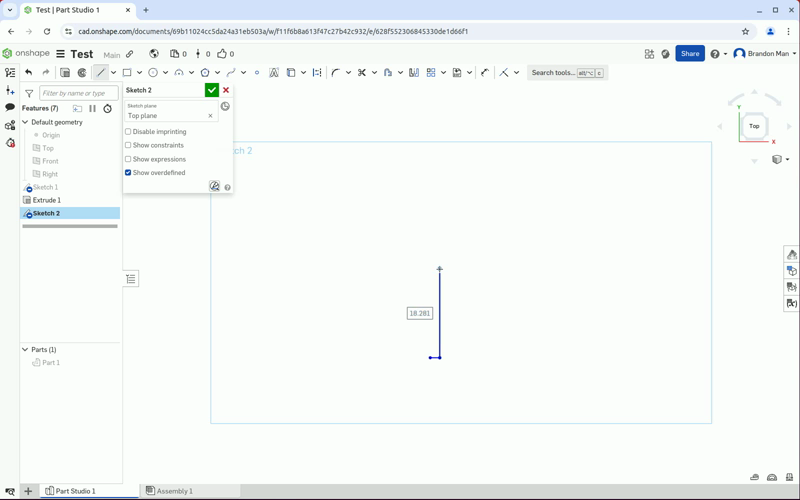
mouse_move(469, 268)
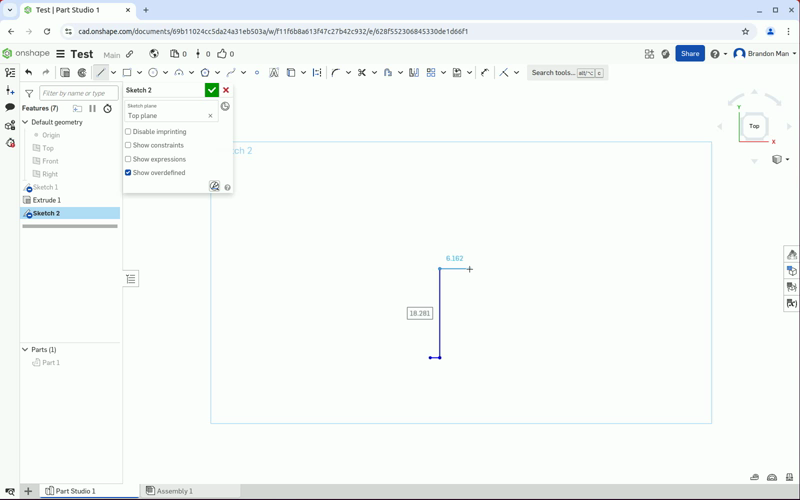
mouse_move(430, 268)
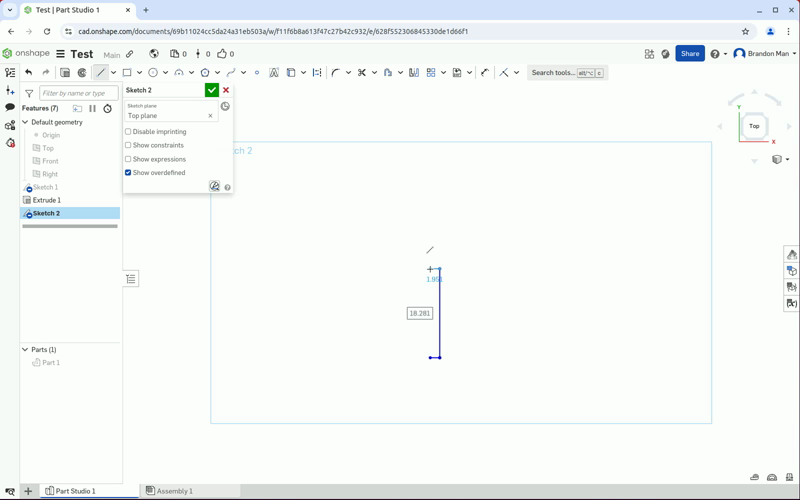
click(430, 268)
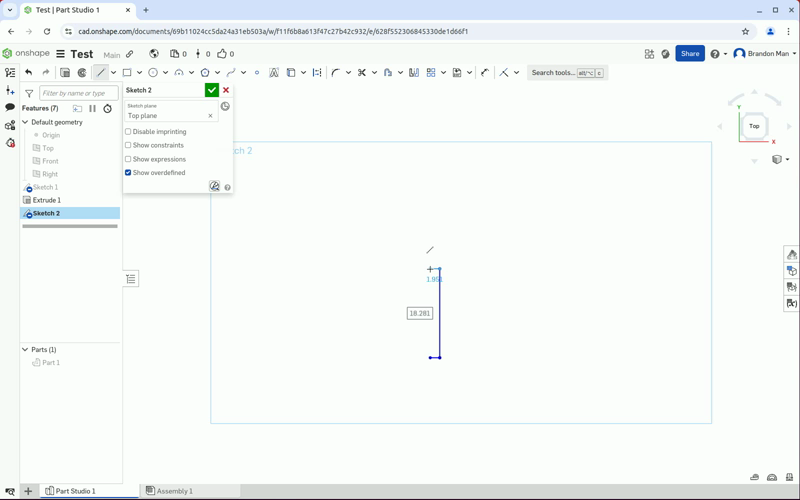
key_up(shift)
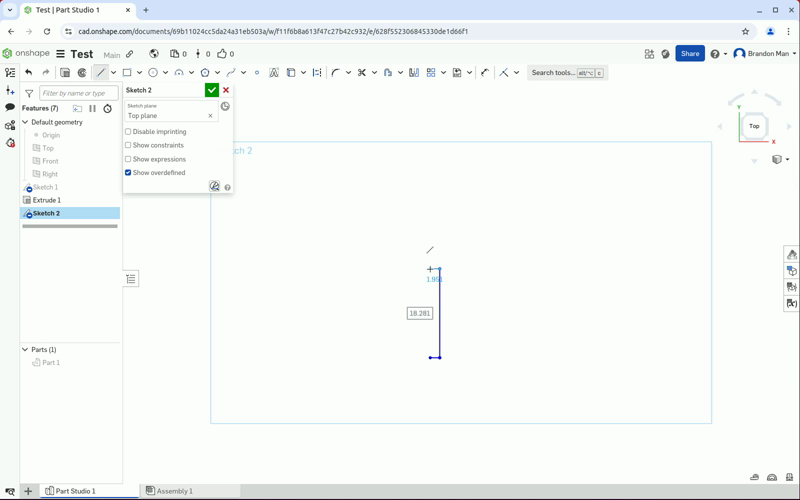
key_down(shift)
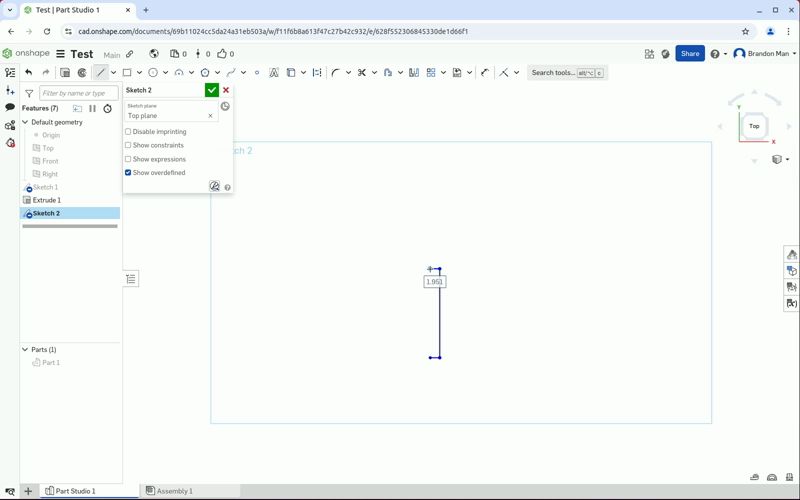
mouse_move(430, 357)
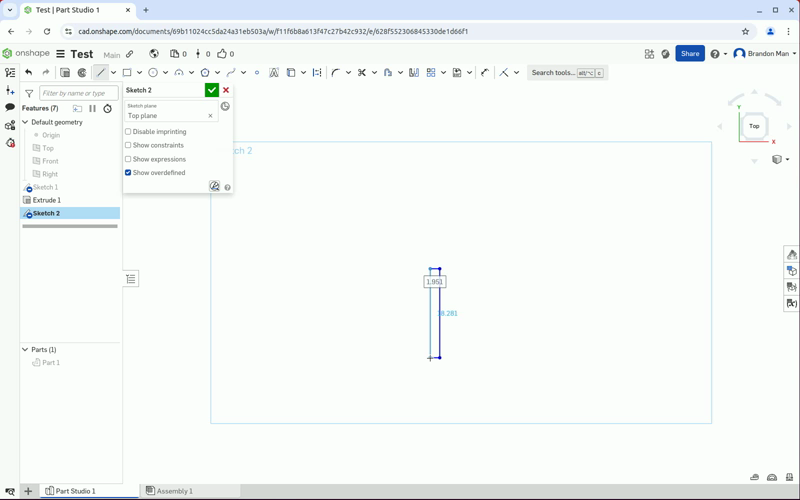
key_up(shift)
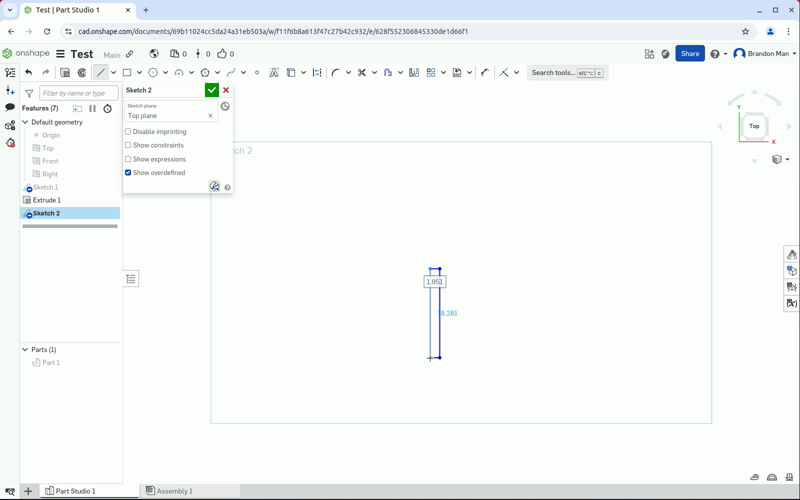
click(430, 357)
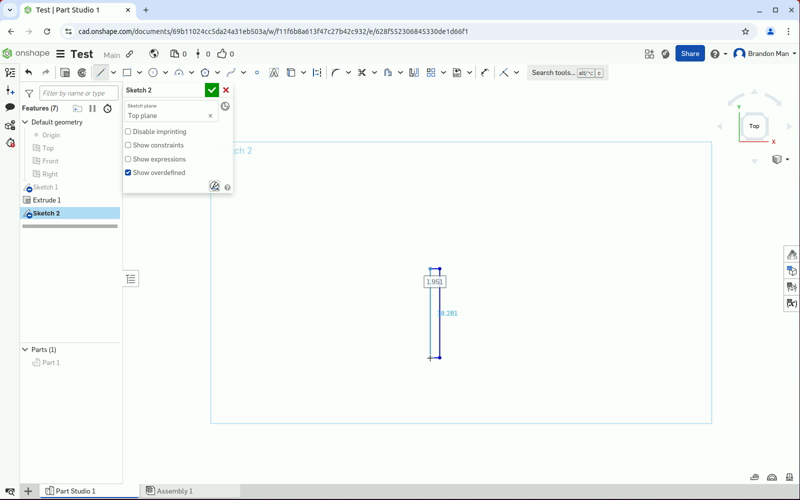
key(esc)
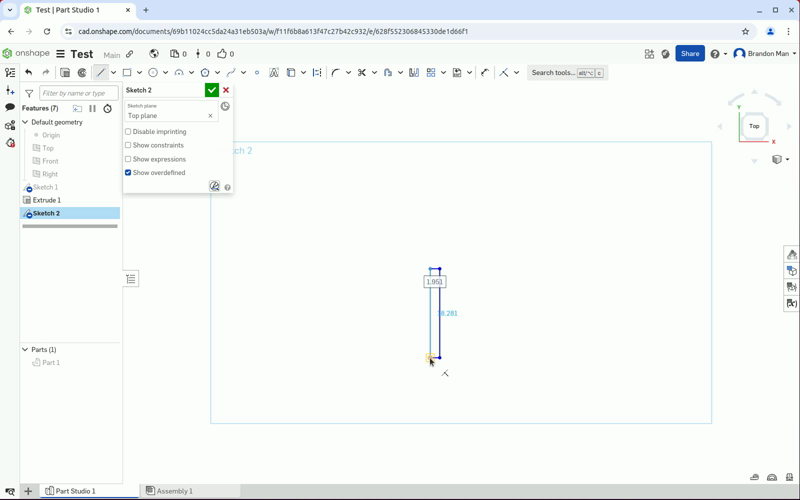
mouse_move(438, 298)
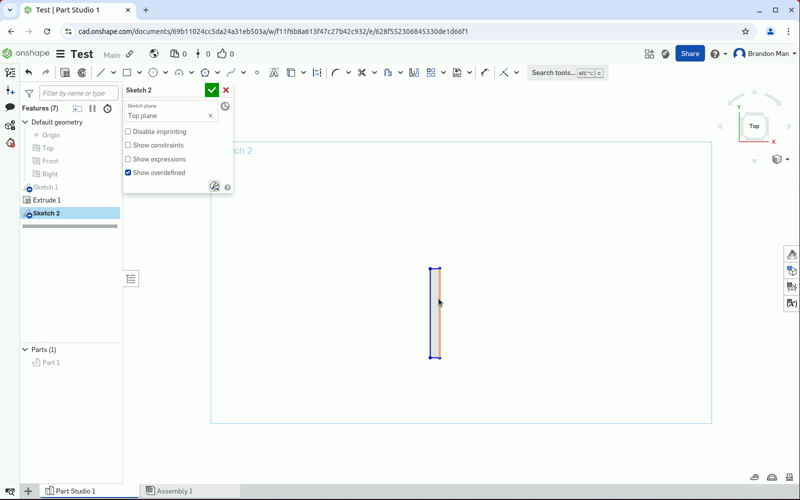
scroll(6)
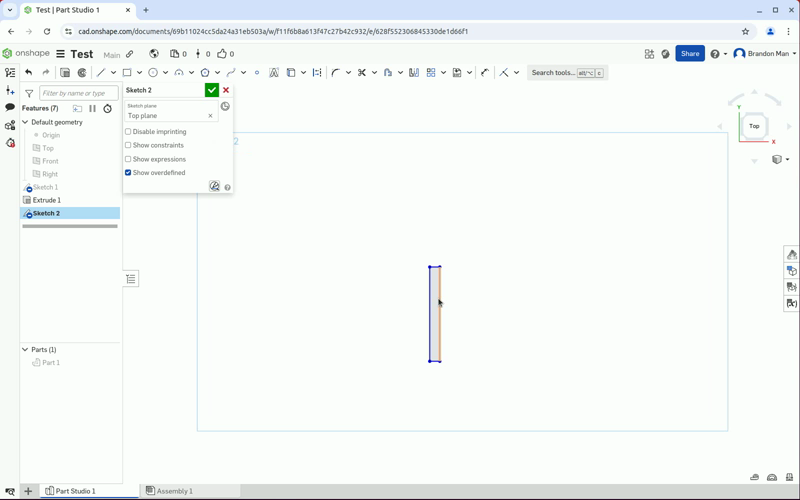
scroll(6)
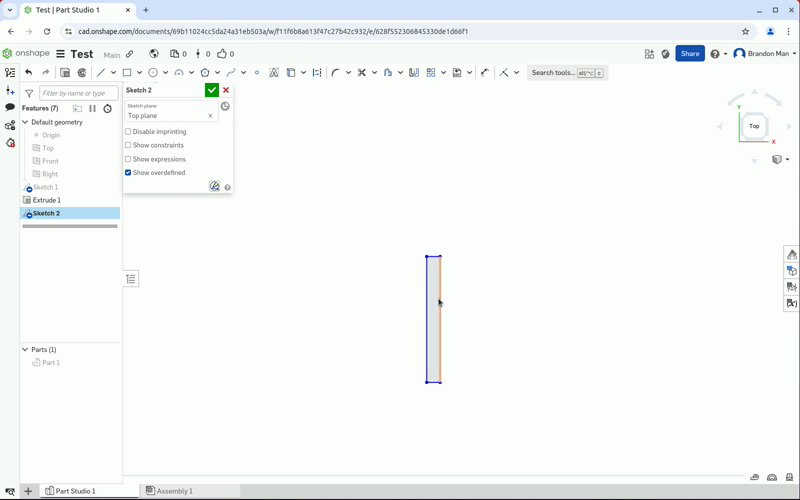
scroll(6)
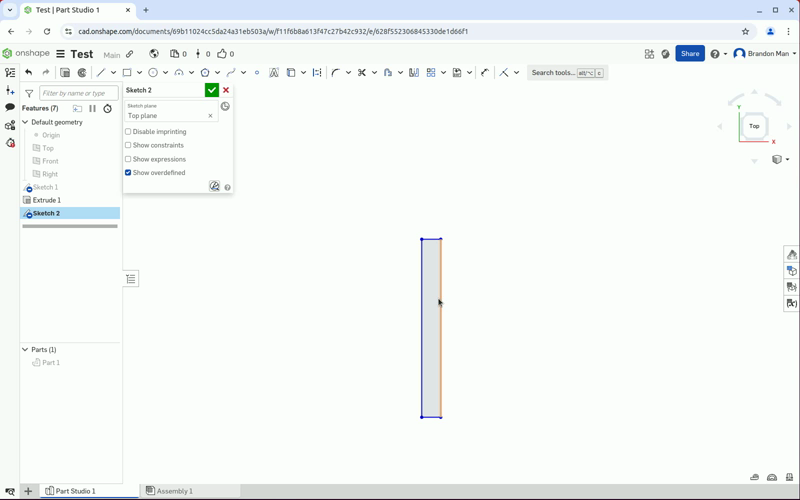
scroll(6)
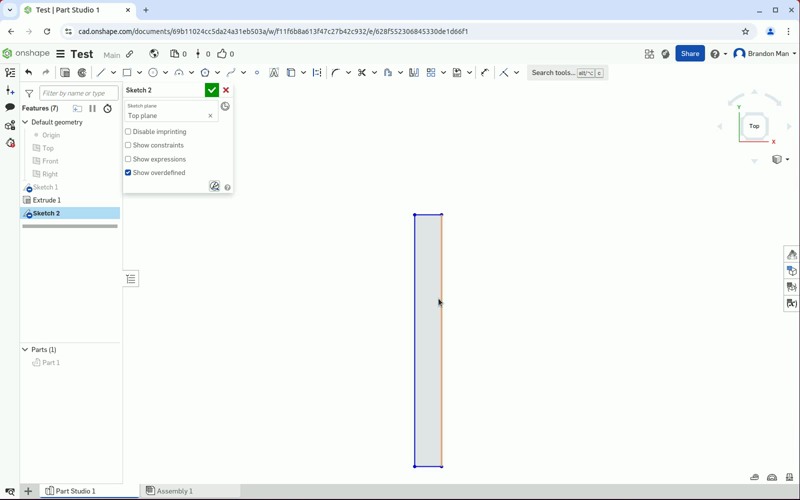
scroll(6)
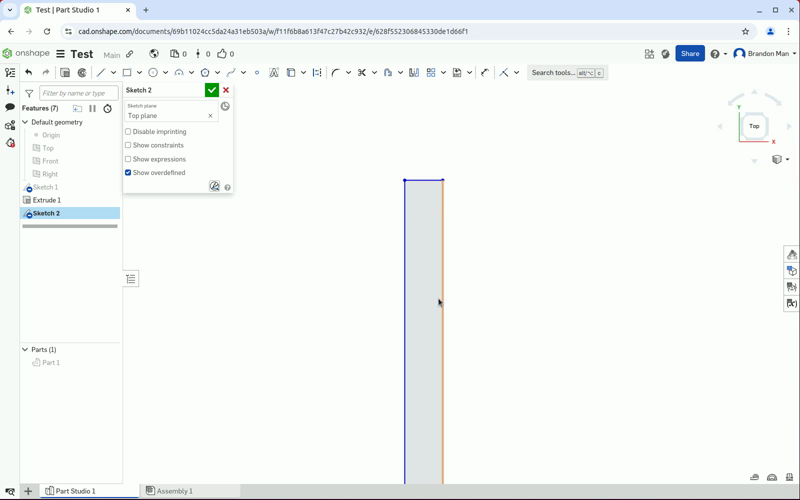
scroll(6)
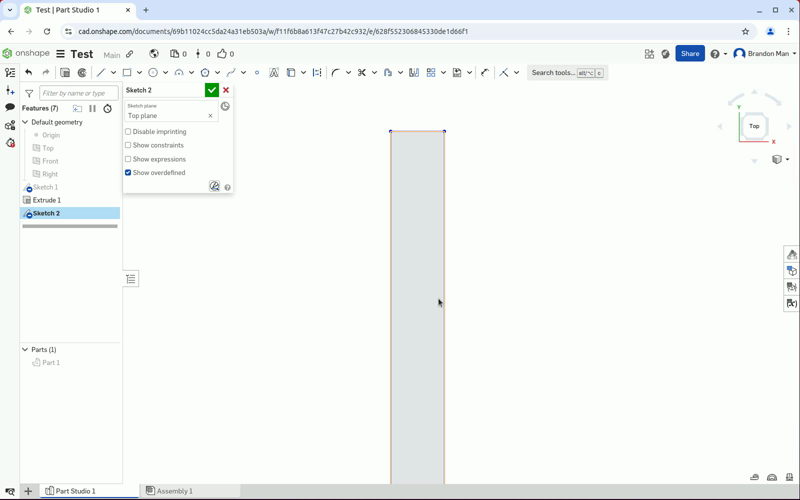
scroll(6)
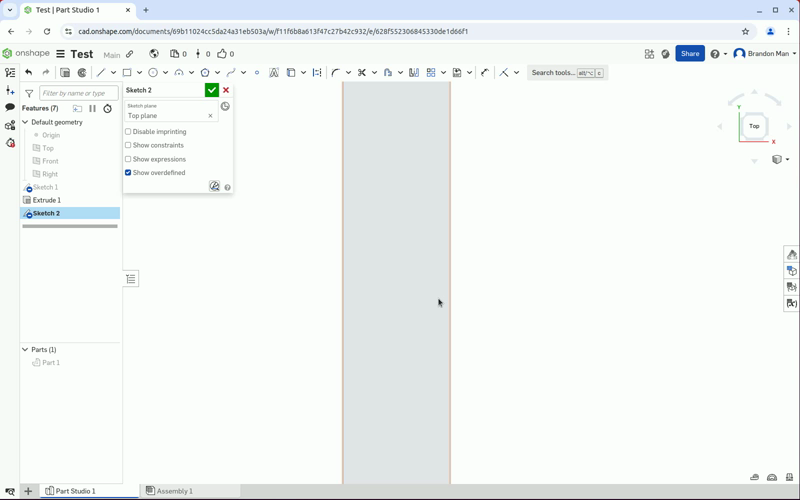
click(438, 298)
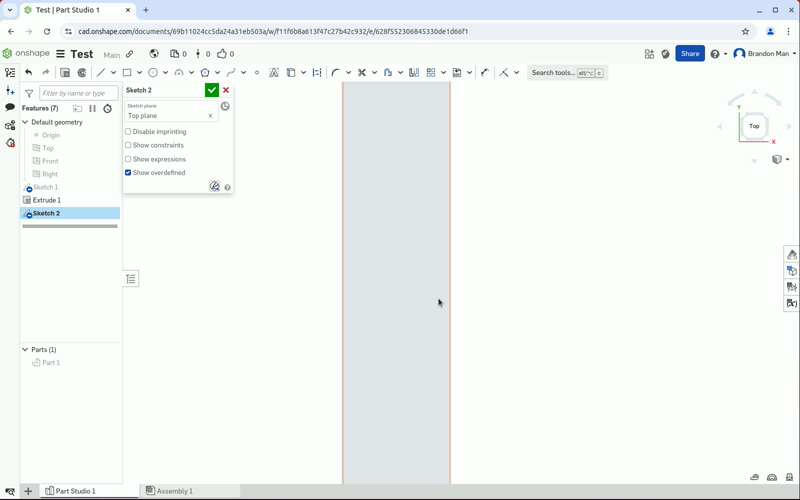
scroll(-6)
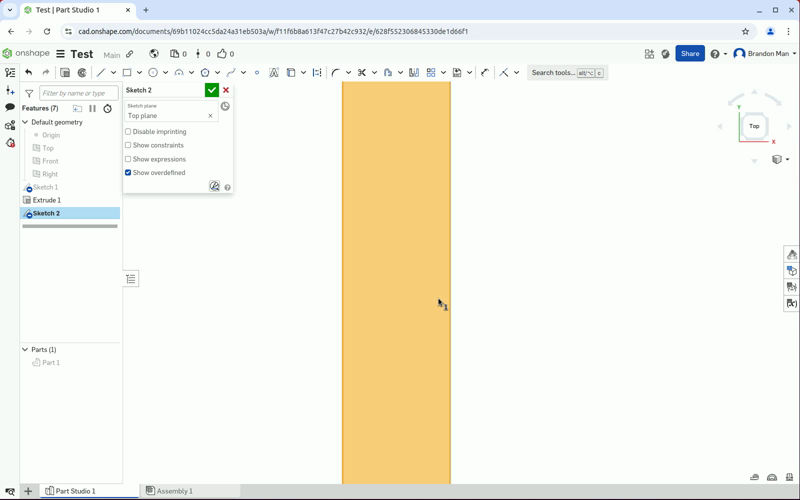
scroll(-6)
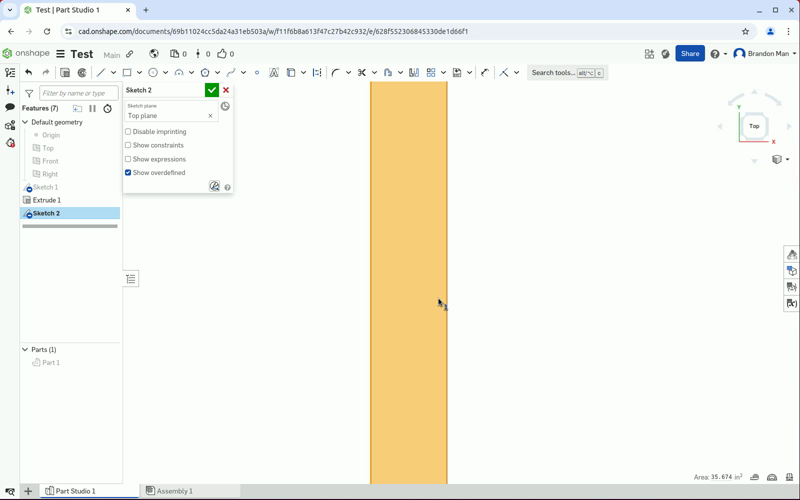
scroll(-6)
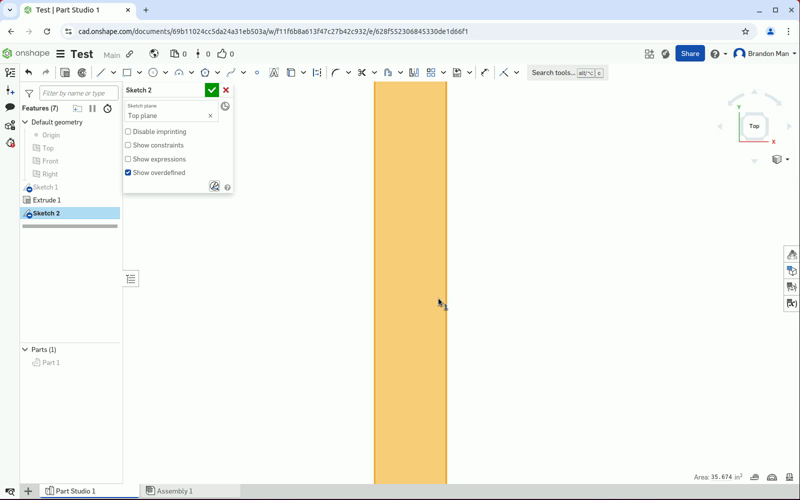
scroll(-6)
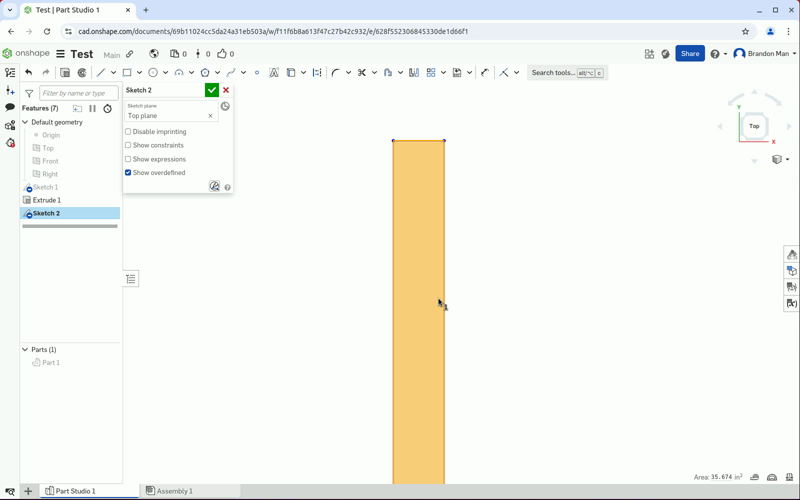
scroll(-6)
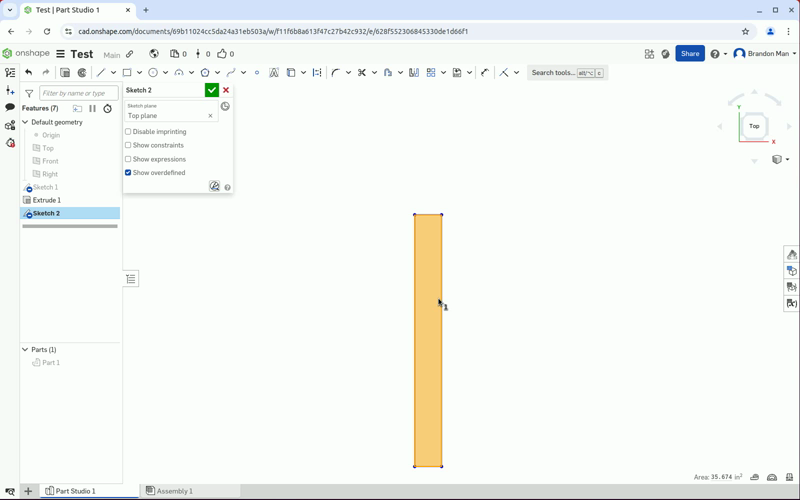
scroll(-6)
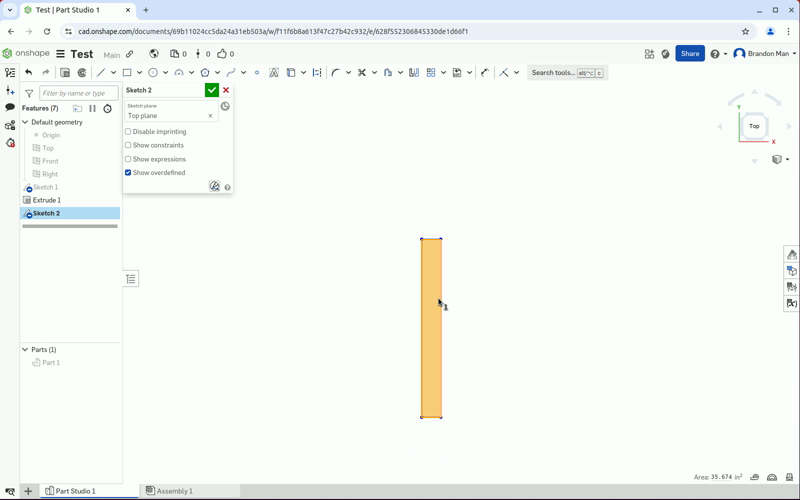
scroll(-6)
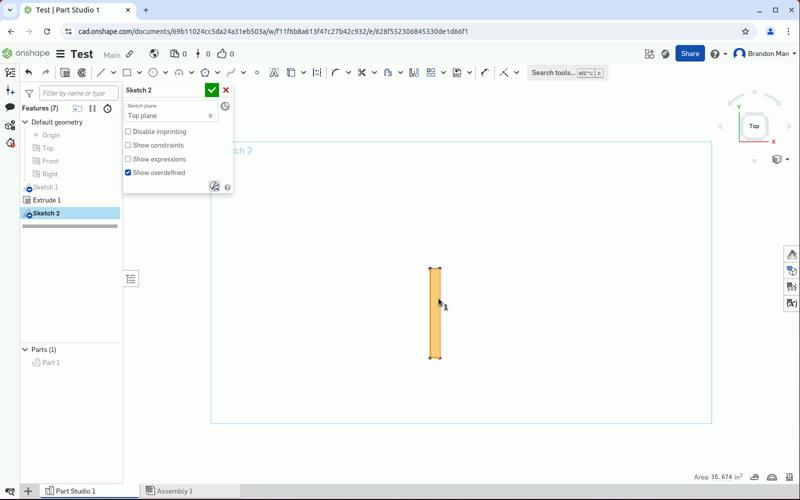
mouse_move(73, 352)
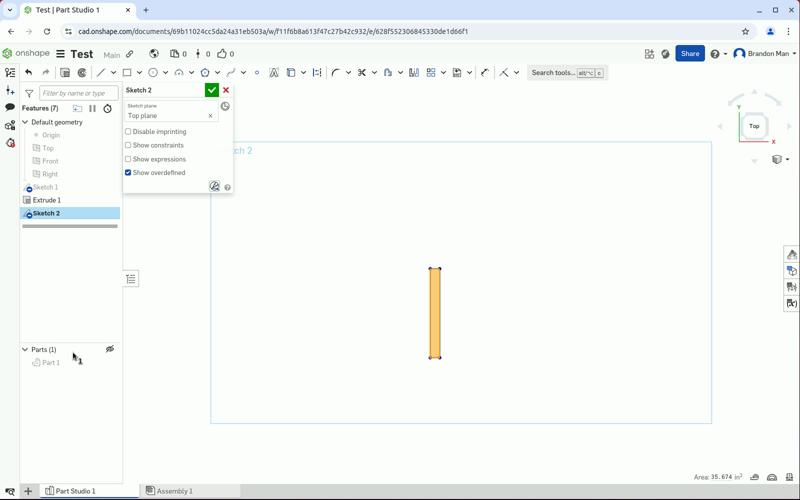
key(shift+y)
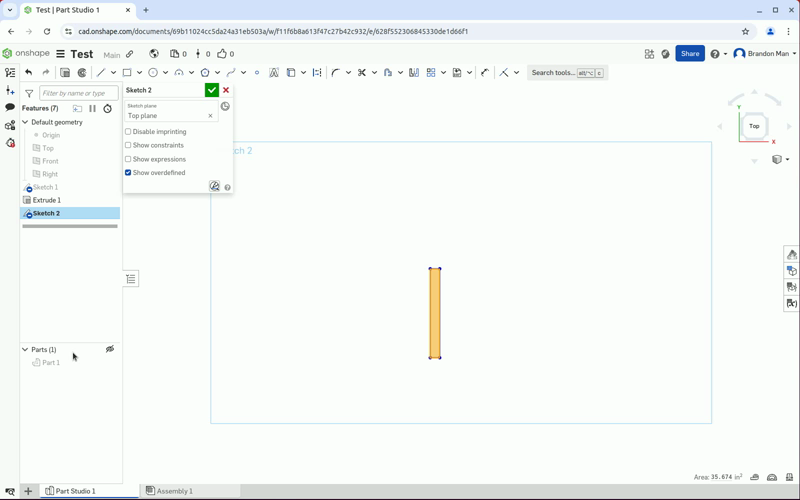
key(shift+e)
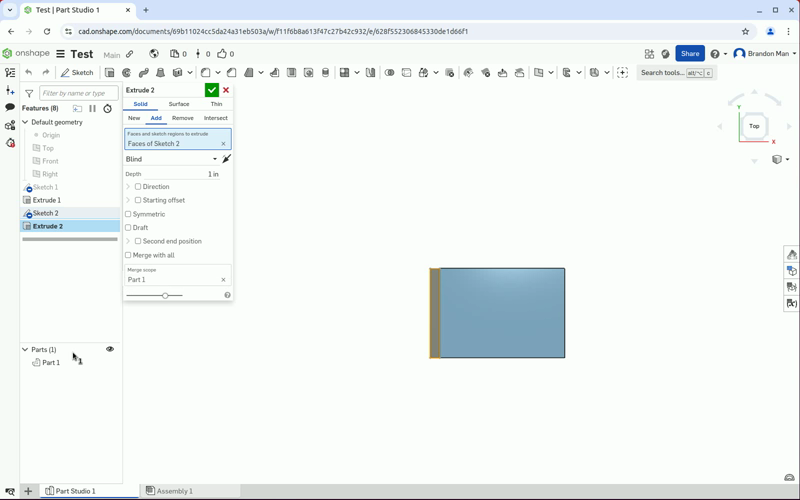
mouse_move(143, 106)
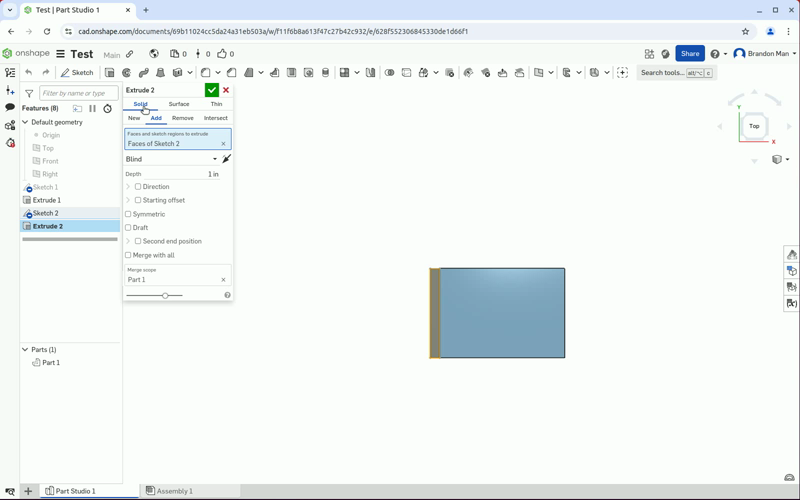
click(143, 106)
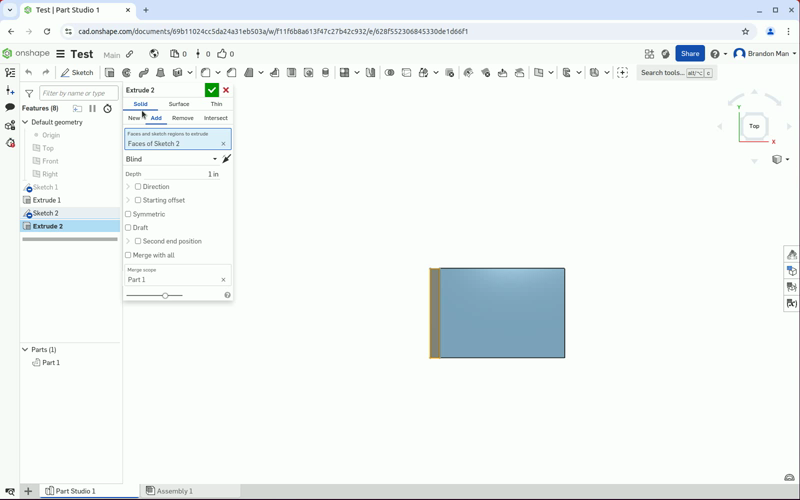
mouse_move(137, 120)
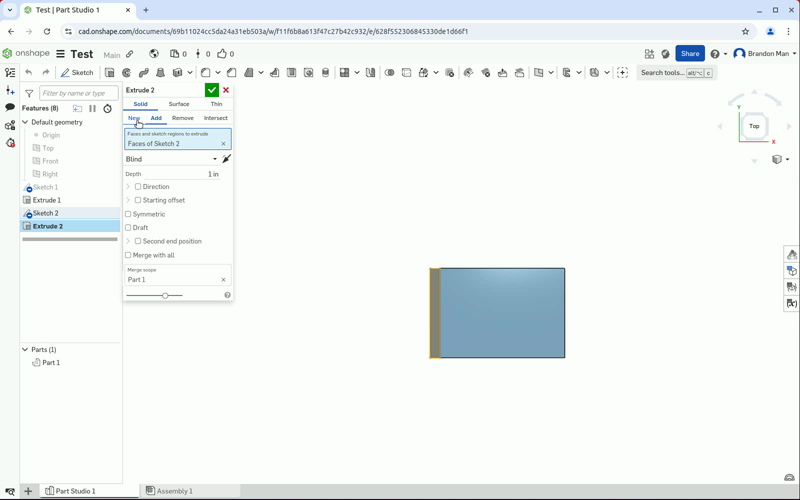
click(137, 120)
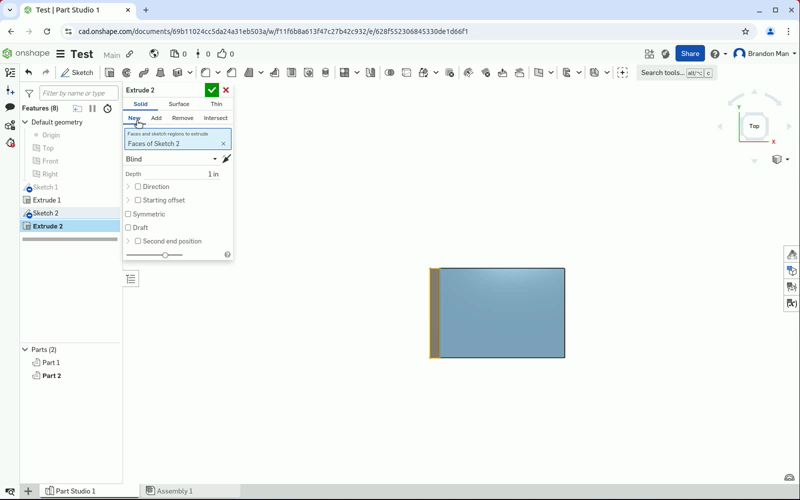
key(tab, 4)
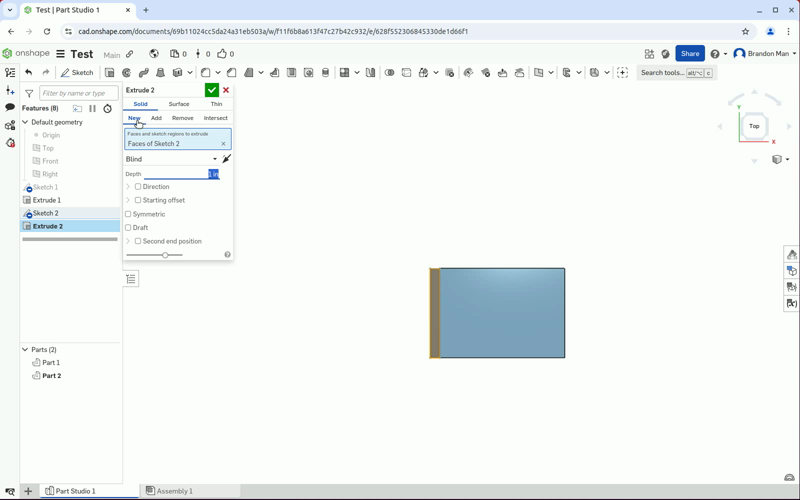
text(0.963)
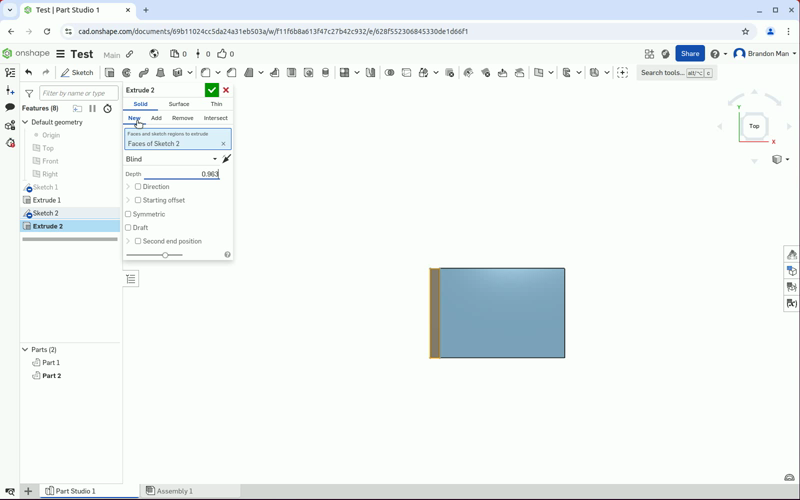
key(enter)
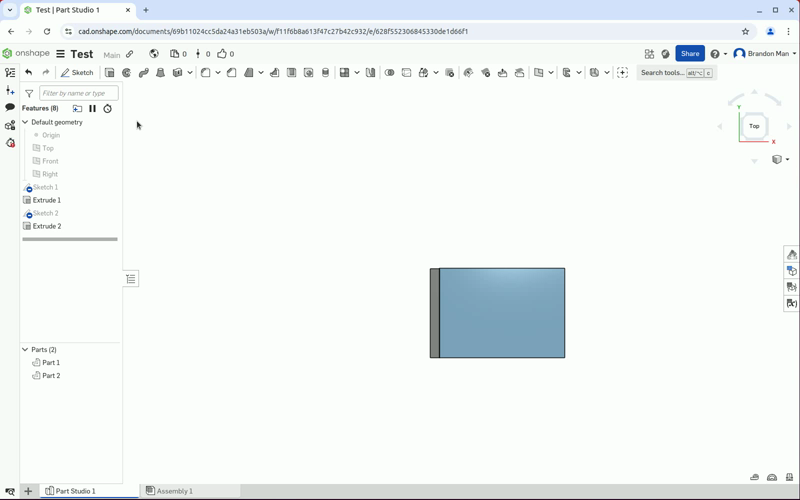
key(shift+h)
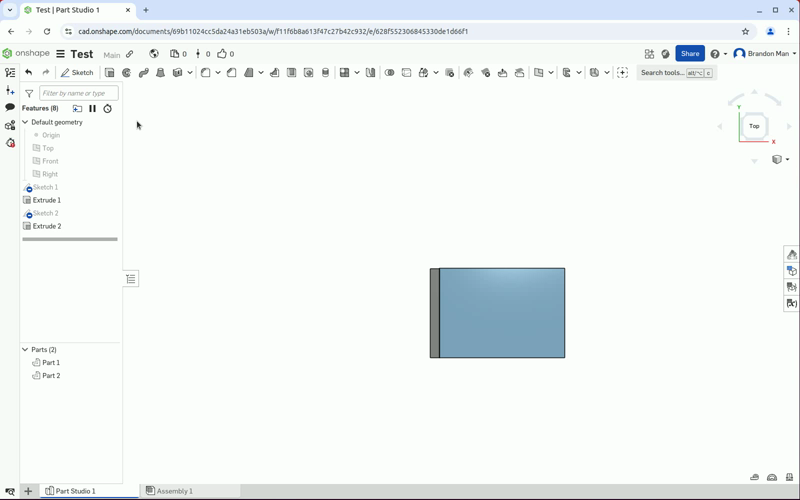
key(shift+h)
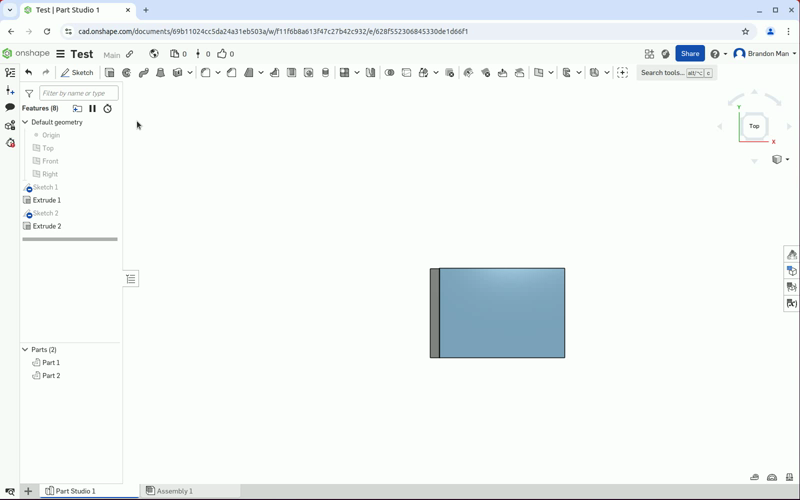
mouse_move(73, 189)
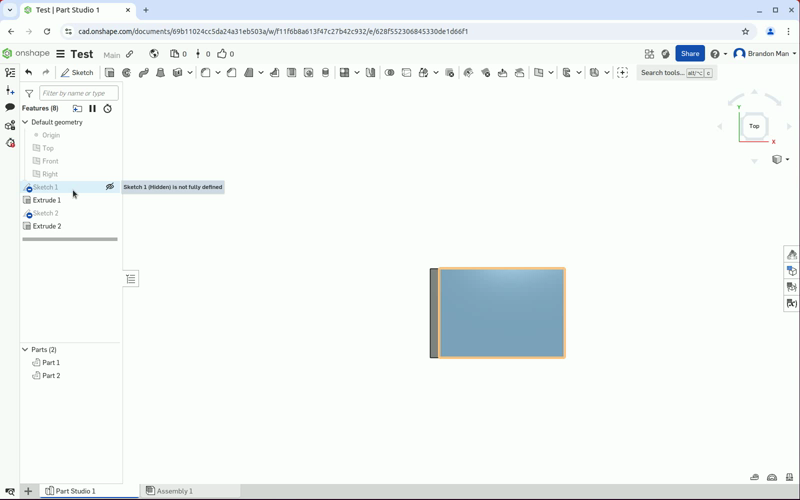
click(73, 189)
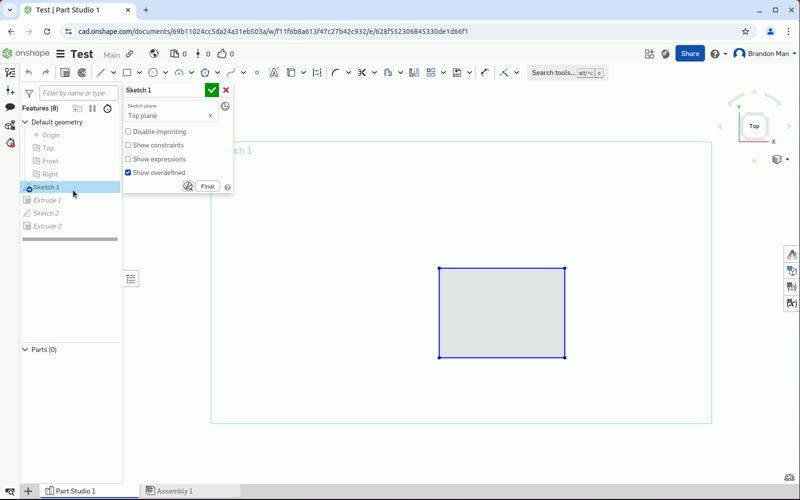
mouse_move(229, 92)
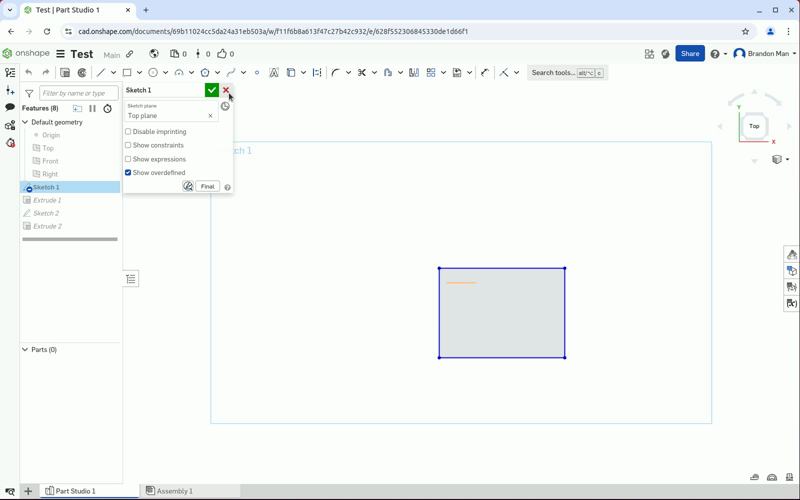
click(229, 92)
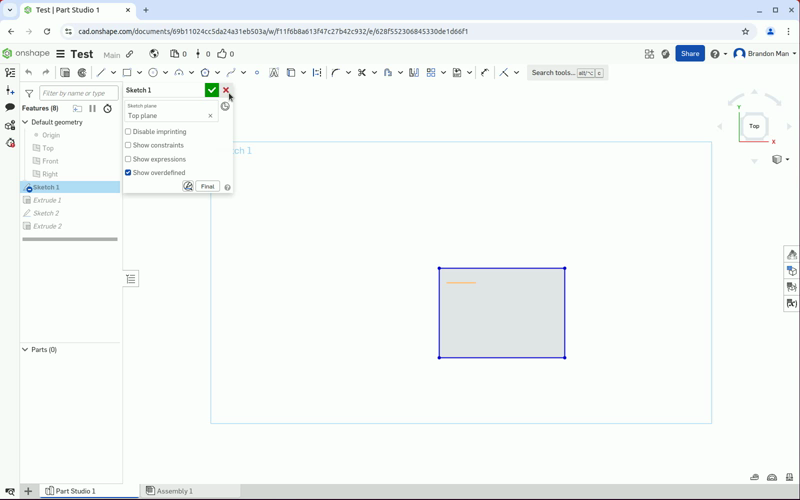
key(shift+s)
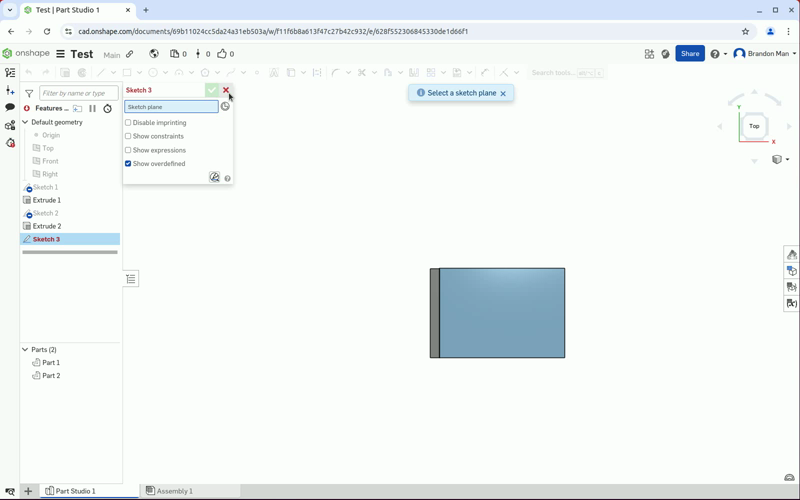
mouse_move(73, 150)
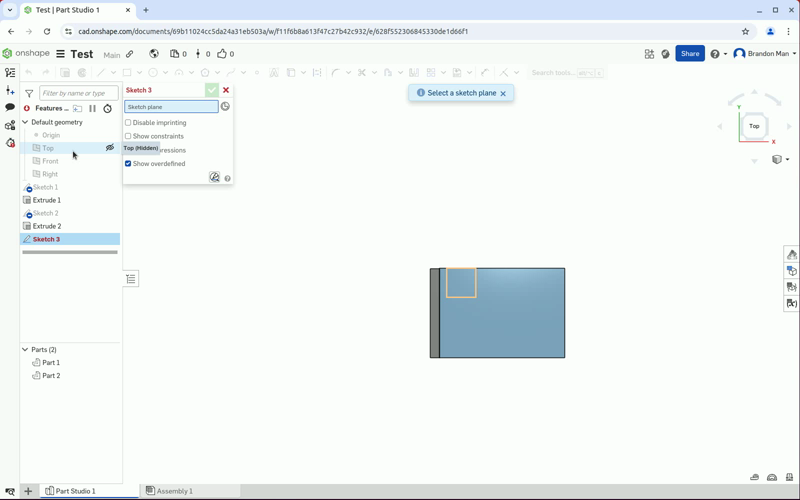
click(73, 150)
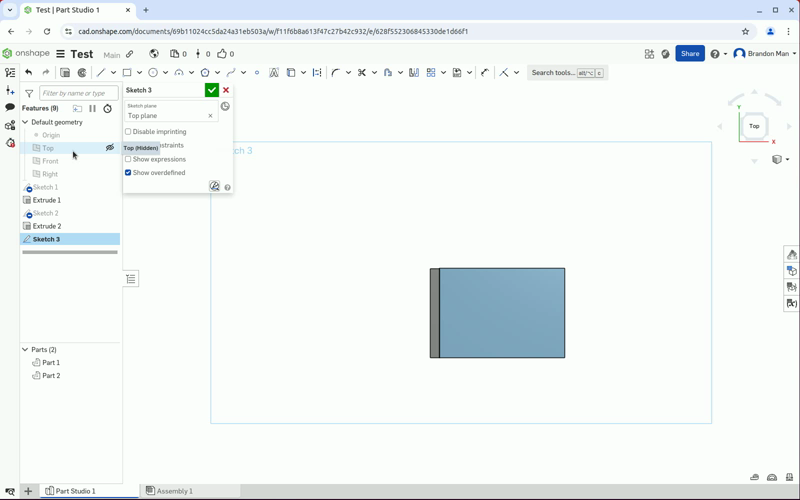
mouse_move(73, 352)
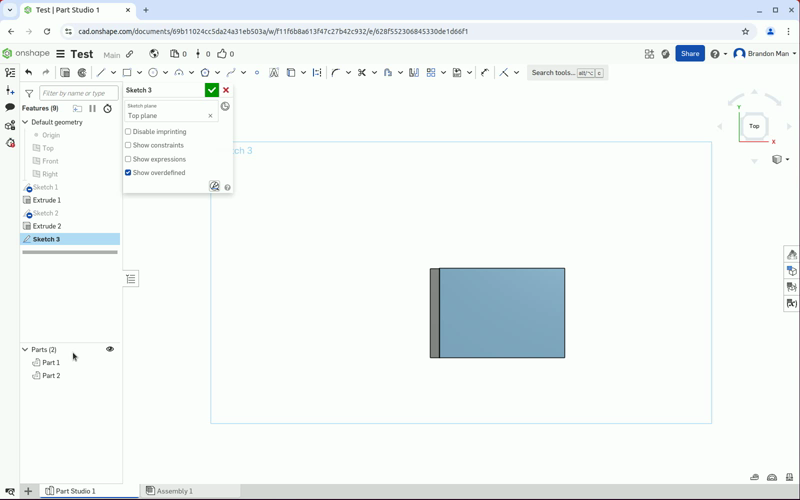
key(y)
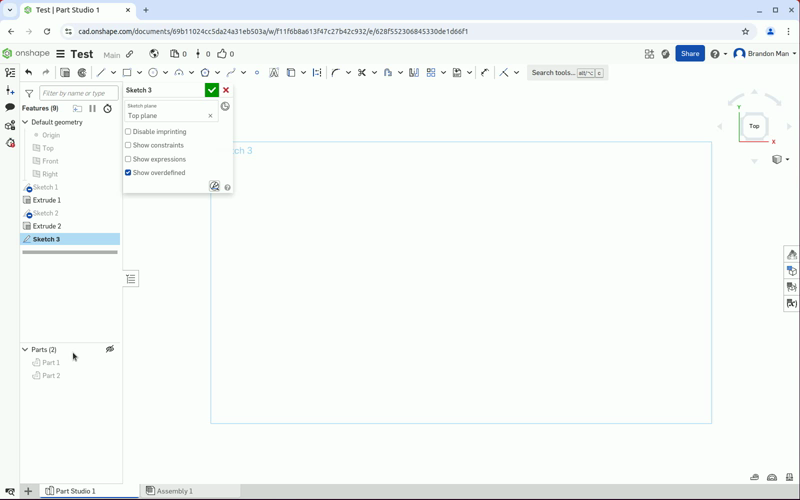
key(l)
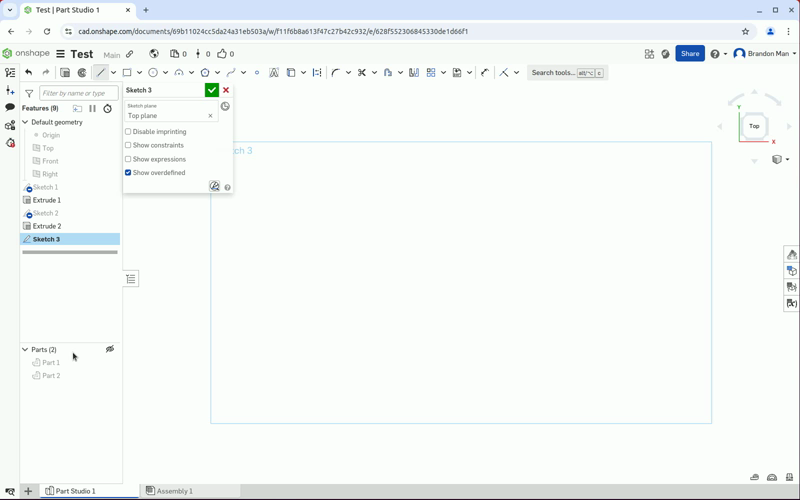
key_down(shift)
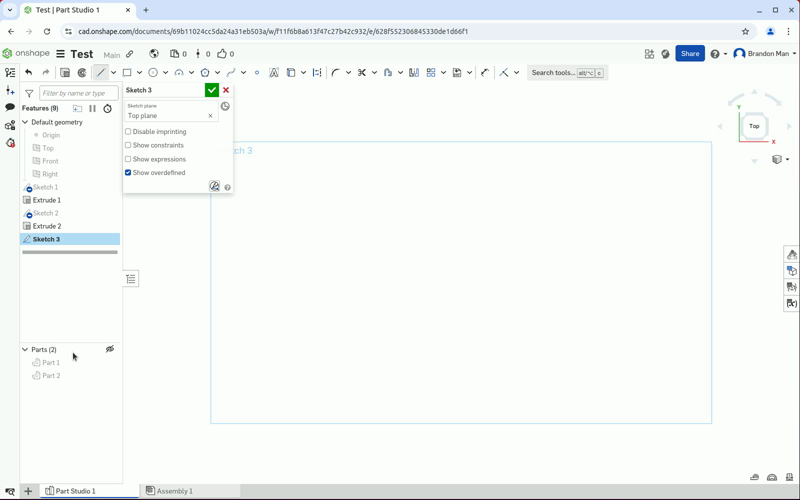
mouse_move(564, 357)
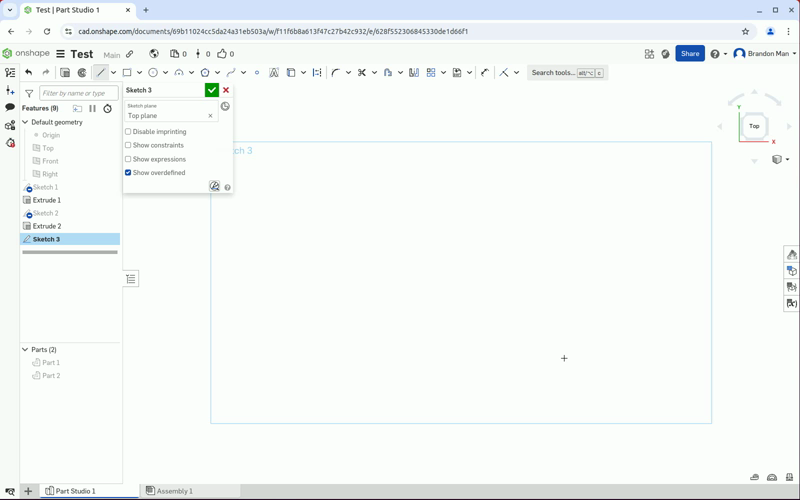
click(564, 357)
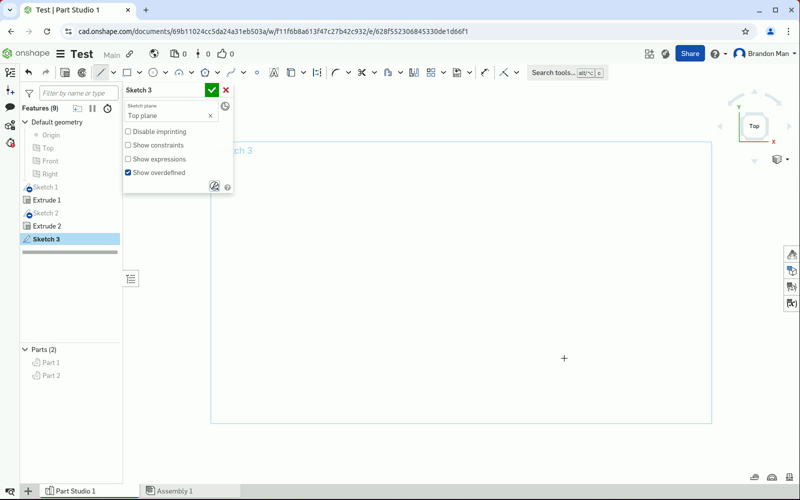
key_up(shift)
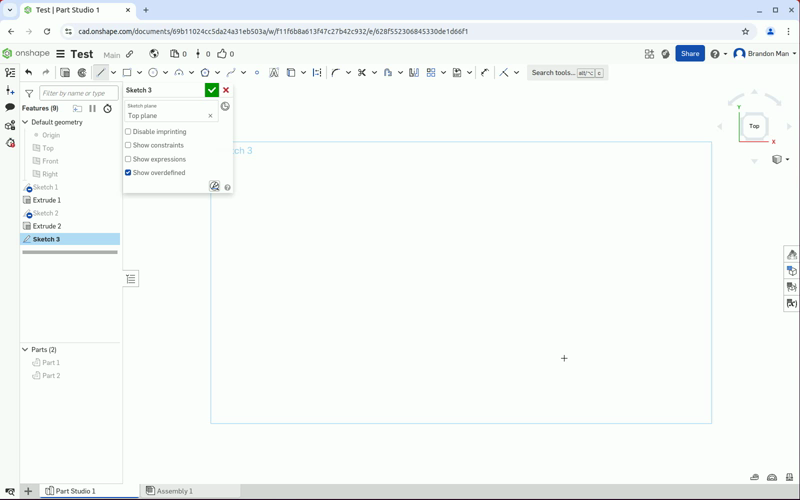
key_down(shift)
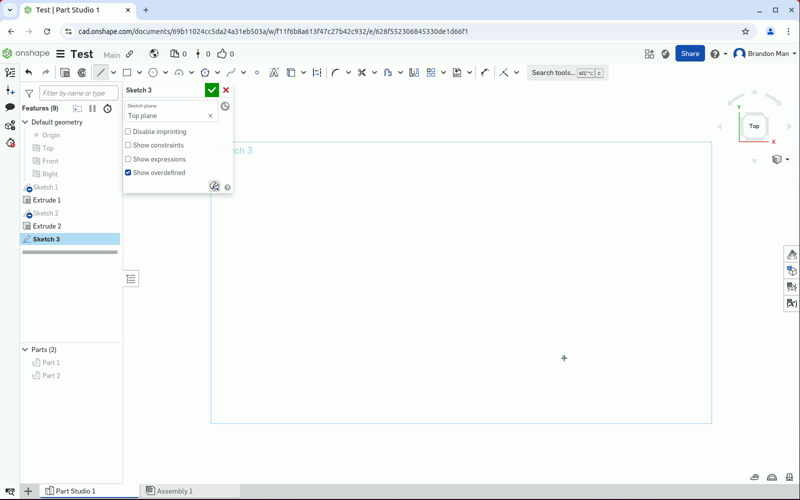
mouse_move(589, 357)
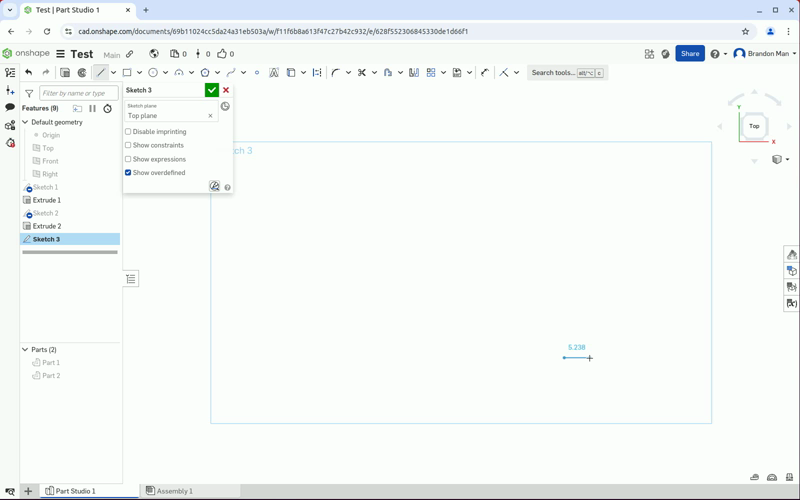
mouse_move(573, 357)
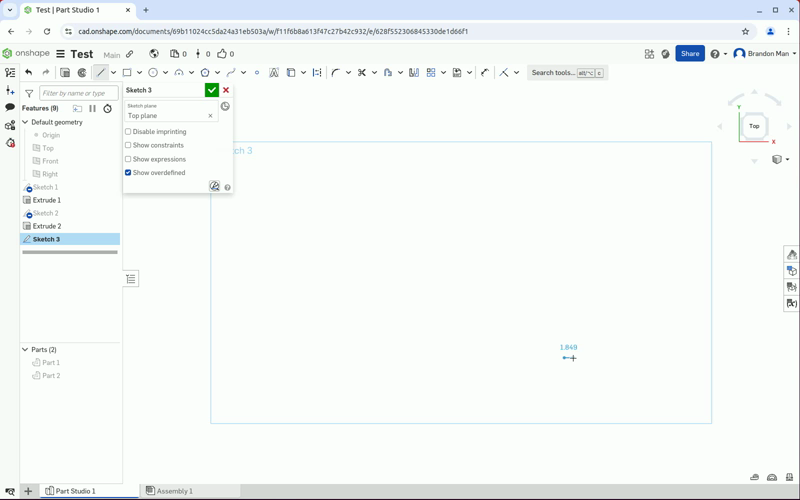
click(573, 357)
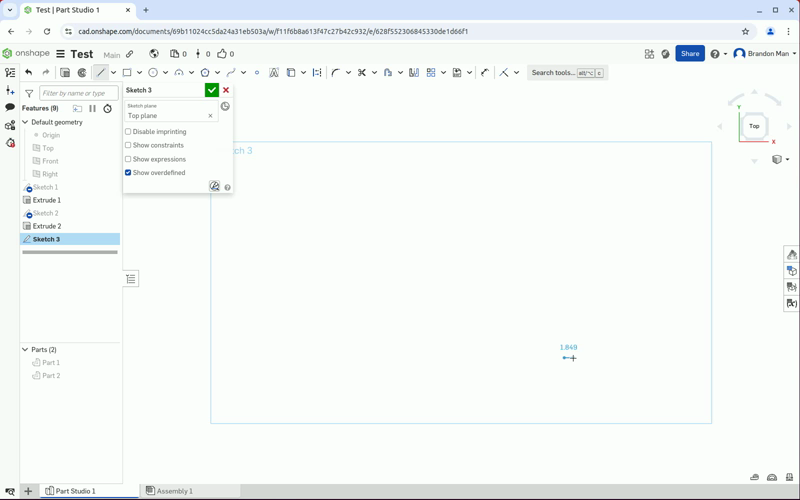
key_up(shift)
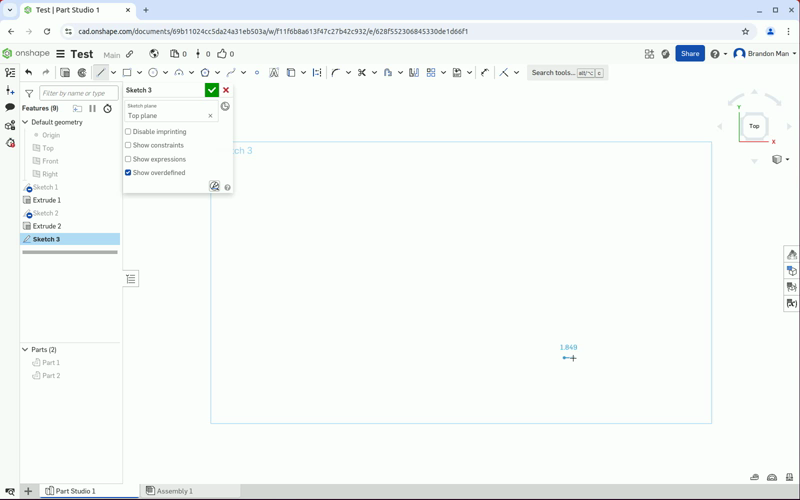
key_down(shift)
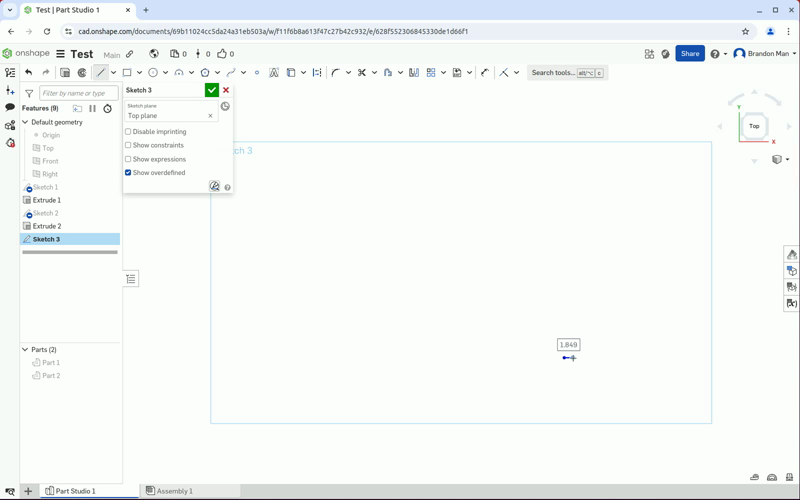
mouse_move(573, 268)
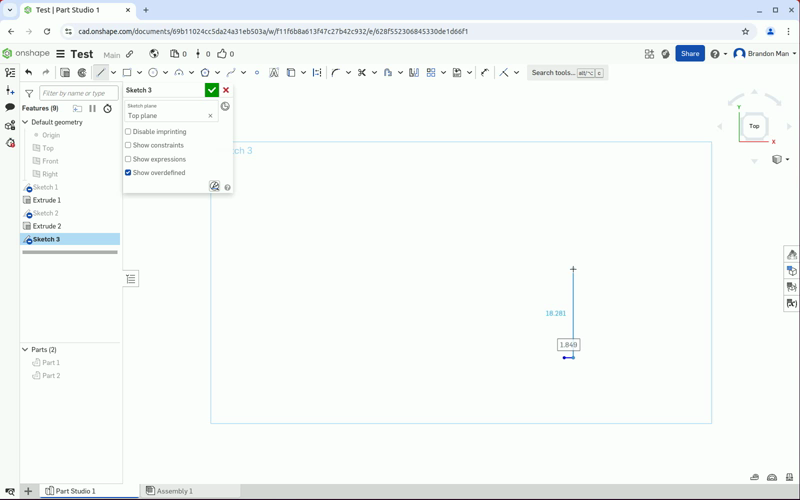
click(573, 268)
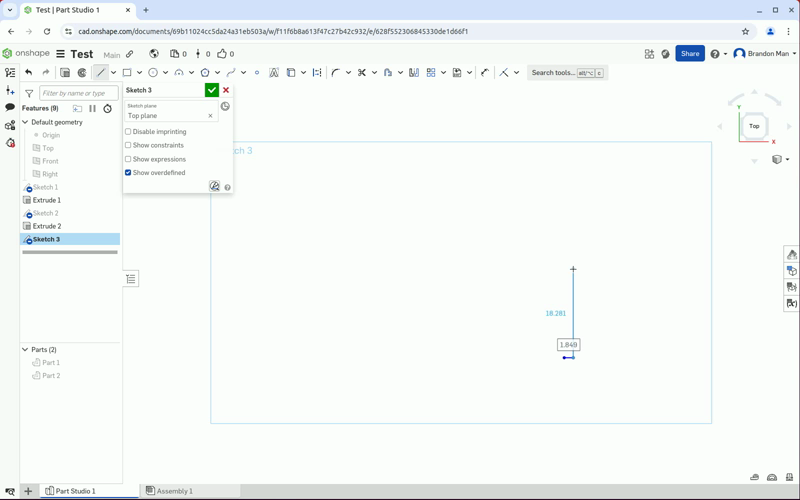
key_up(shift)
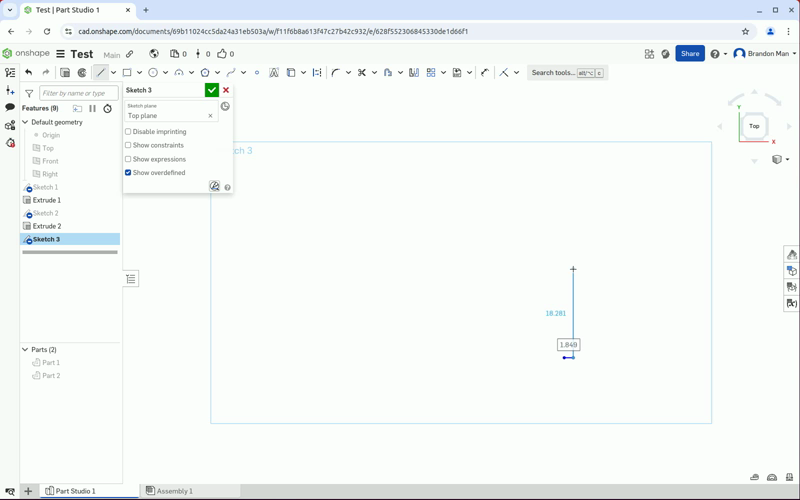
key_down(shift)
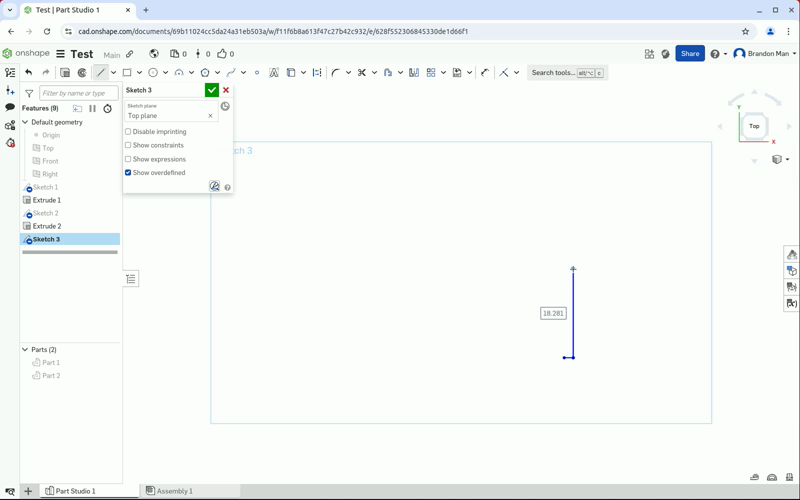
mouse_move(589, 268)
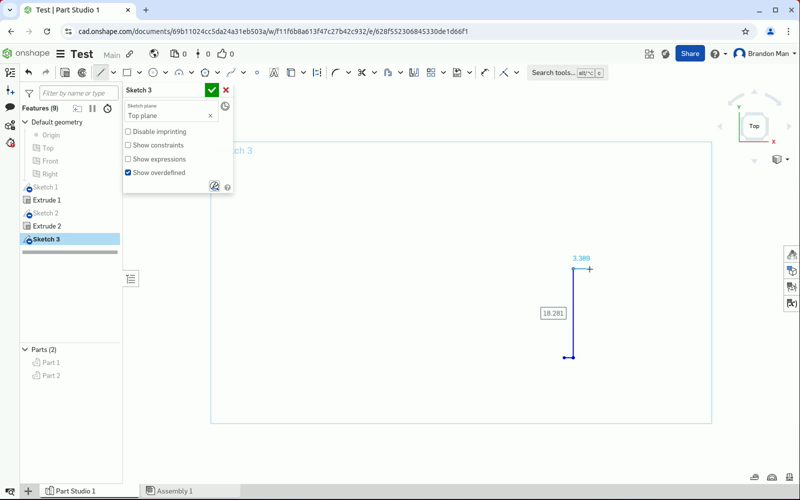
mouse_move(564, 268)
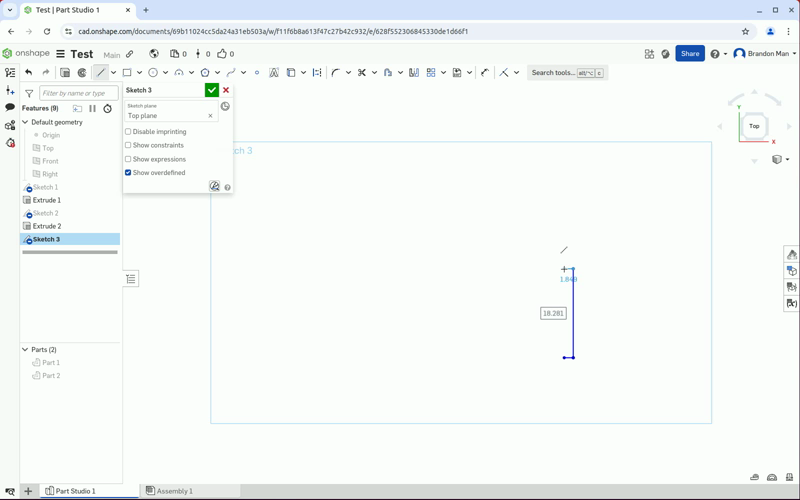
click(564, 268)
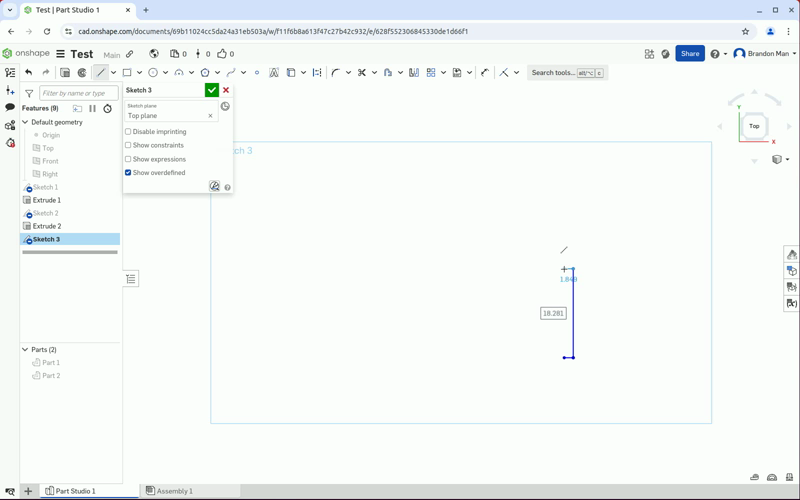
key_up(shift)
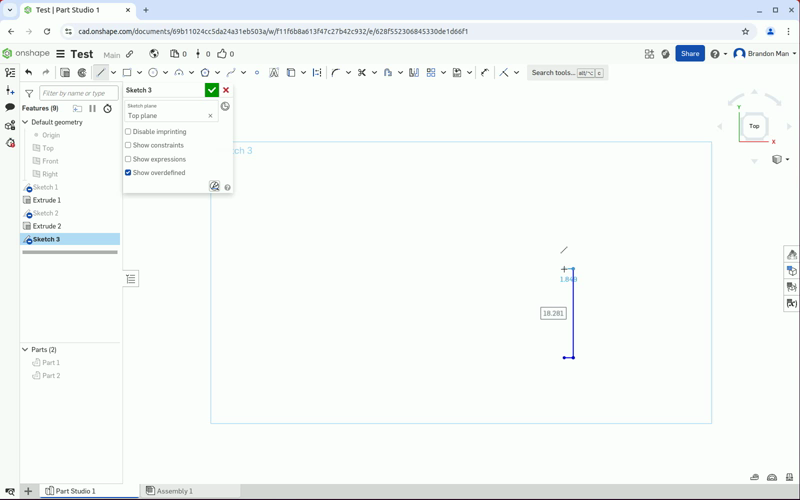
key_down(shift)
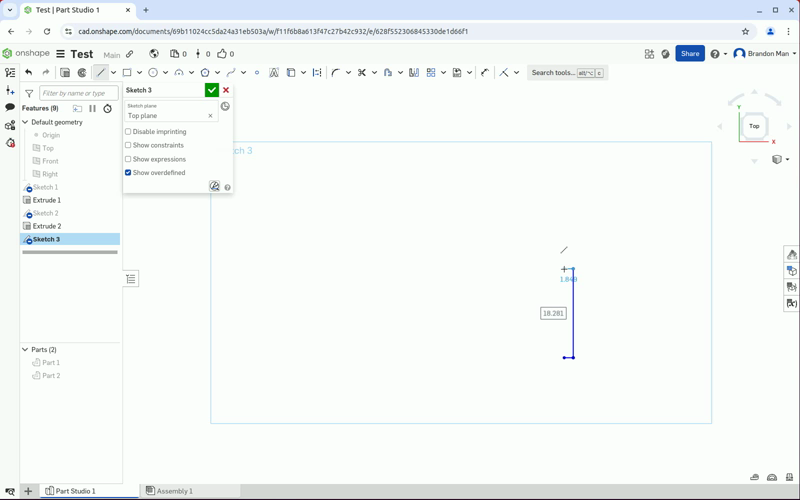
mouse_move(564, 357)
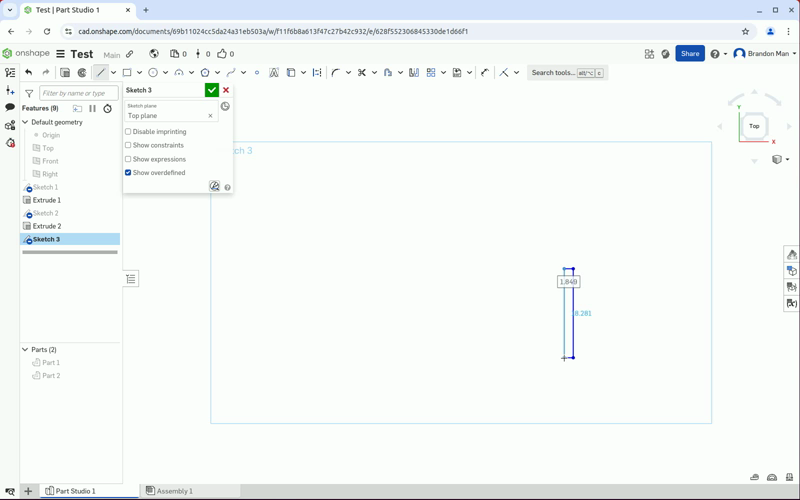
key_up(shift)
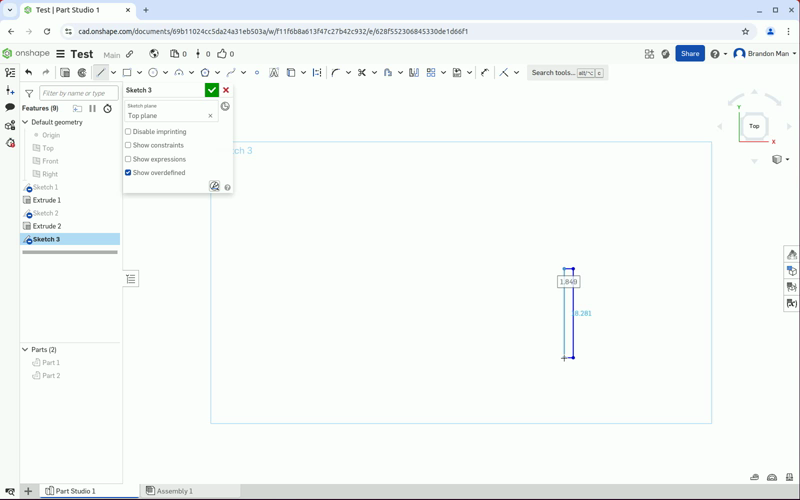
click(564, 357)
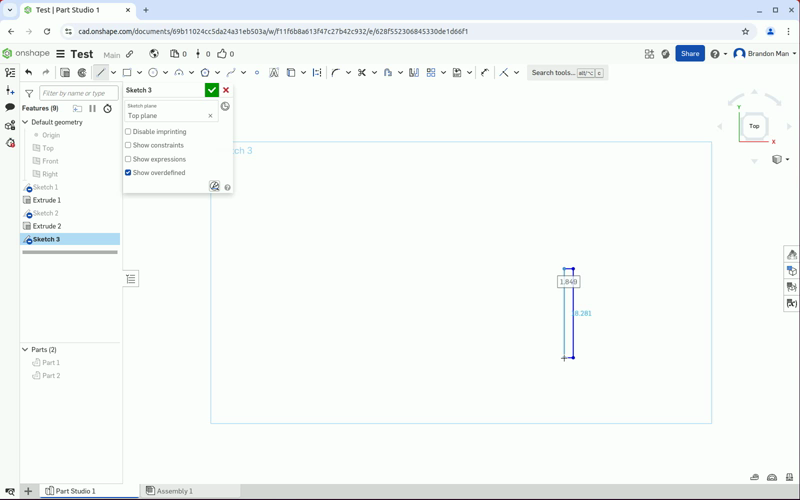
key(esc)
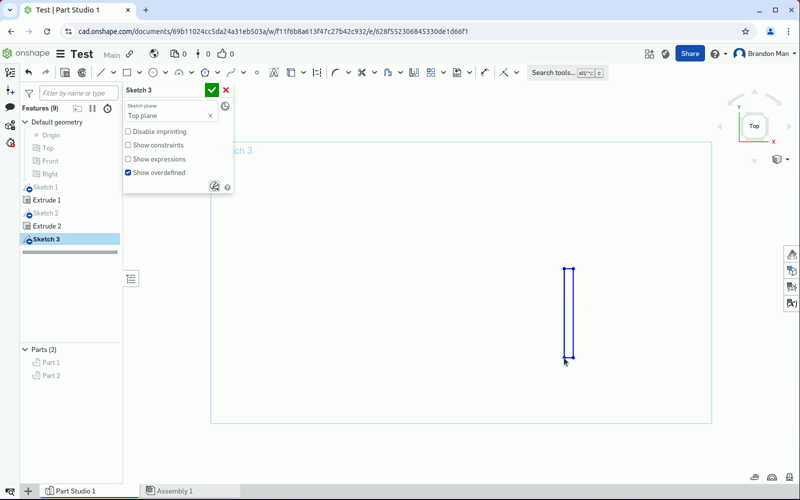
mouse_move(568, 352)
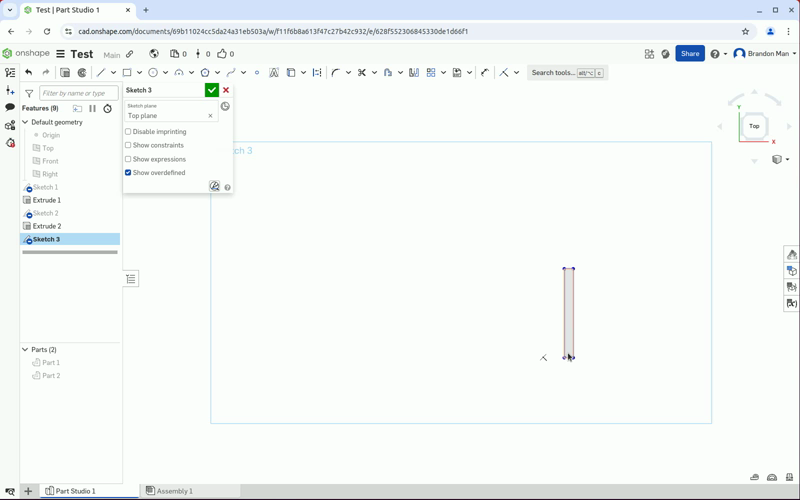
scroll(6)
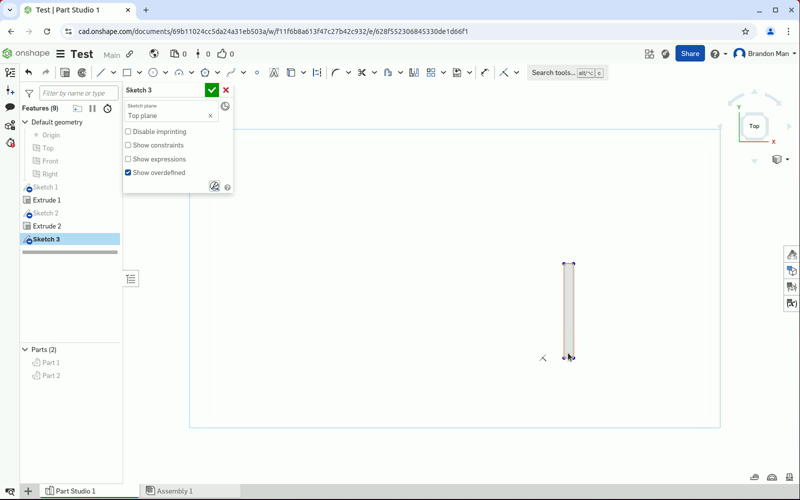
scroll(6)
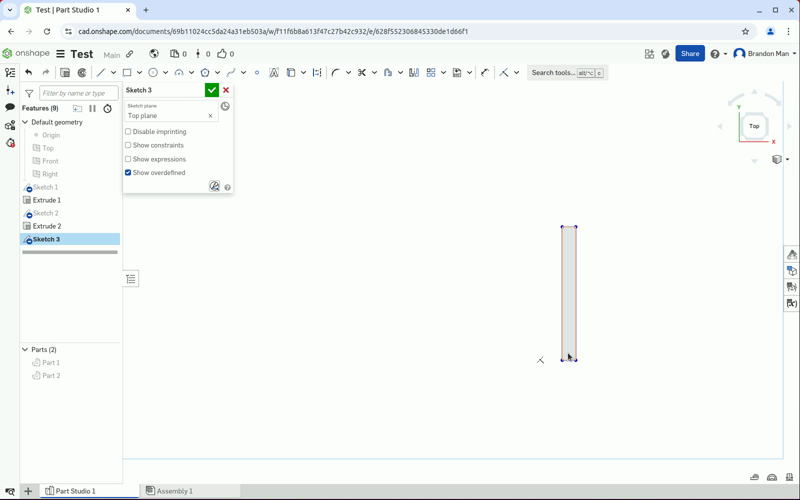
scroll(6)
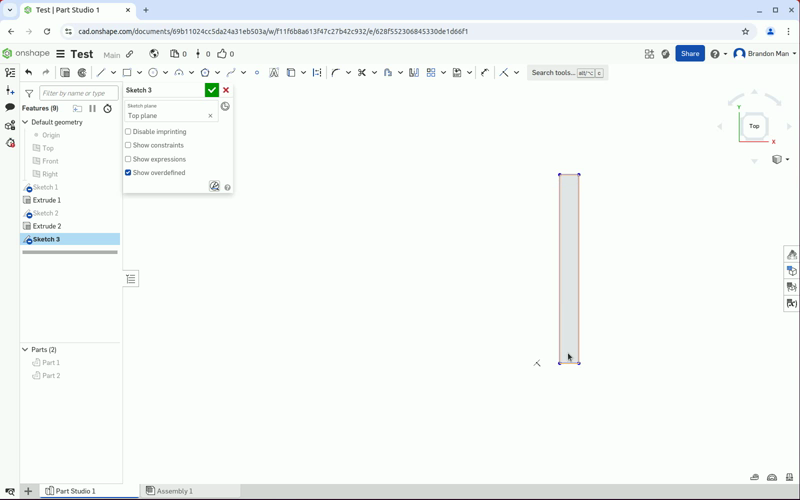
scroll(6)
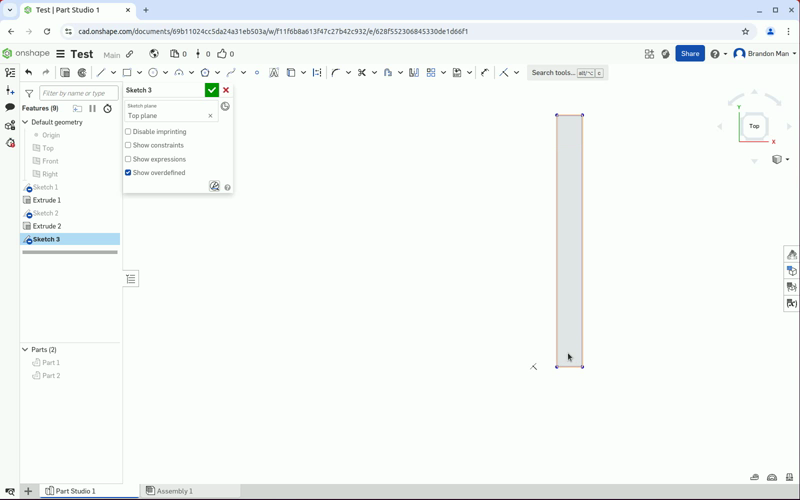
scroll(6)
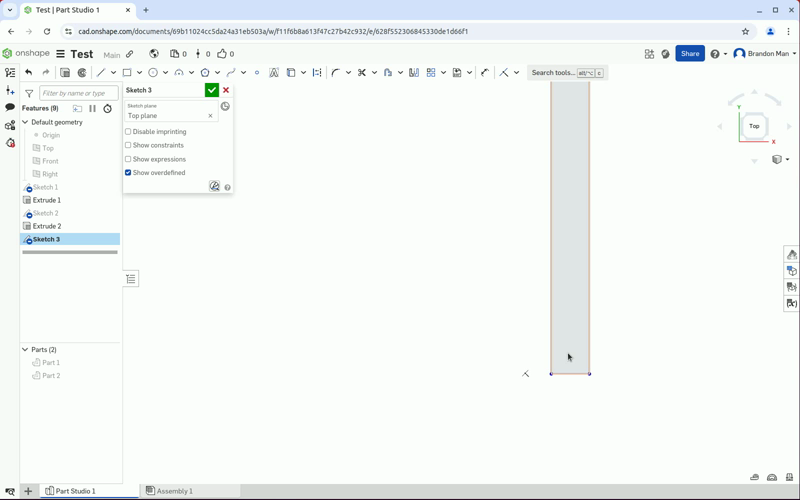
scroll(6)
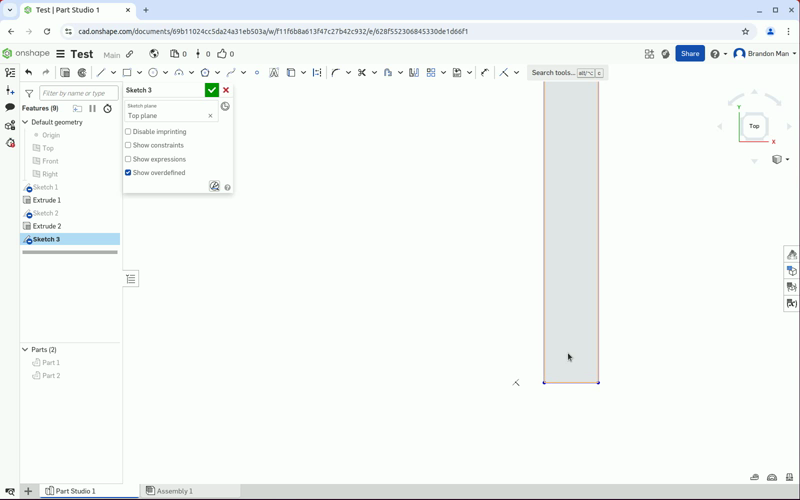
scroll(6)
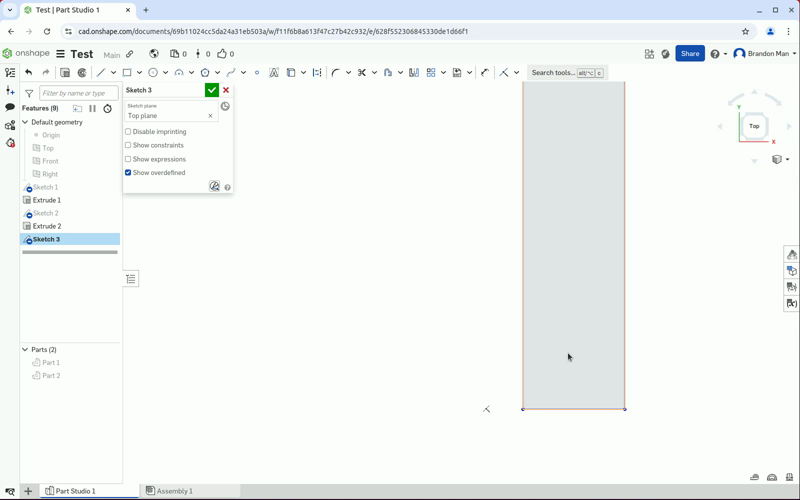
click(568, 352)
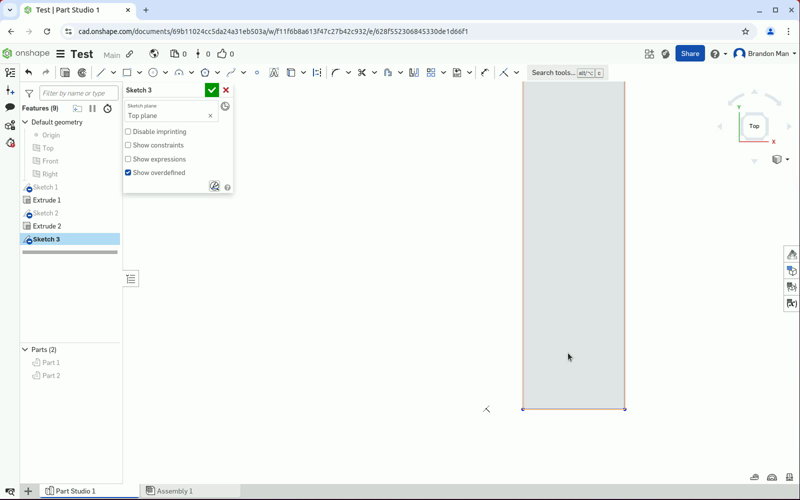
scroll(-6)
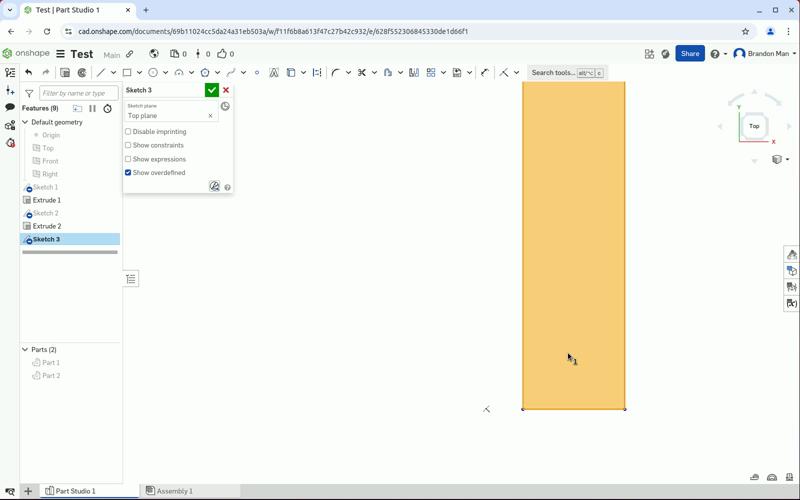
scroll(-6)
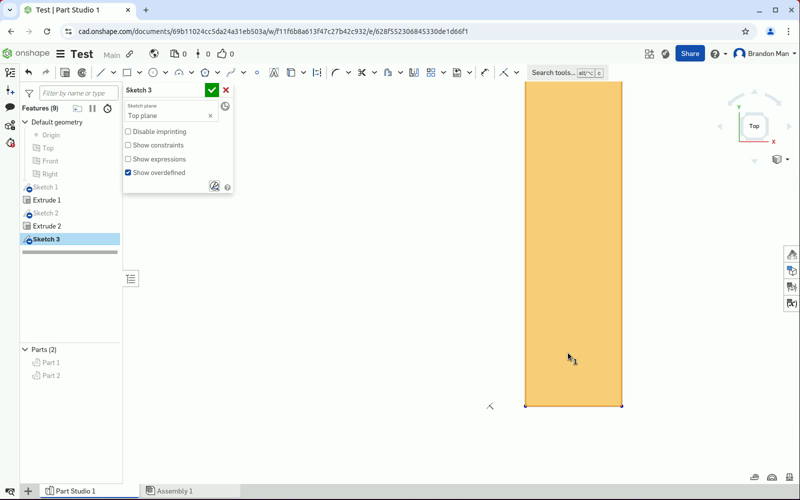
scroll(-6)
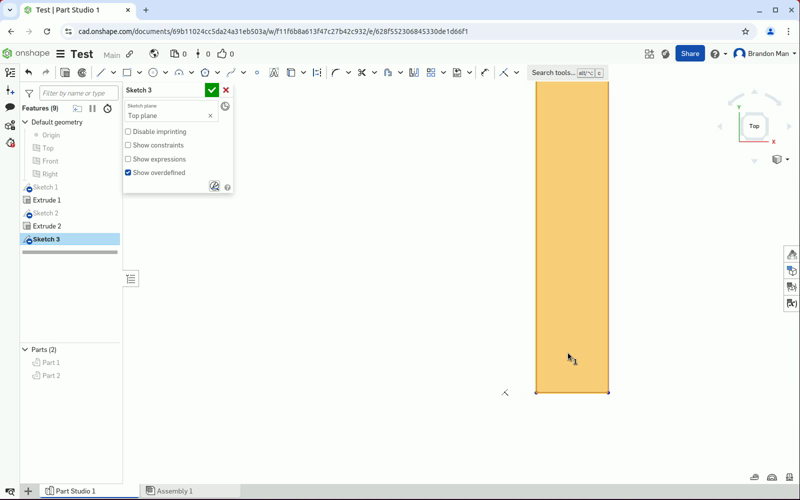
scroll(-6)
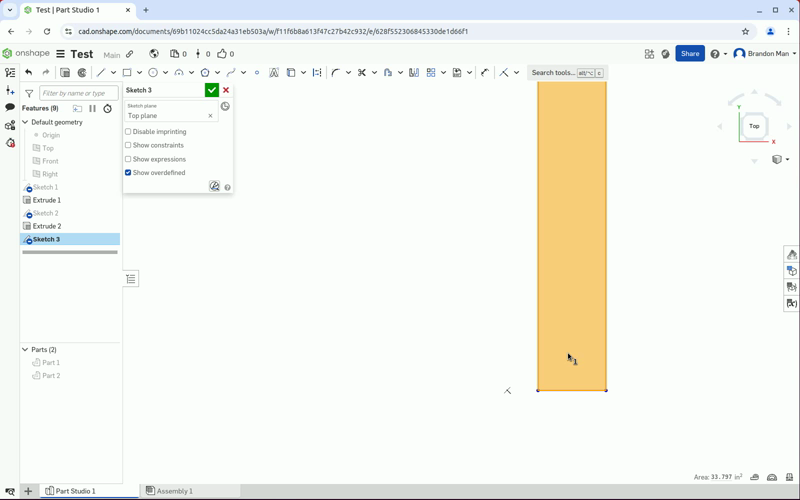
scroll(-6)
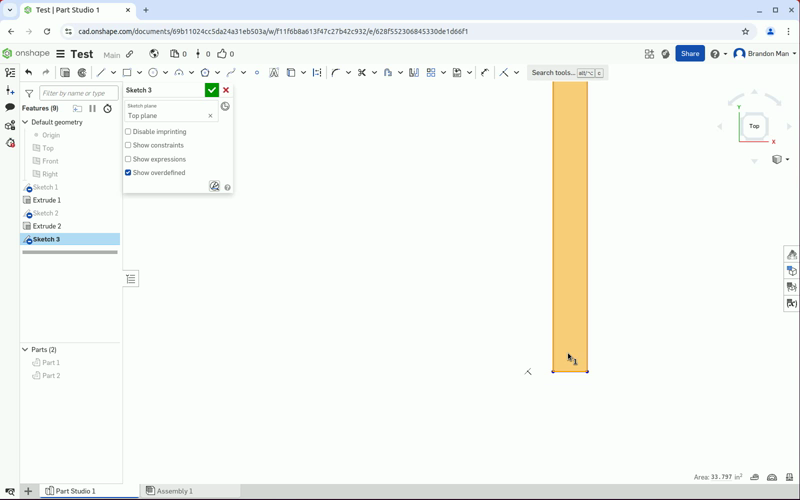
scroll(-6)
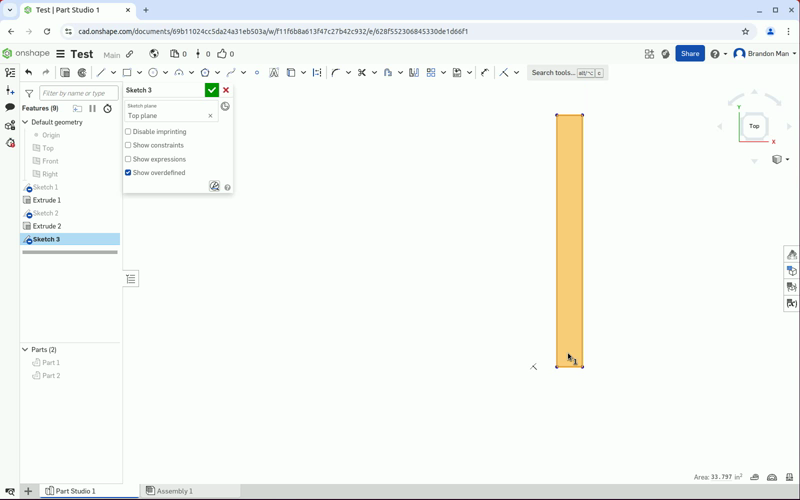
scroll(-6)
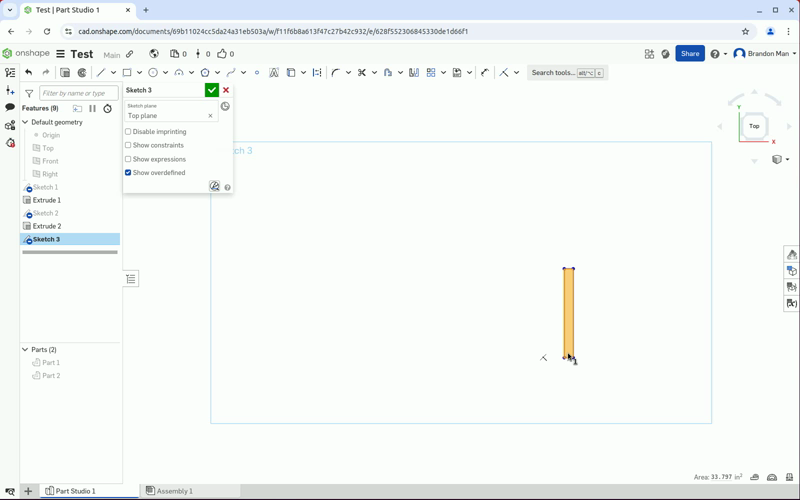
mouse_move(73, 352)
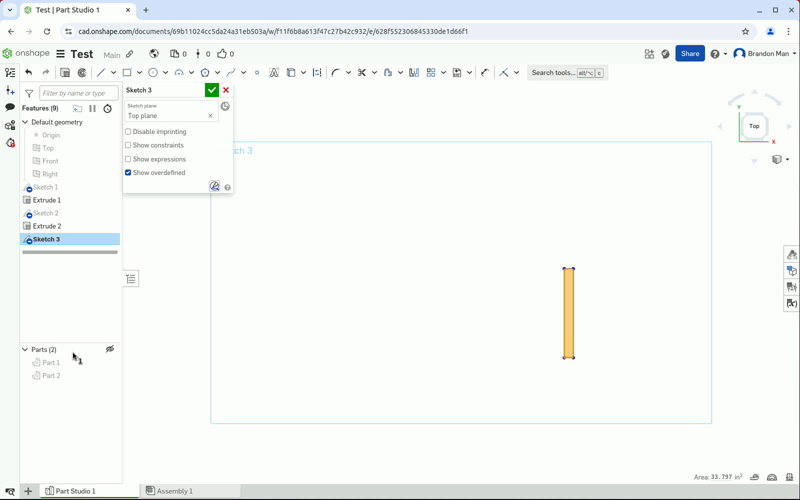
key(shift+y)
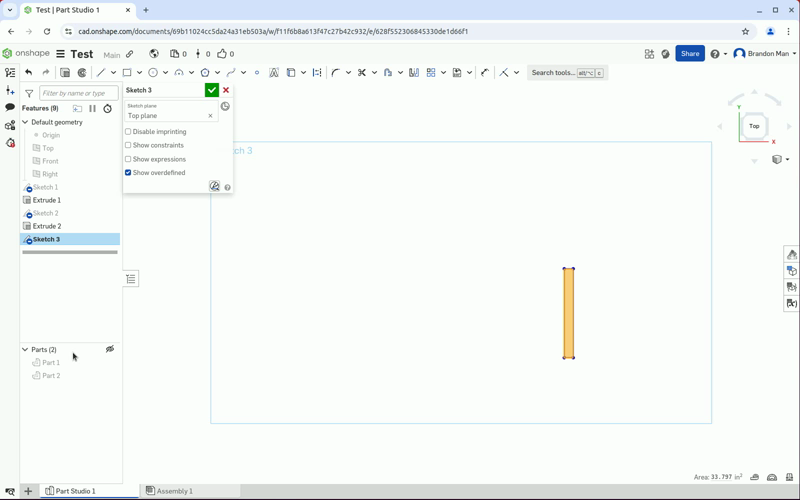
key(shift+e)
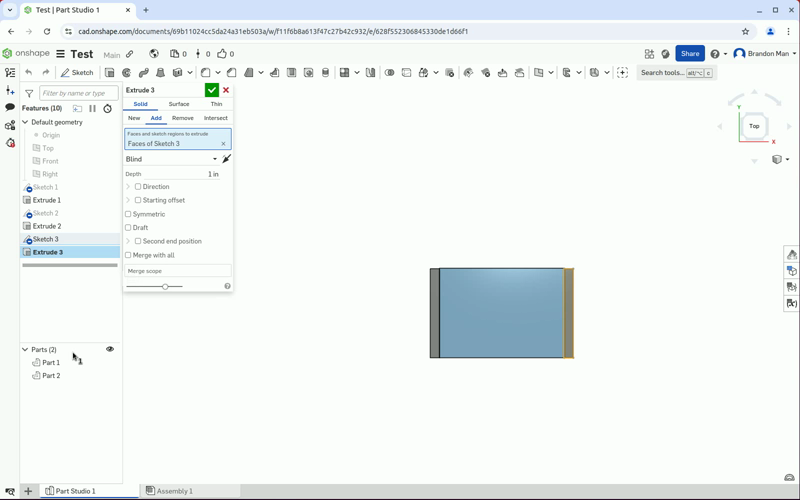
mouse_move(143, 106)
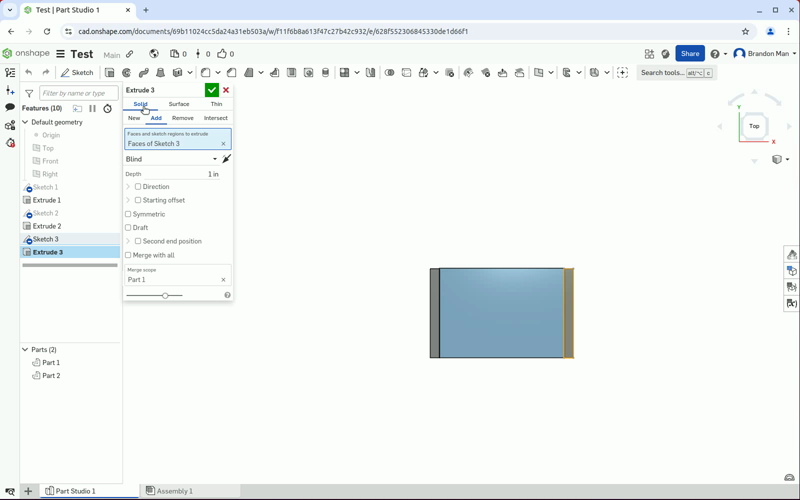
click(143, 106)
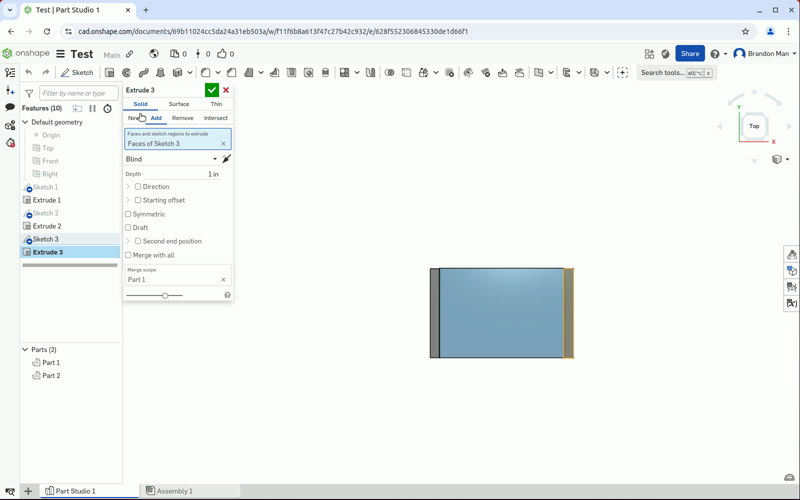
mouse_move(137, 120)
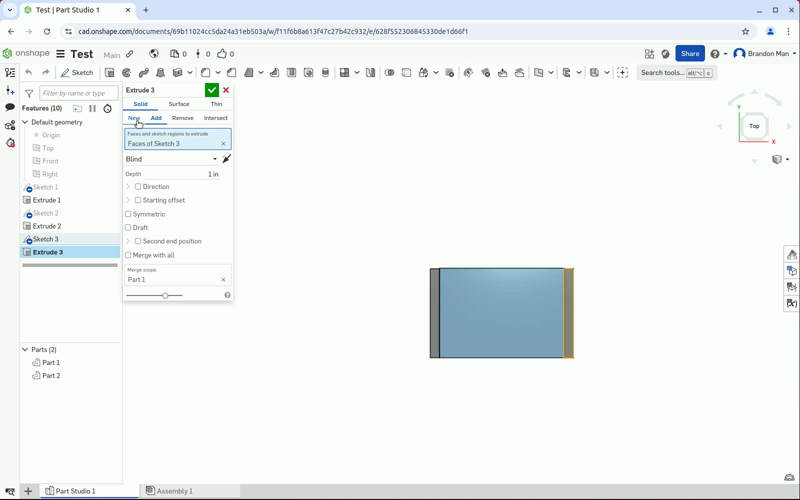
click(137, 120)
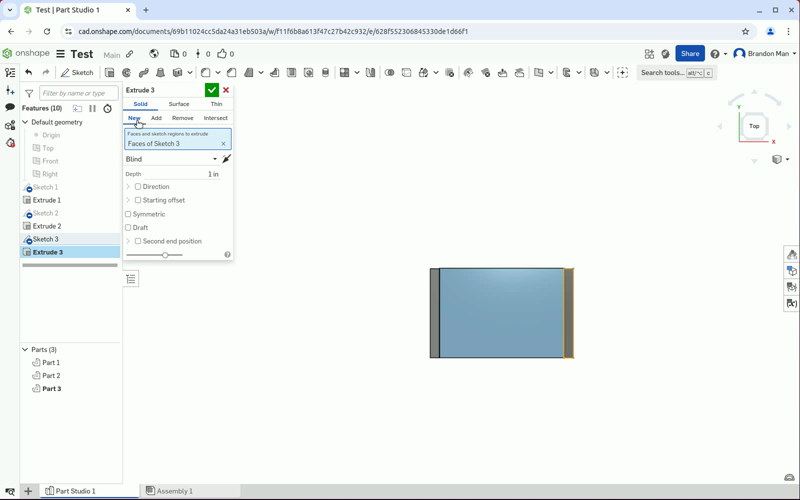
key(tab, 4)
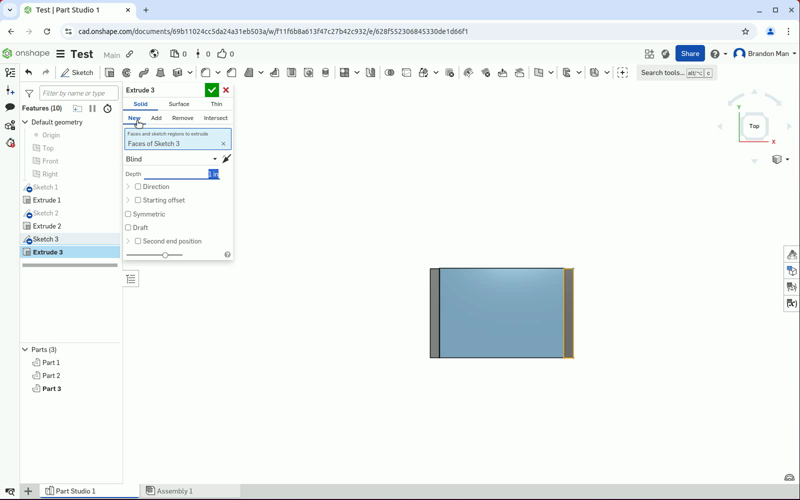
text(0.963)
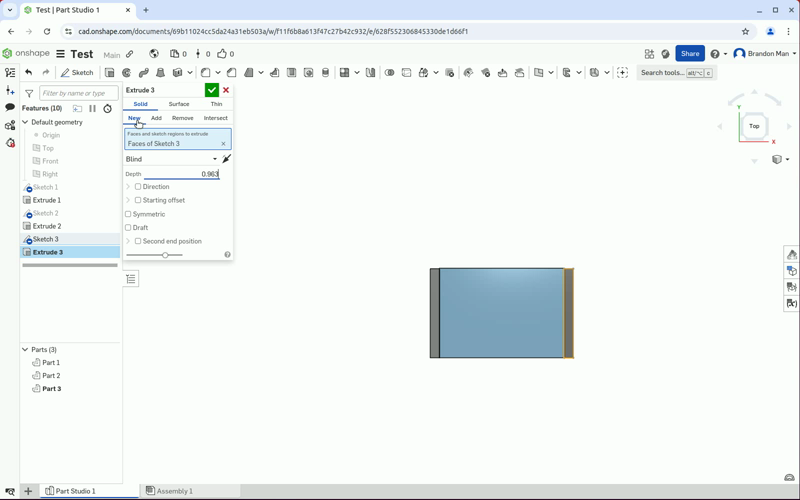
key(enter)
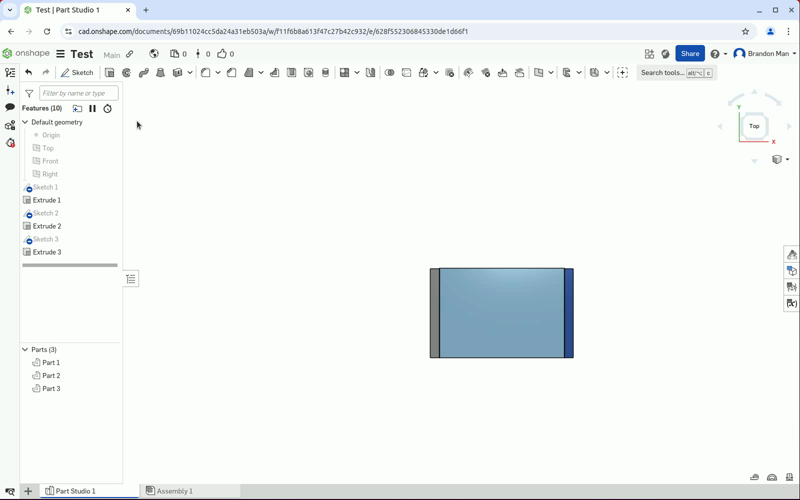
key(shift+h)
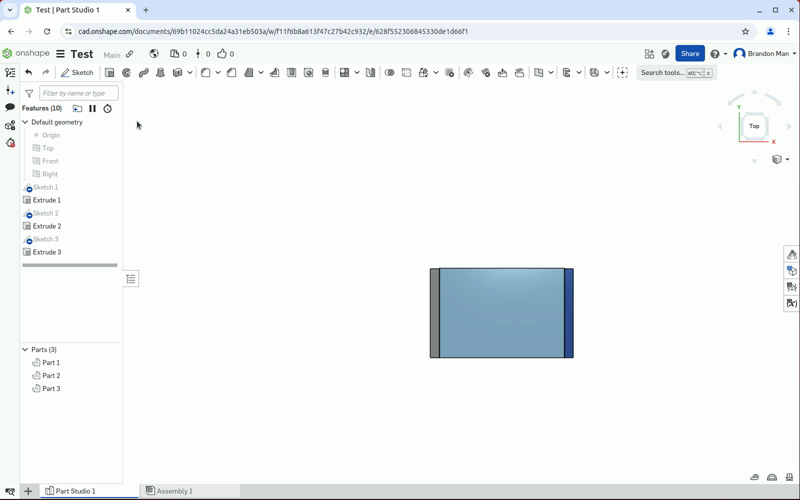
key(shift+h)
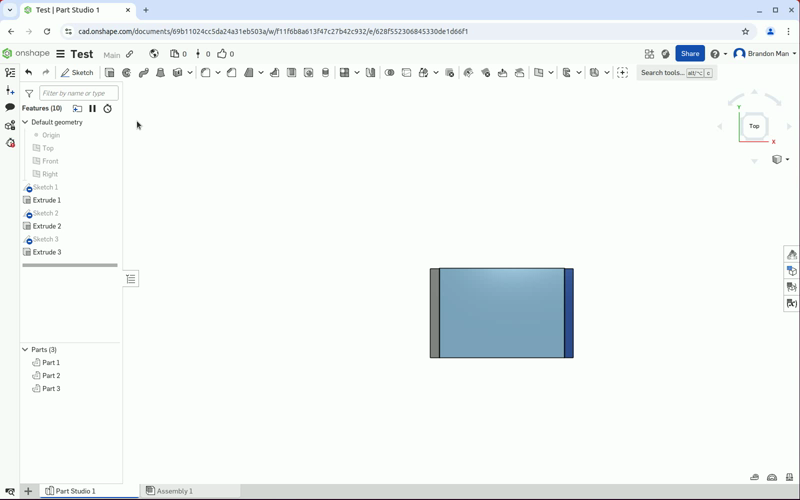
mouse_move(73, 189)
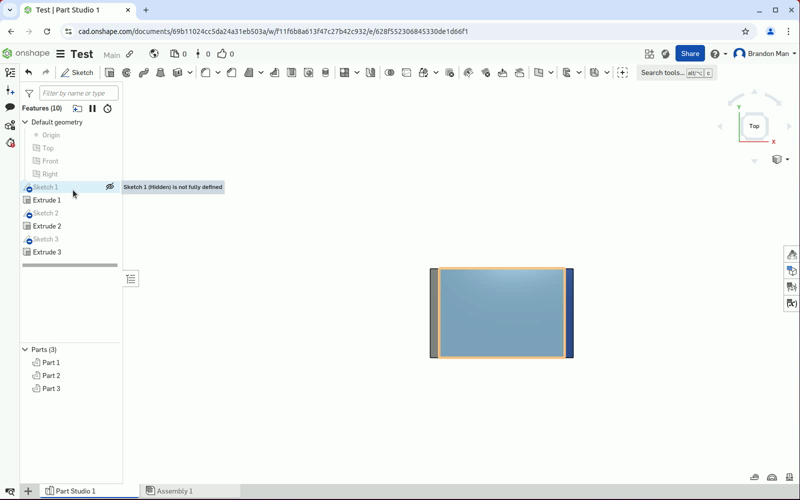
click(73, 189)
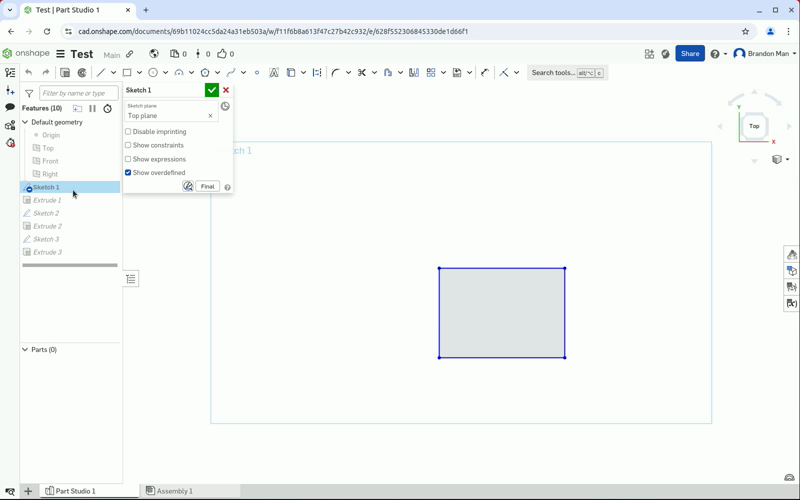
mouse_move(229, 92)
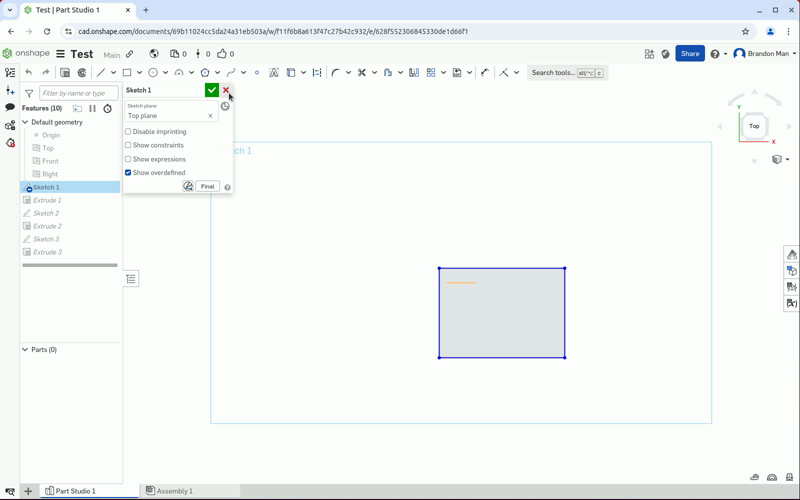
click(229, 92)
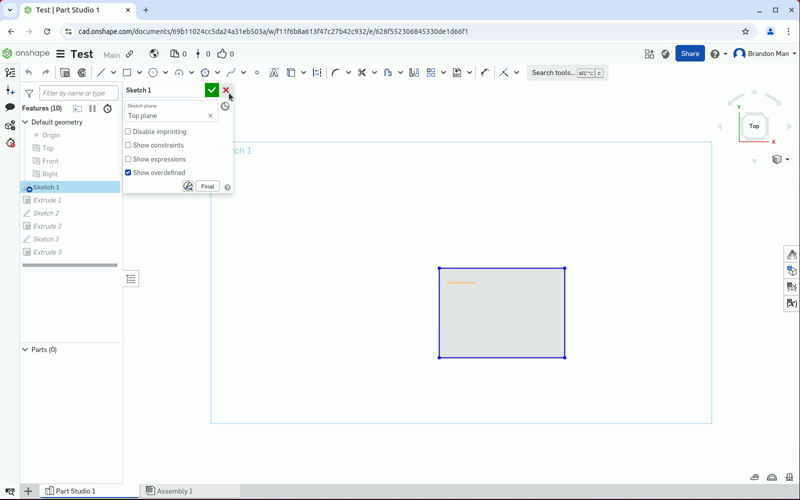
key(shift+s)
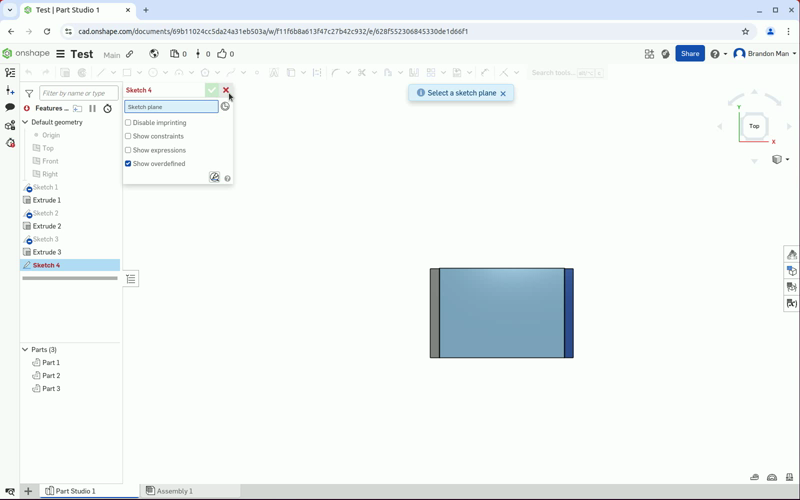
mouse_move(73, 150)
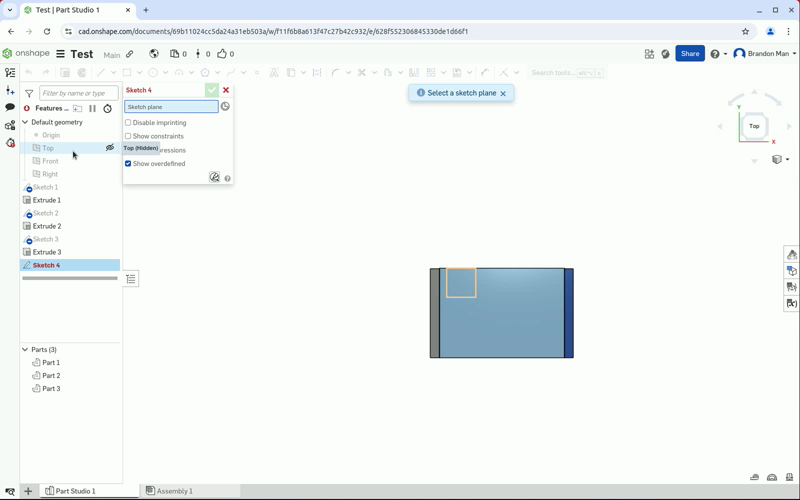
click(73, 150)
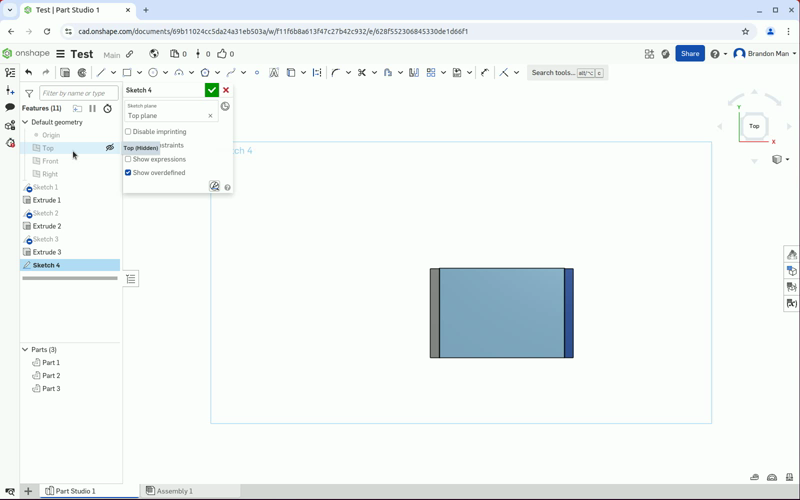
mouse_move(73, 352)
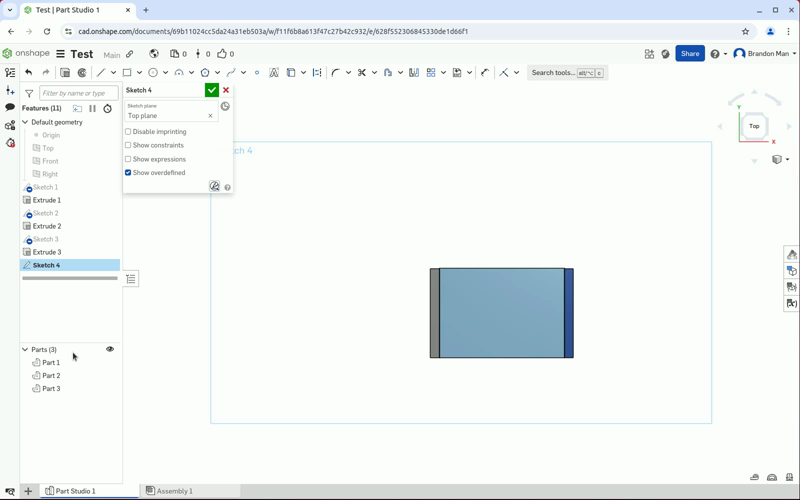
key(y)
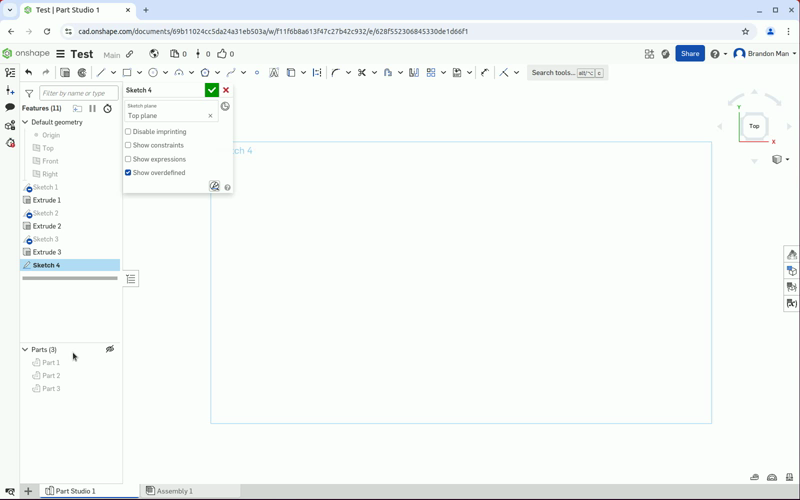
key(l)
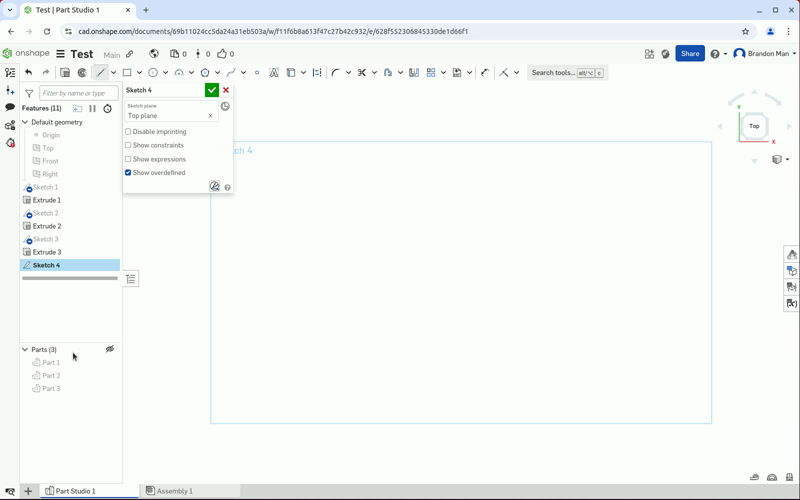
key_down(shift)
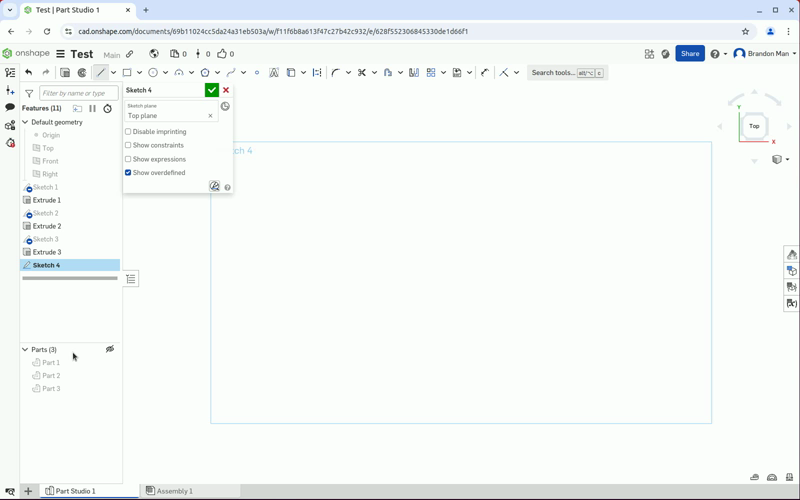
mouse_move(430, 357)
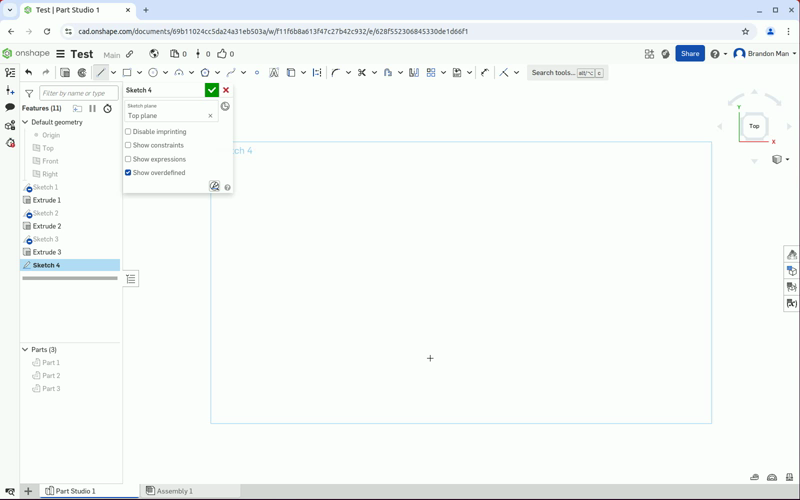
click(430, 357)
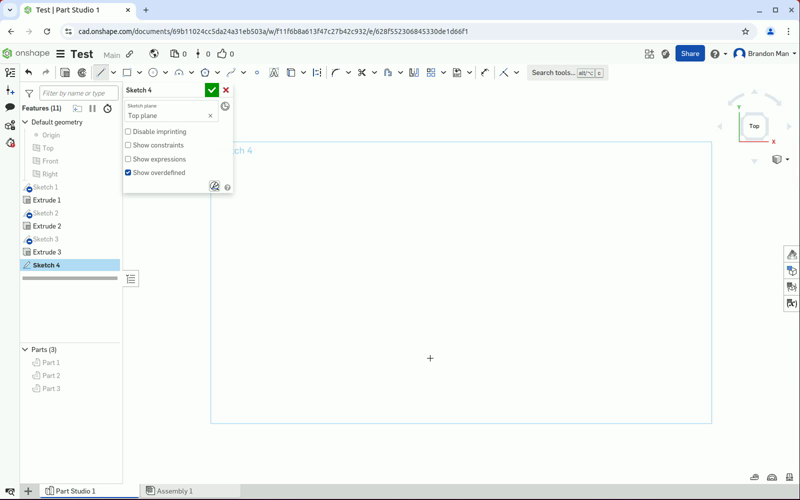
key_up(shift)
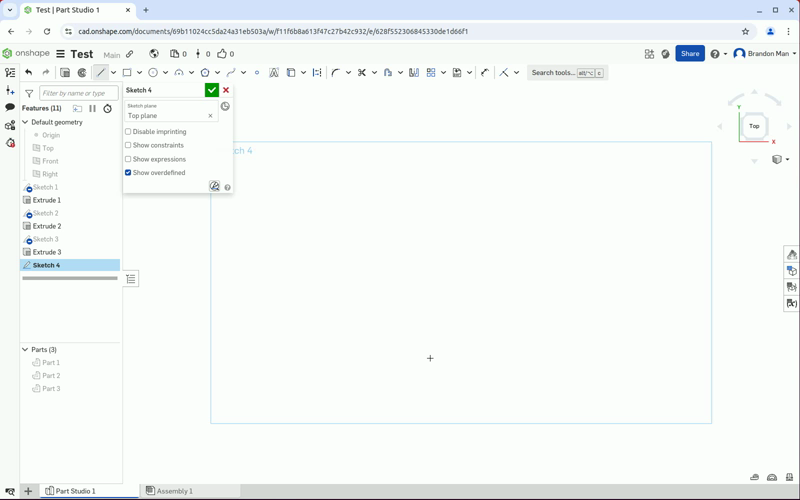
key_down(shift)
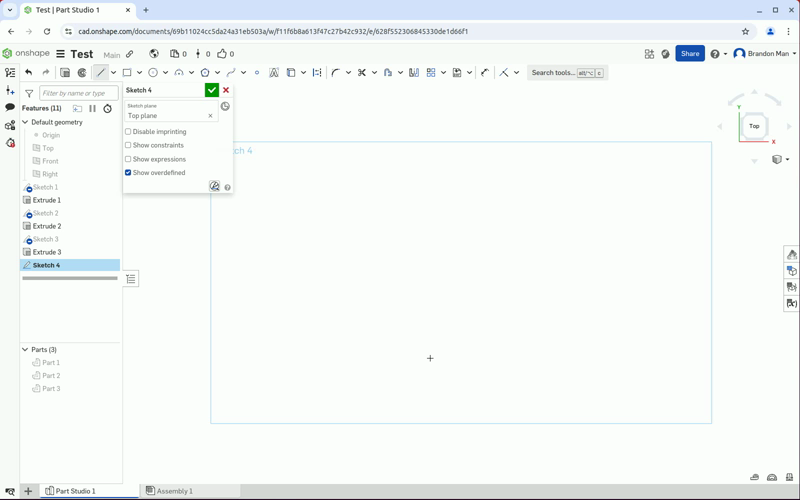
mouse_move(460, 357)
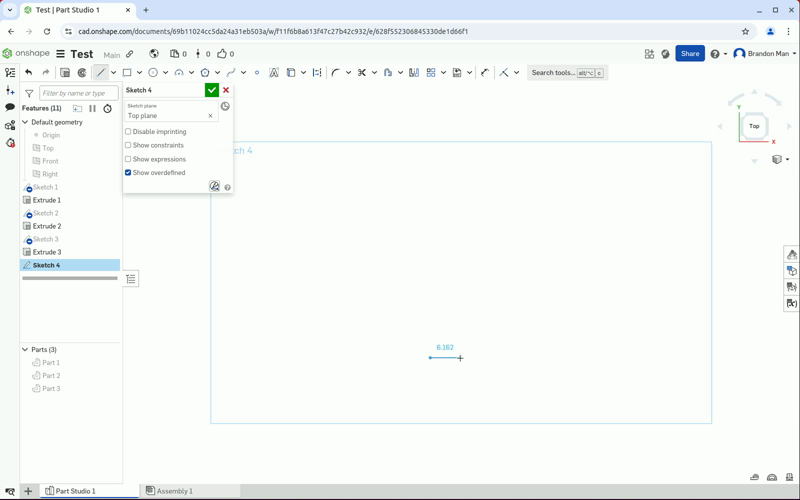
mouse_move(439, 357)
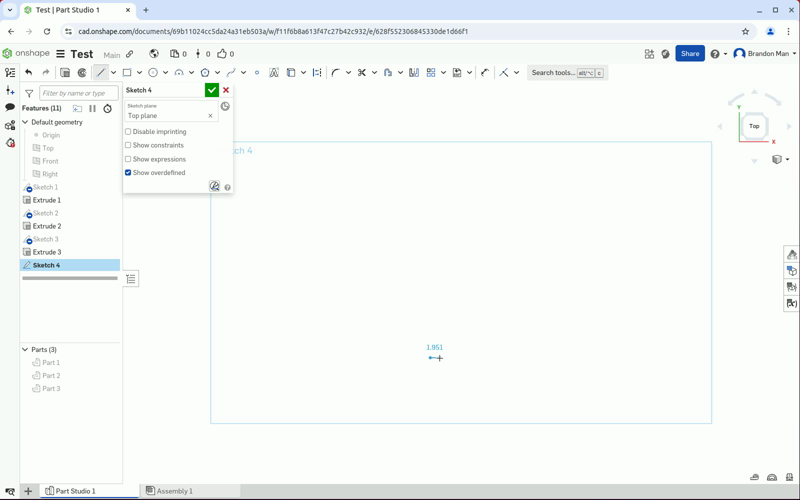
click(439, 357)
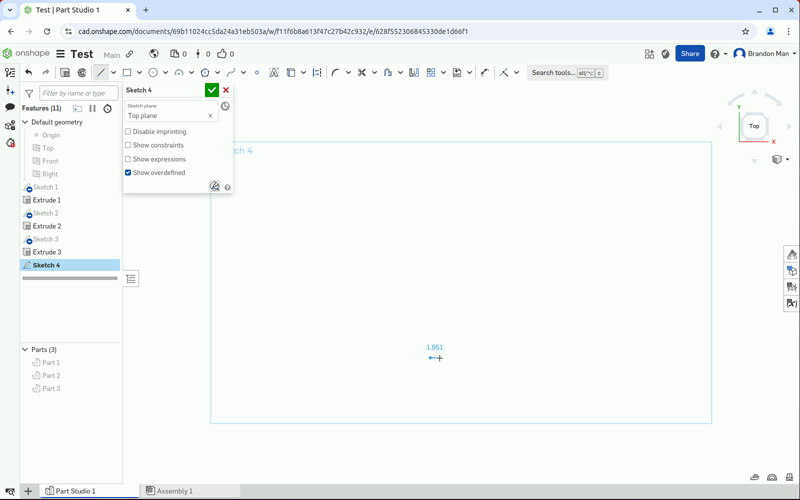
key_up(shift)
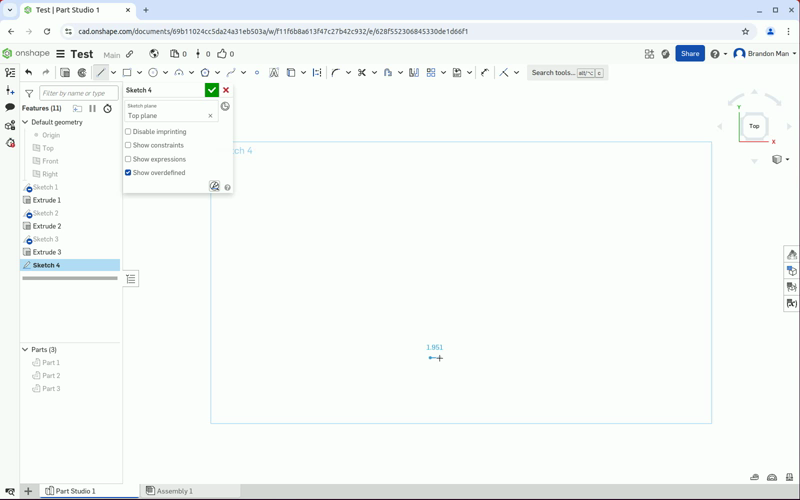
key_down(shift)
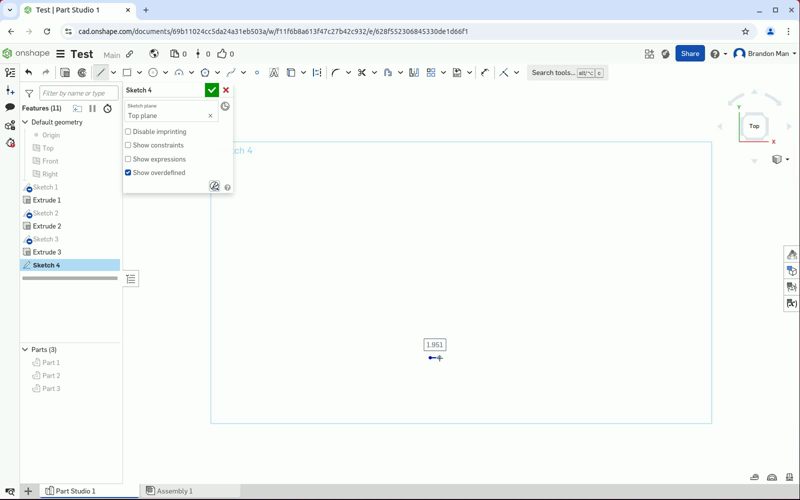
mouse_move(439, 268)
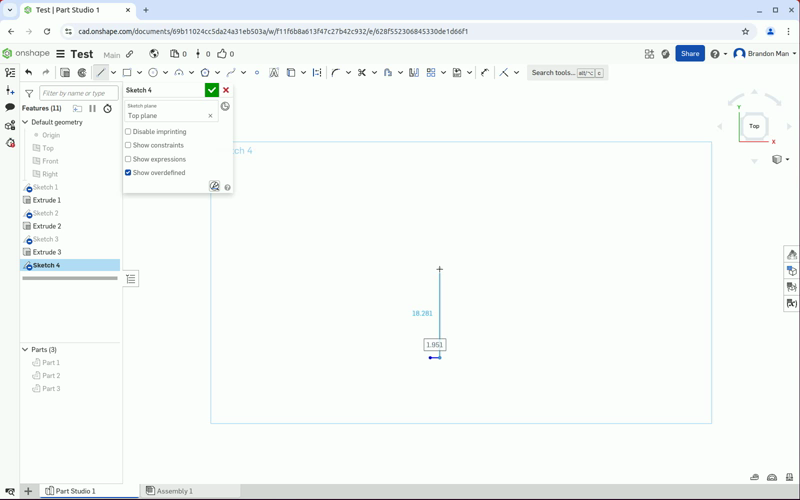
click(439, 268)
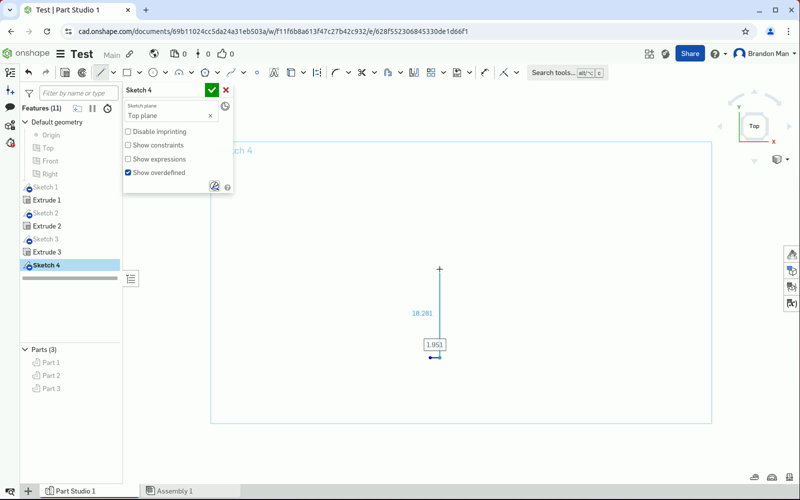
key_up(shift)
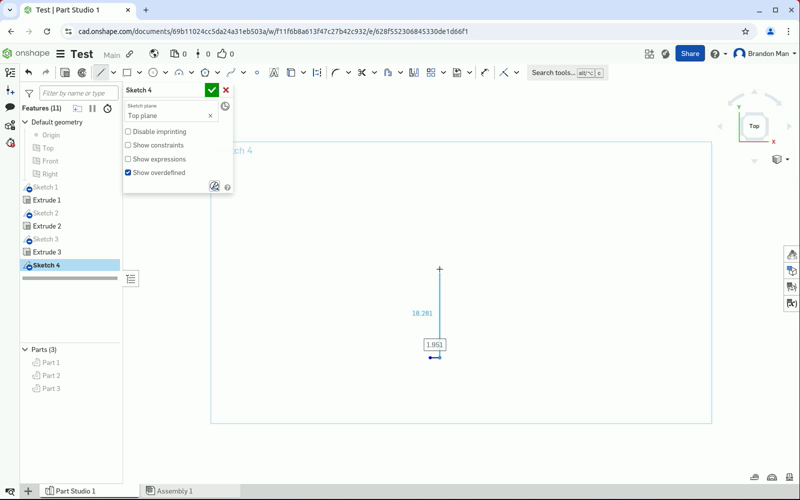
key_down(shift)
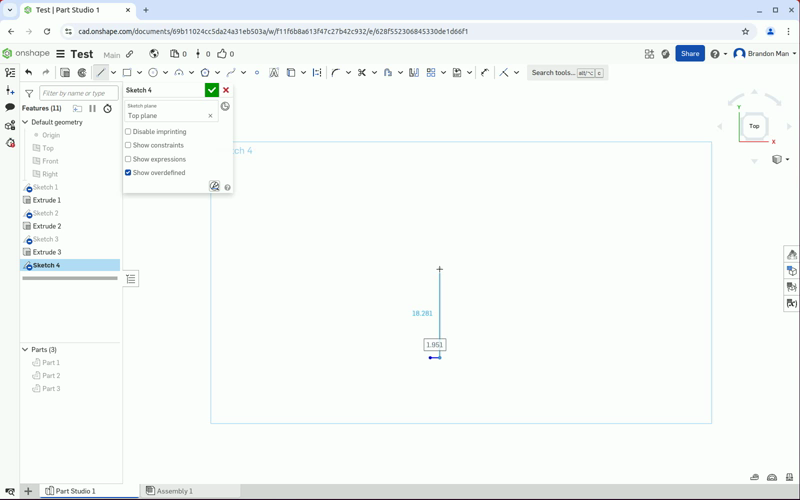
mouse_move(469, 268)
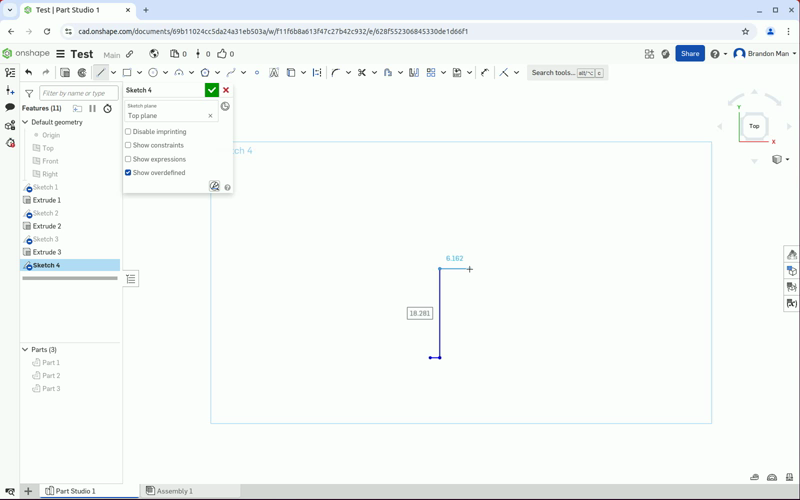
mouse_move(430, 268)
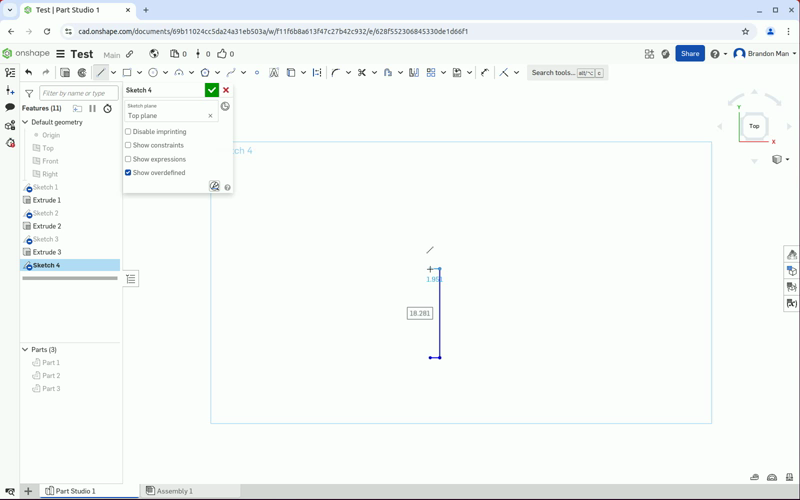
click(430, 268)
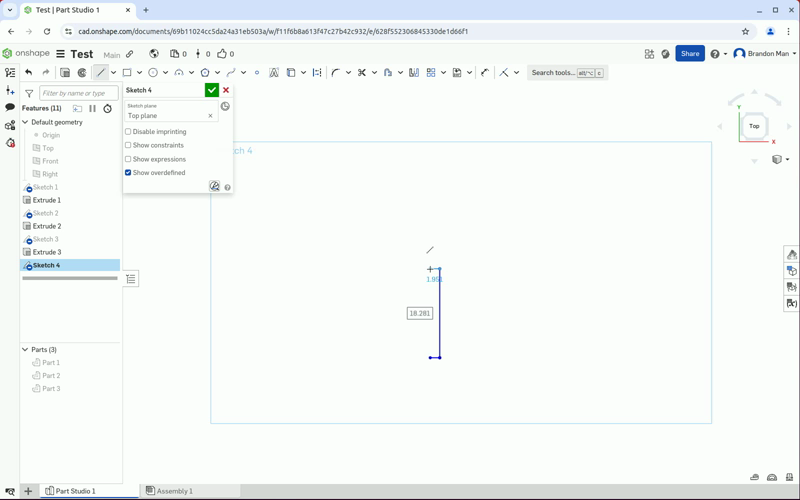
key_up(shift)
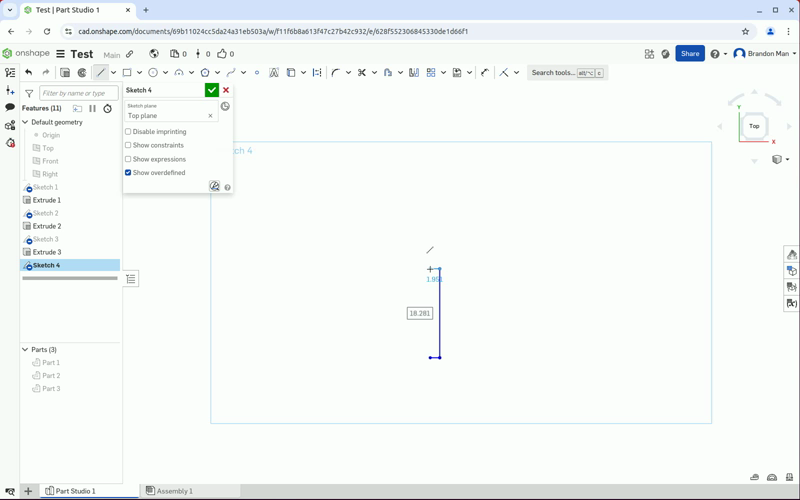
key_down(shift)
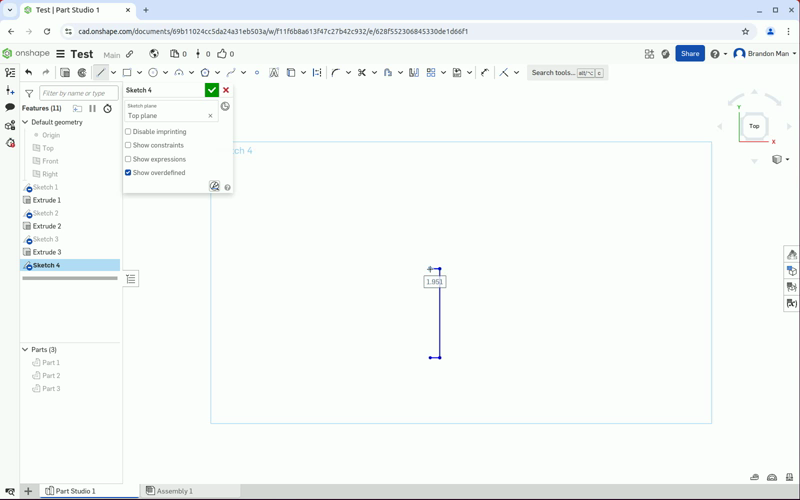
mouse_move(430, 357)
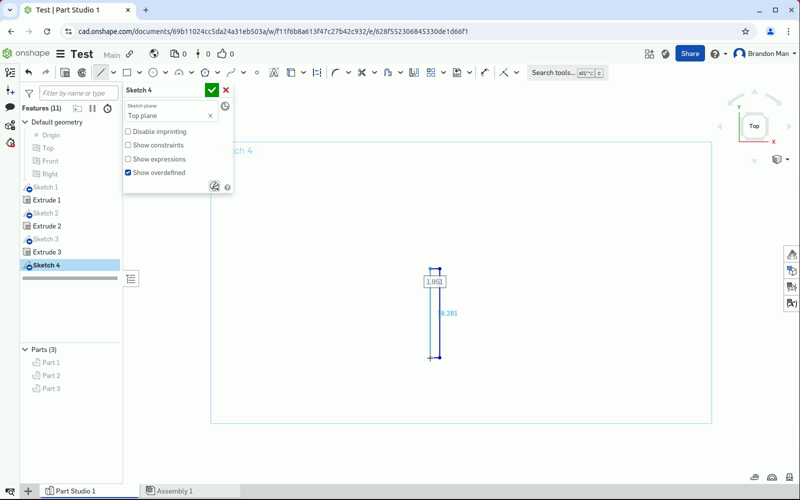
key_up(shift)
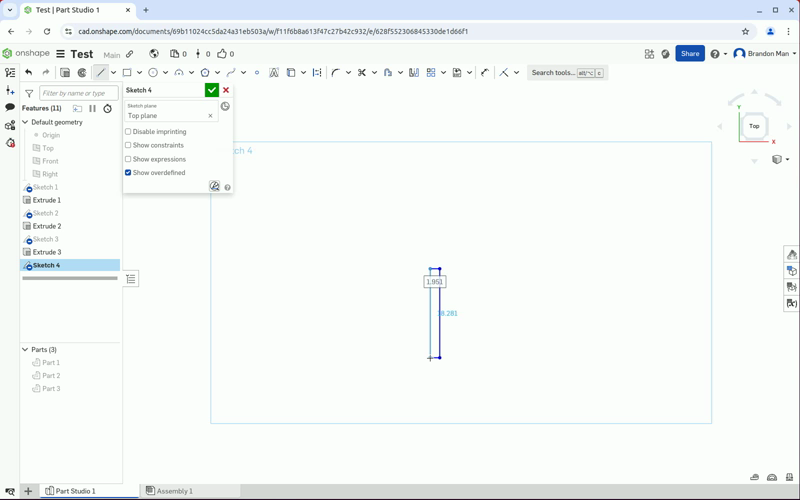
click(430, 357)
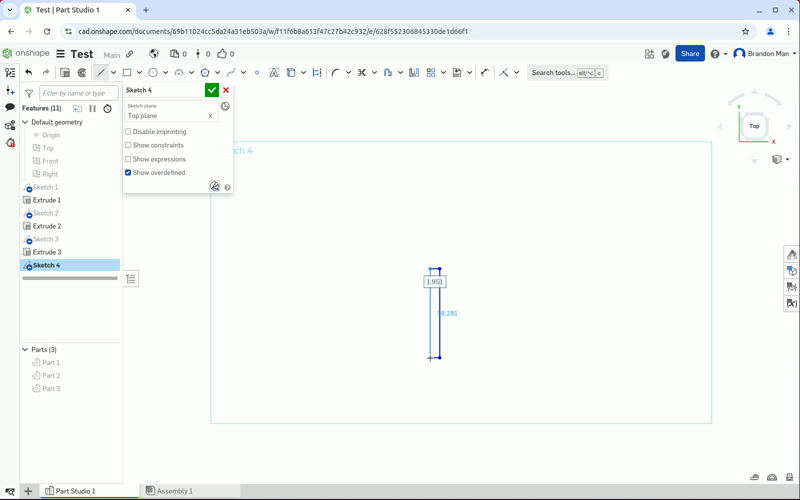
key(esc)
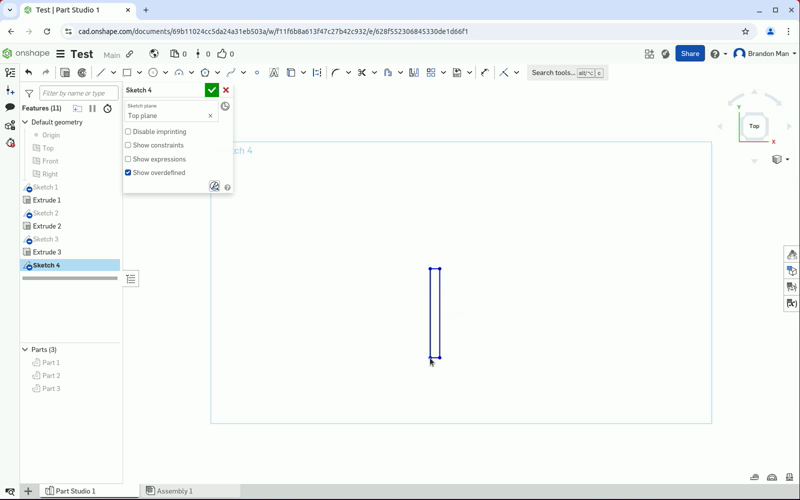
mouse_move(434, 339)
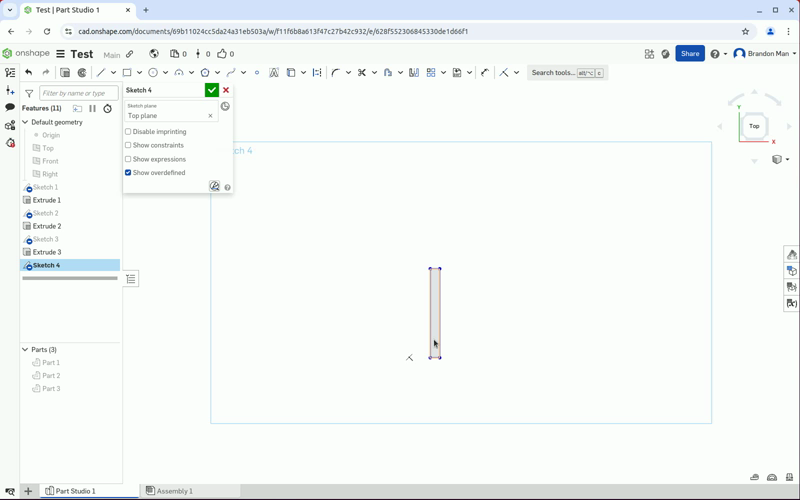
scroll(6)
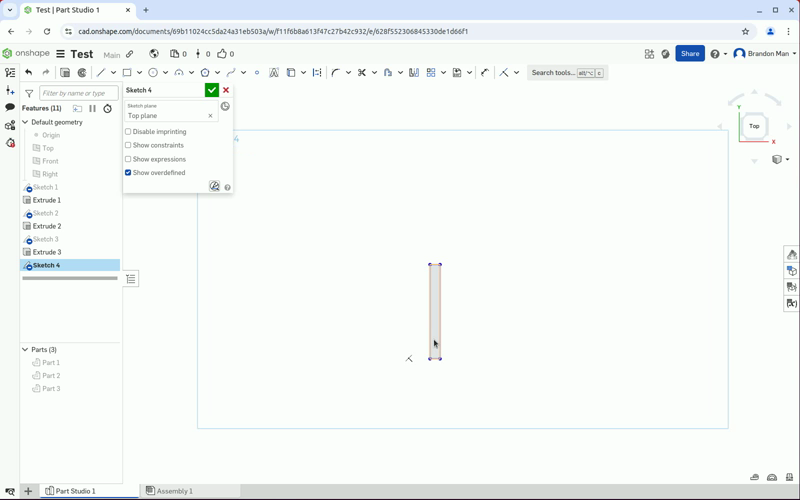
scroll(6)
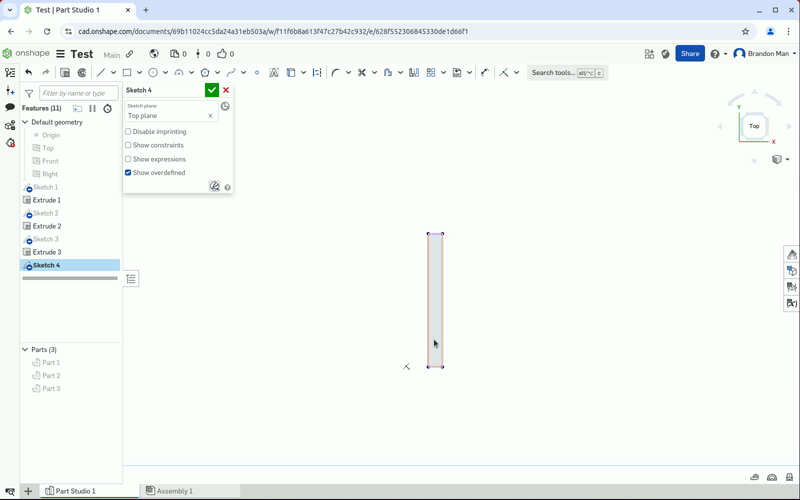
scroll(6)
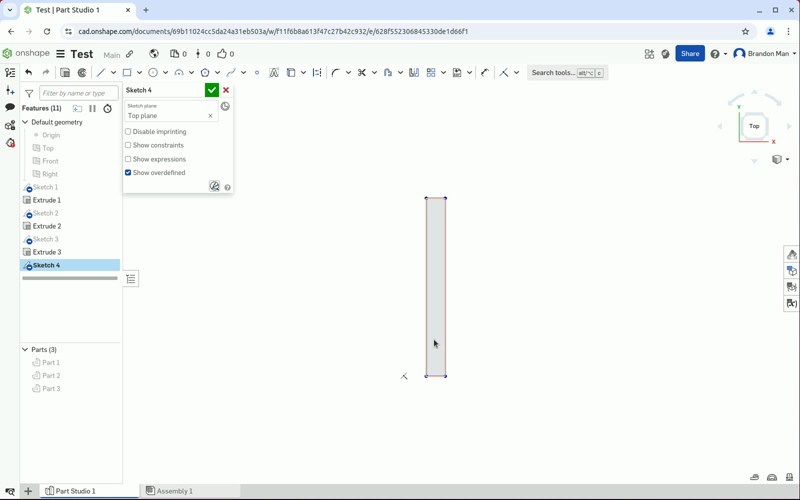
scroll(6)
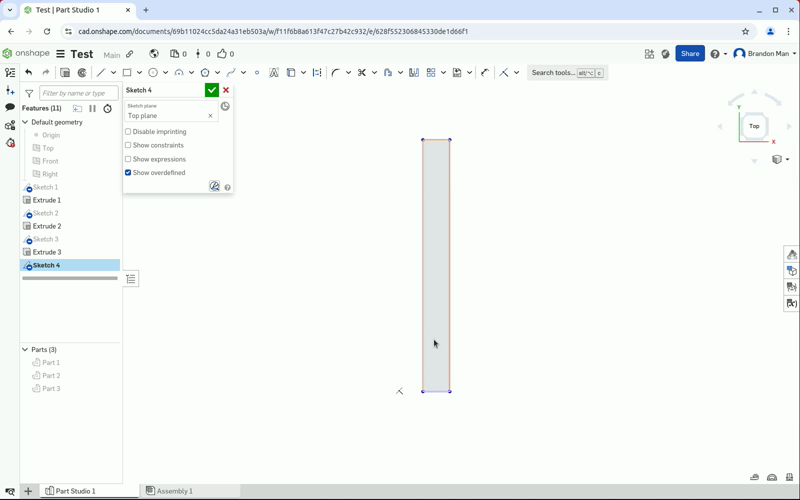
scroll(6)
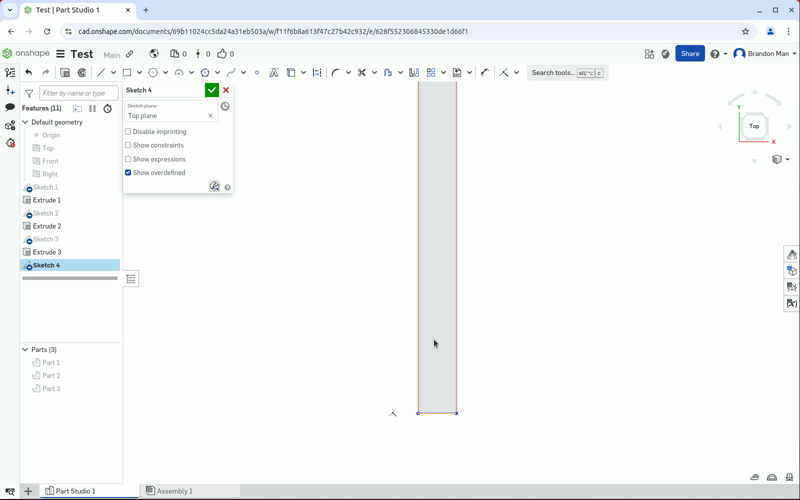
scroll(6)
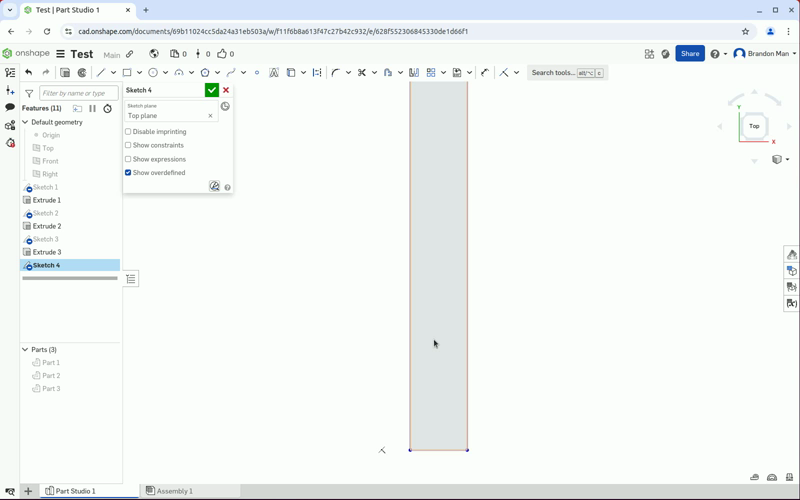
scroll(6)
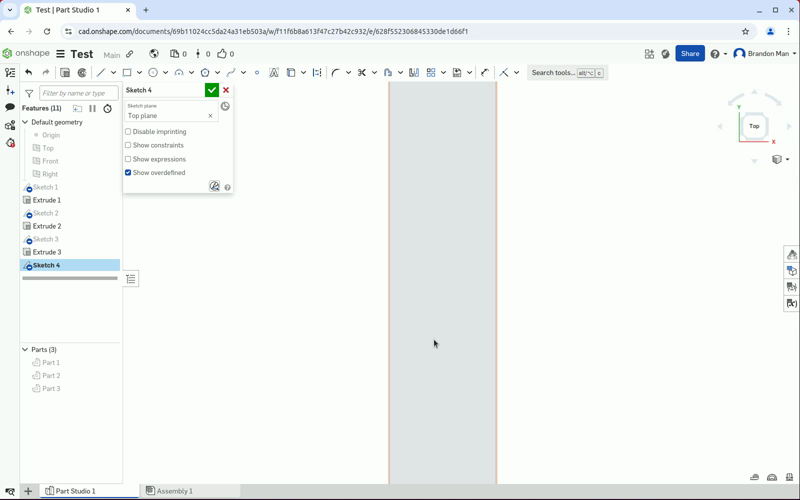
click(434, 339)
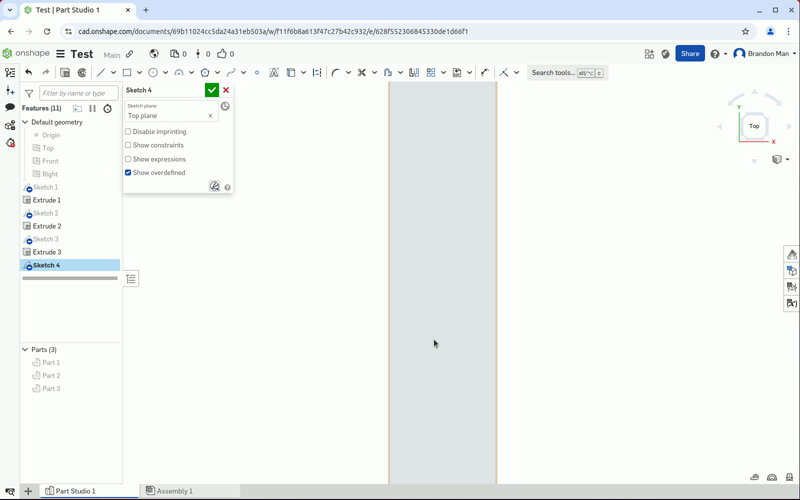
scroll(-6)
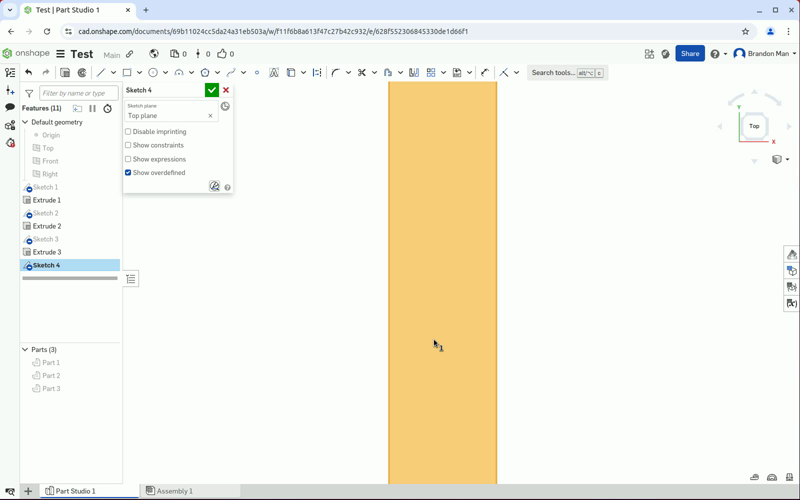
scroll(-6)
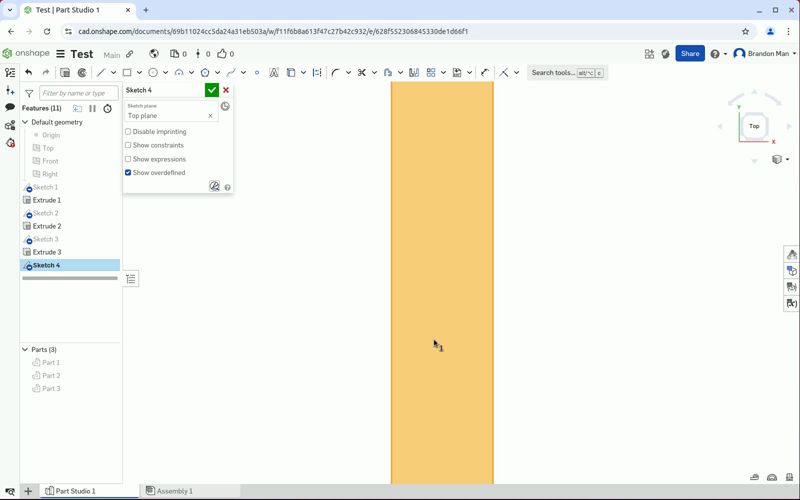
scroll(-6)
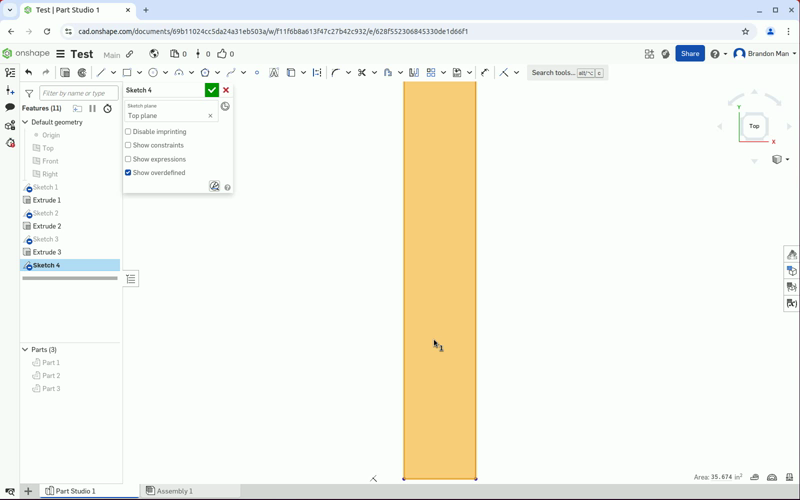
scroll(-6)
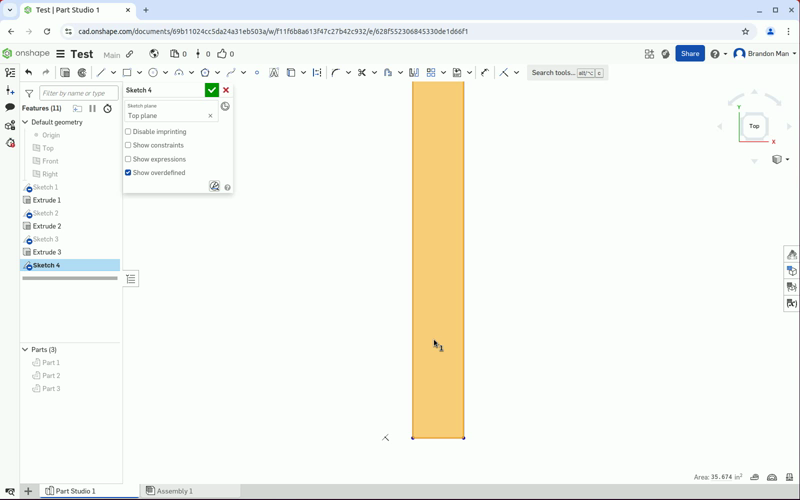
scroll(-6)
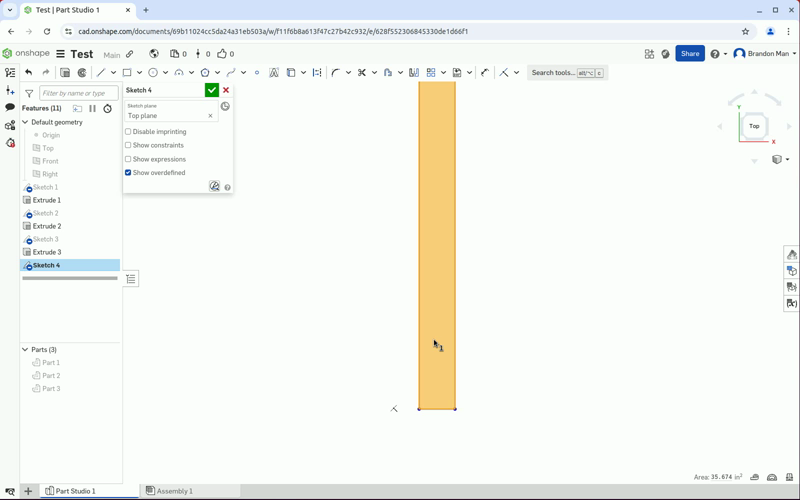
scroll(-6)
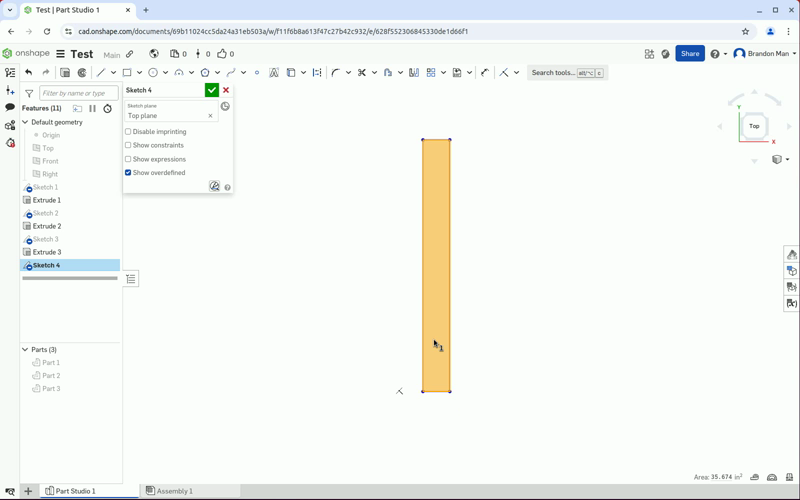
scroll(-6)
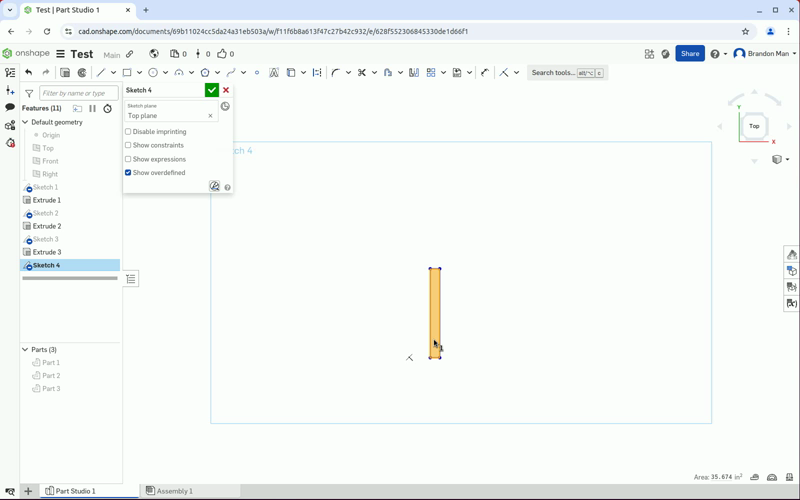
mouse_move(73, 352)
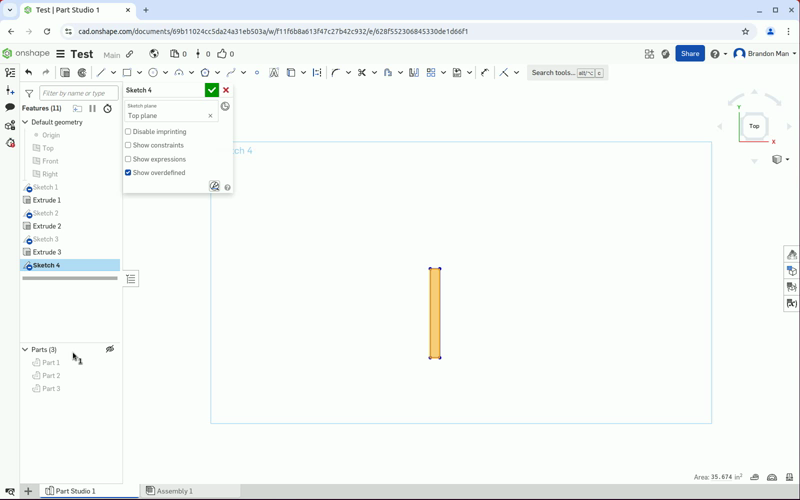
key(shift+y)
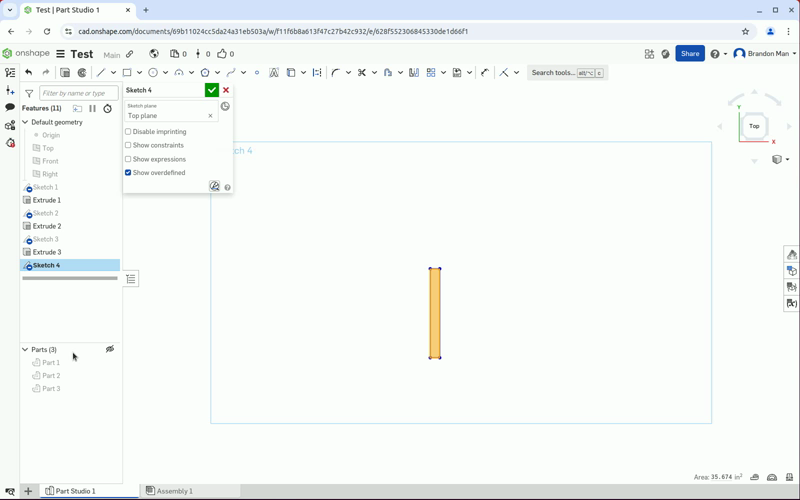
key(shift+e)
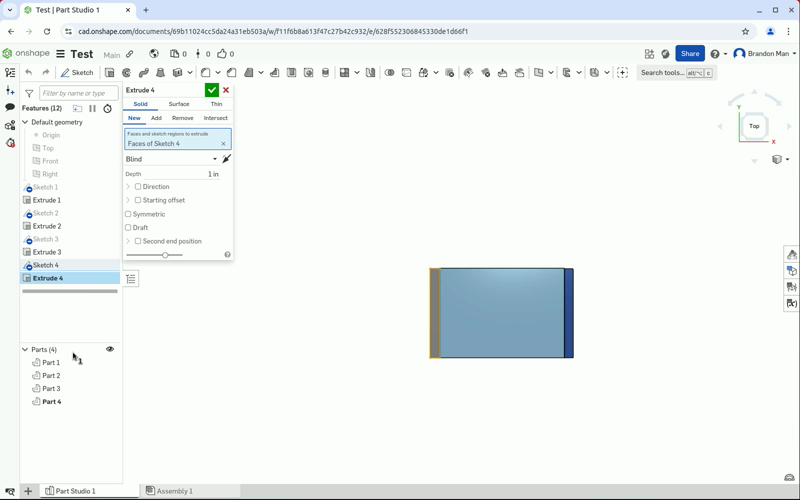
mouse_move(143, 106)
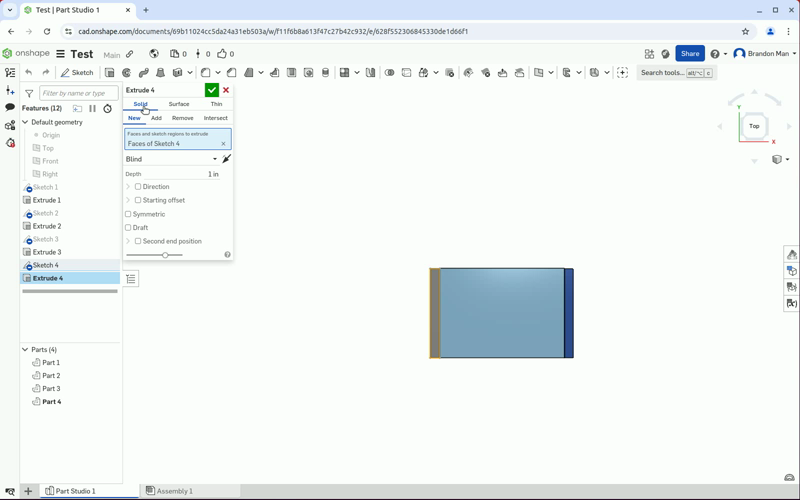
click(143, 106)
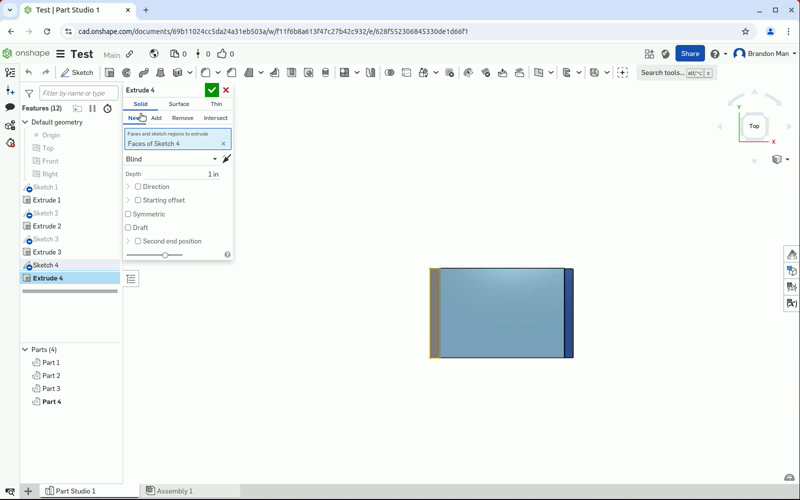
mouse_move(137, 120)
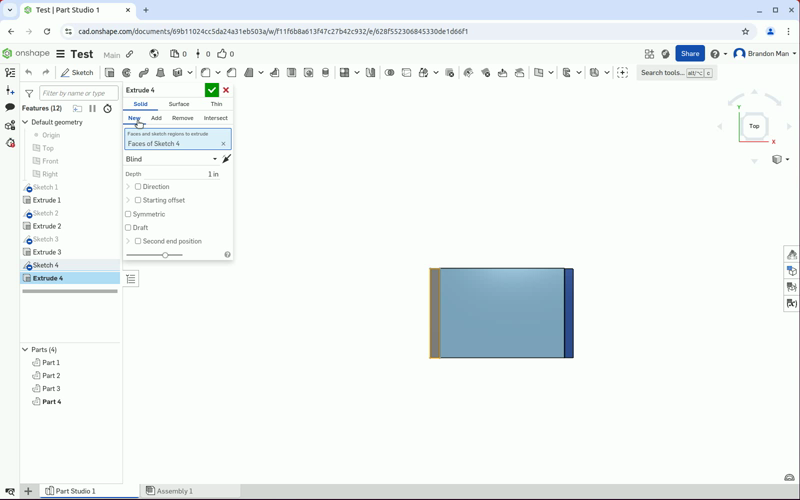
click(137, 120)
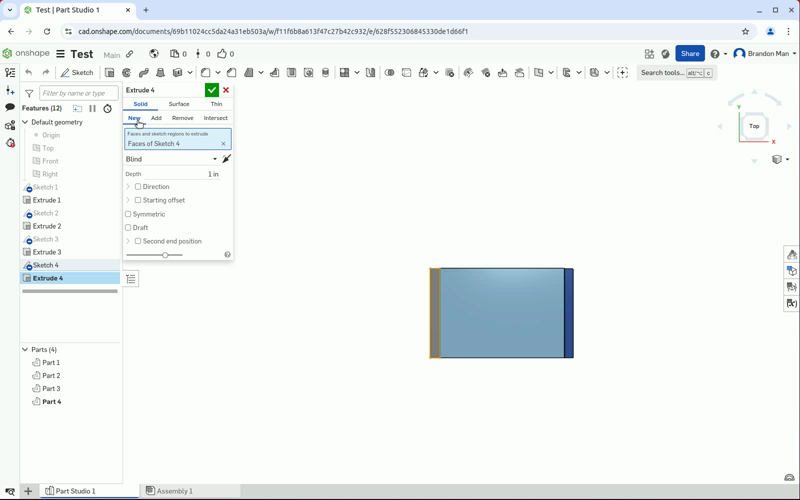
key(tab, 4)
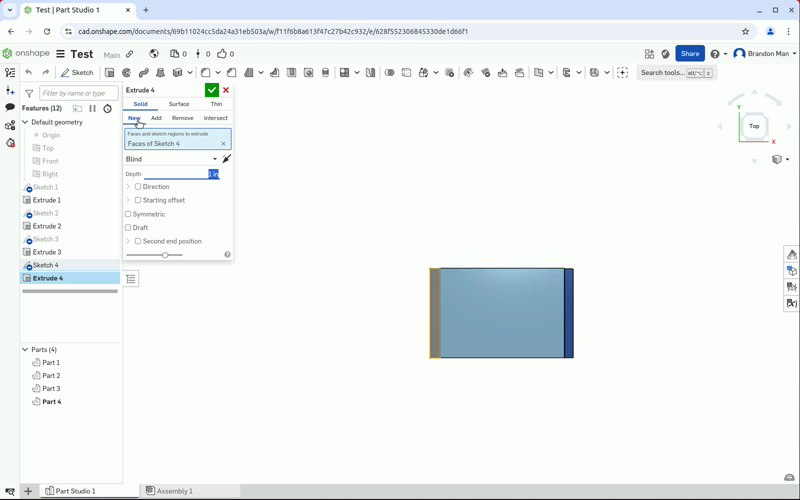
text(-18.294)
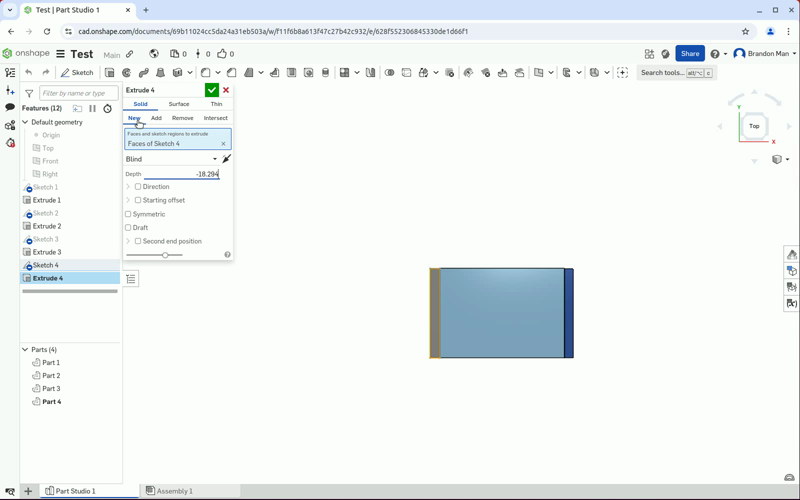
key(enter)
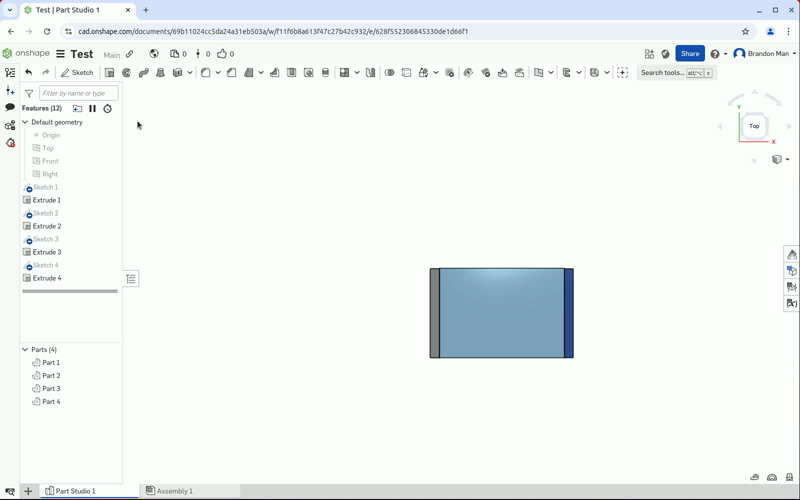
key(shift+h)
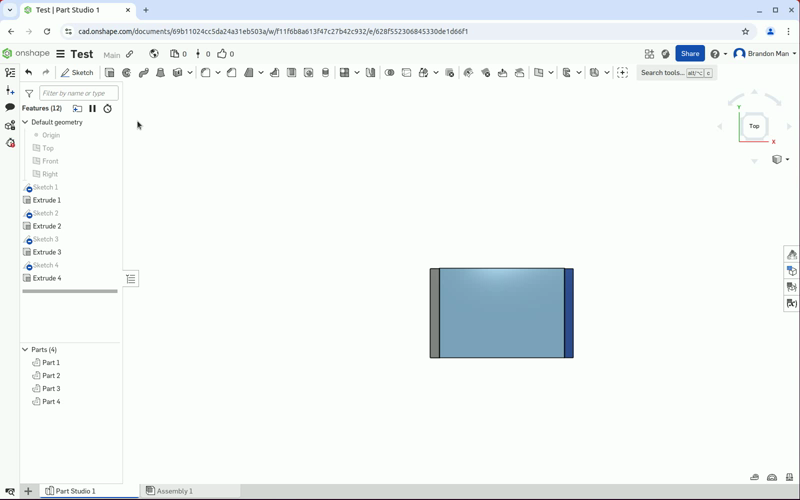
key(shift+h)
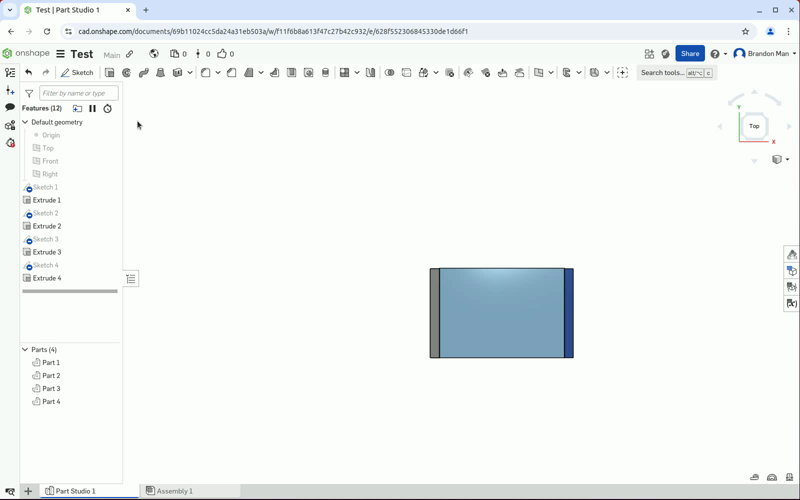
mouse_move(73, 189)
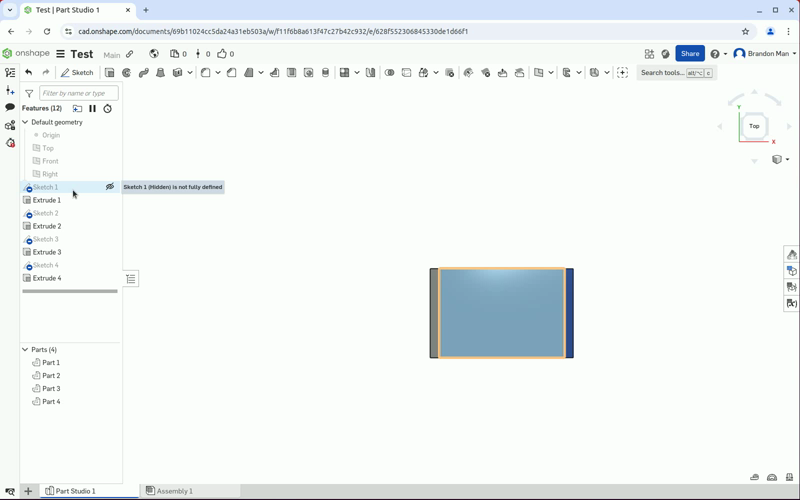
click(73, 189)
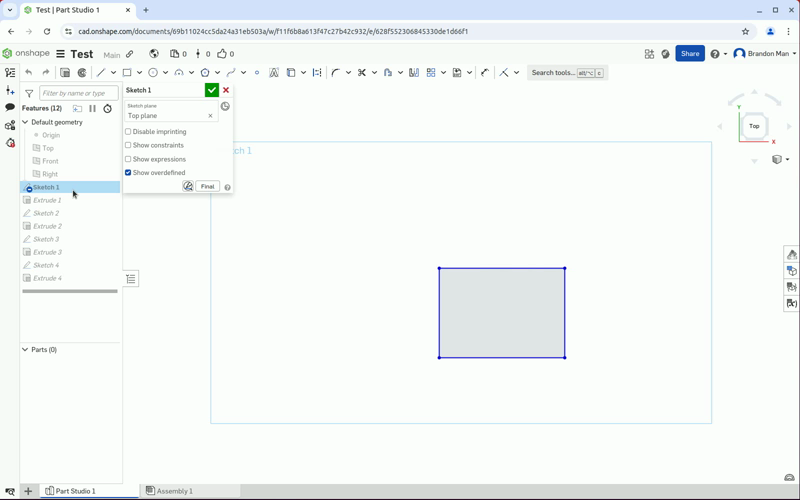
mouse_move(229, 92)
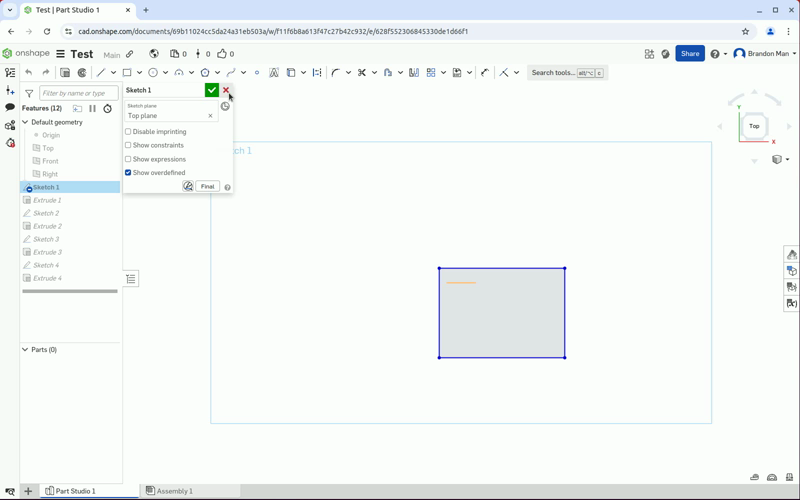
click(229, 92)
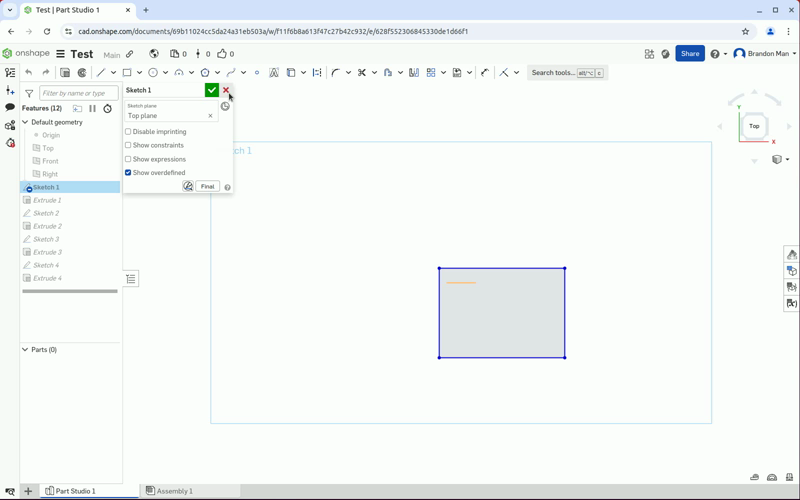
key(shift+s)
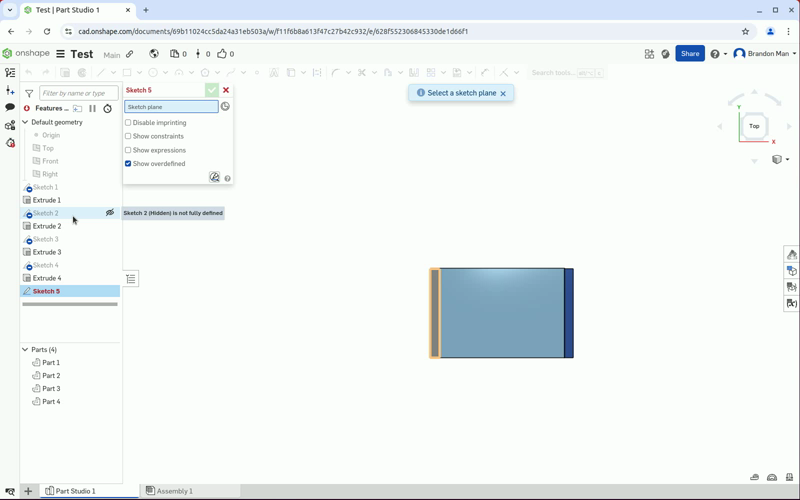
scroll(3)
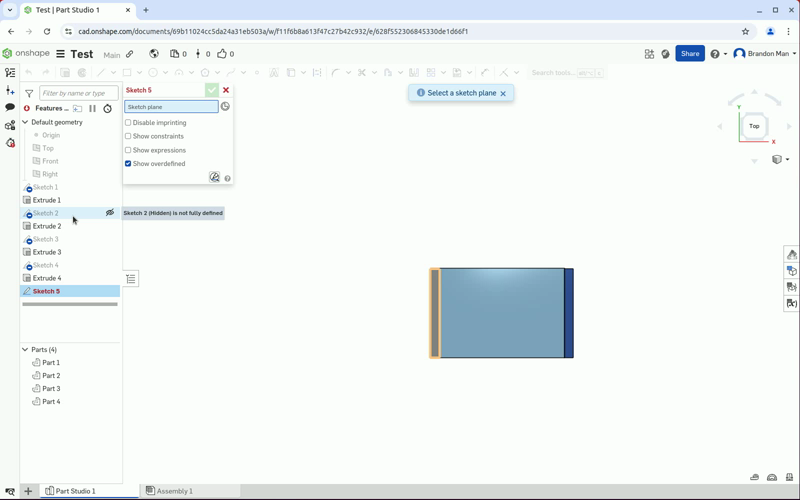
mouse_move(73, 150)
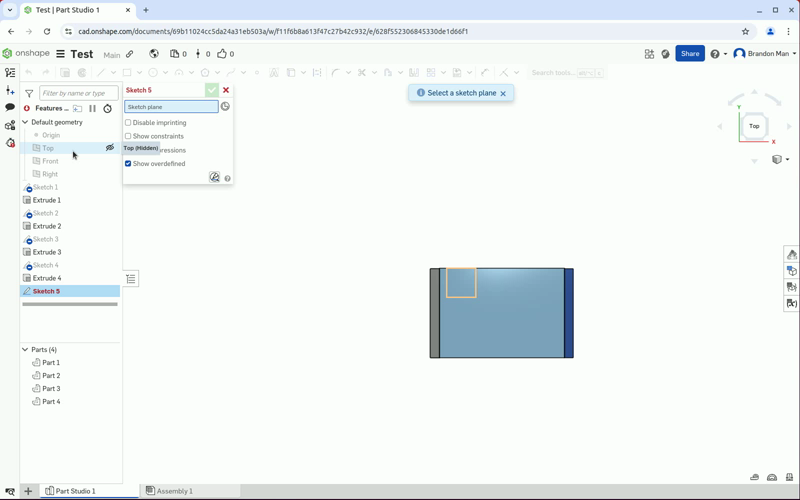
click(73, 150)
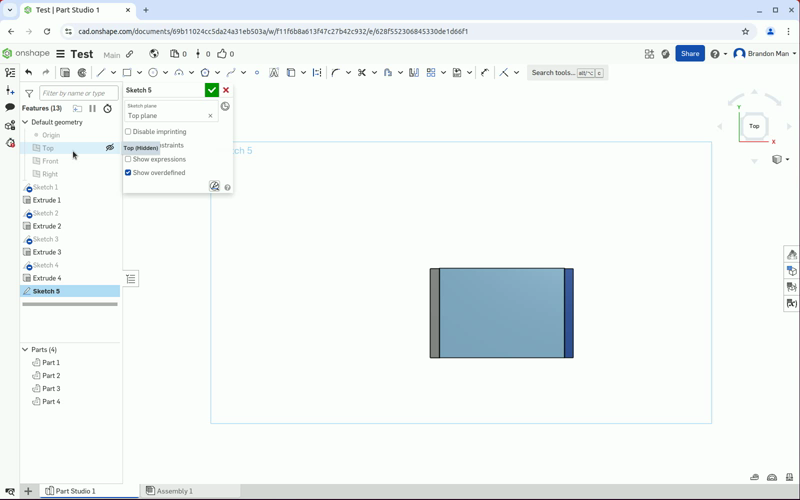
mouse_move(73, 352)
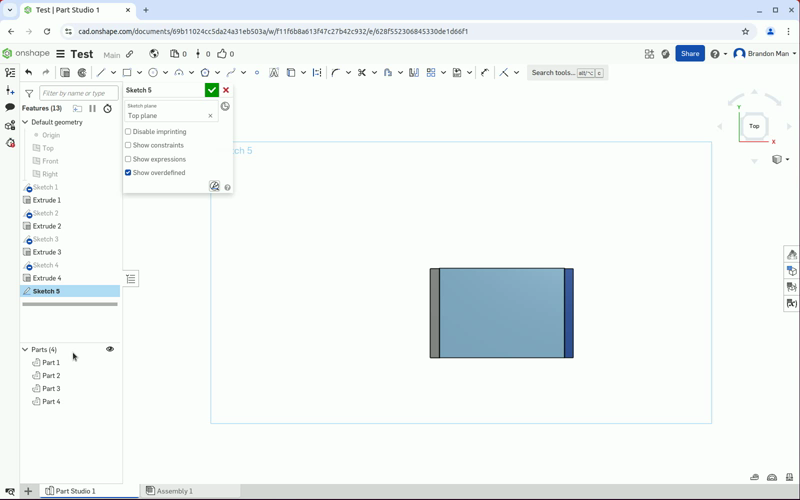
key(y)
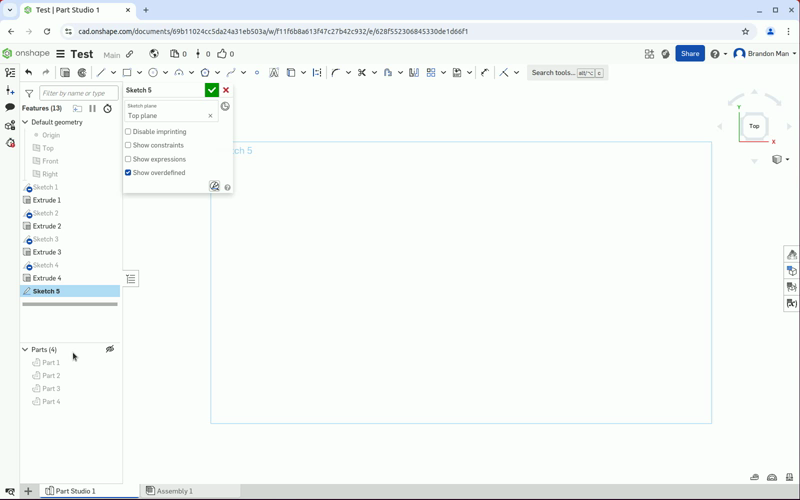
key(l)
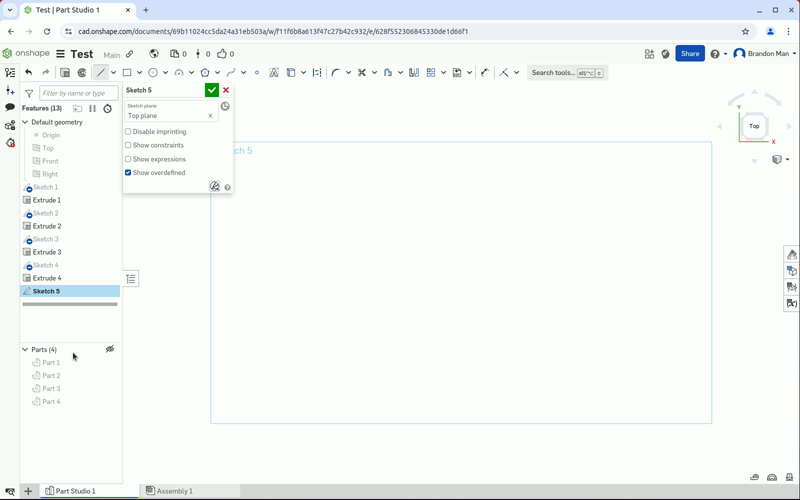
key_down(shift)
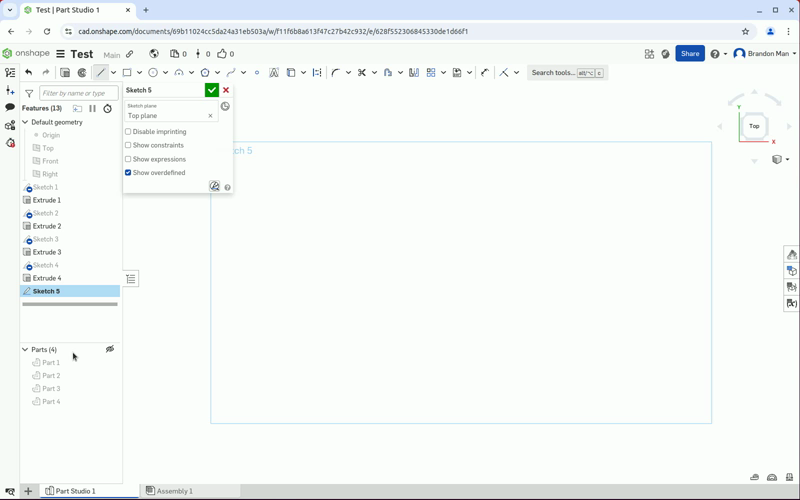
mouse_move(564, 357)
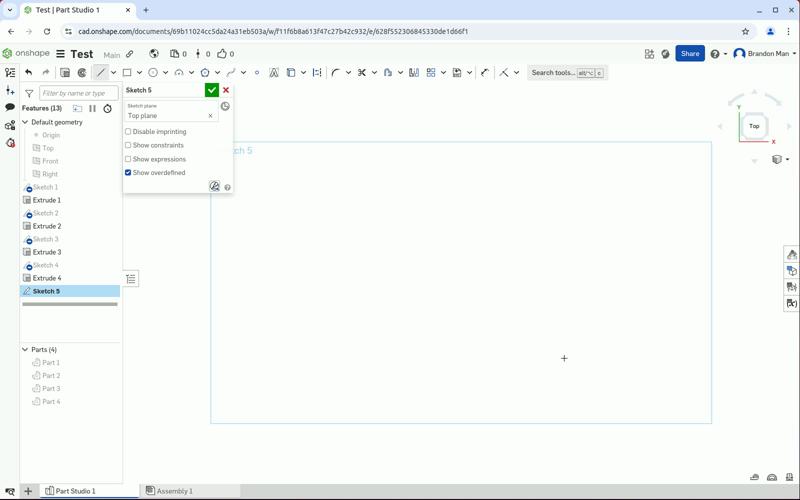
click(564, 357)
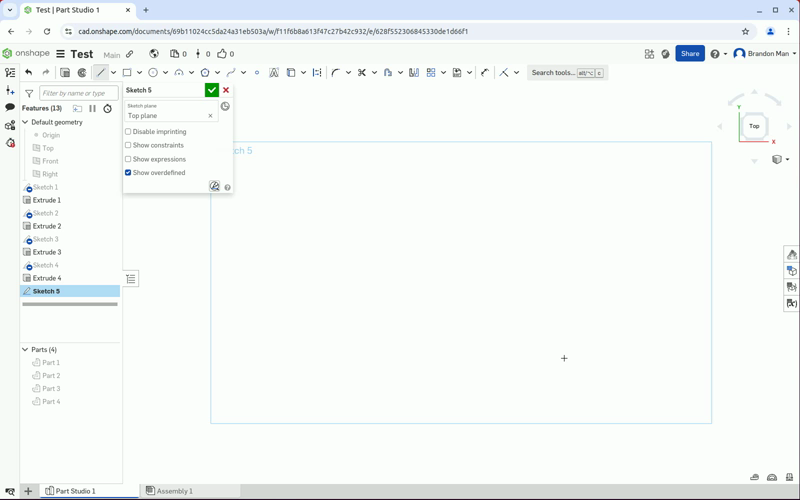
key_up(shift)
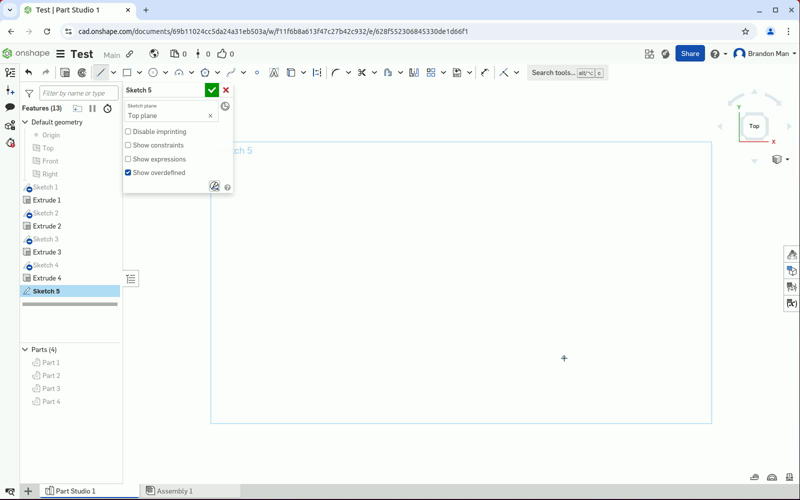
key_down(shift)
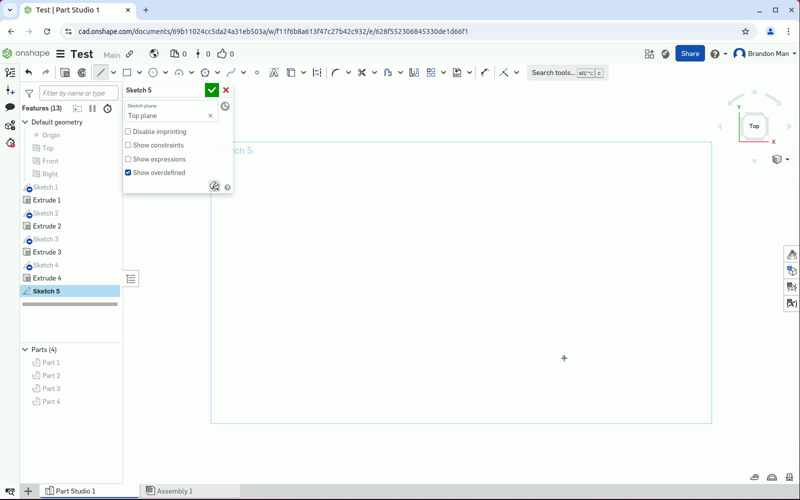
mouse_move(589, 357)
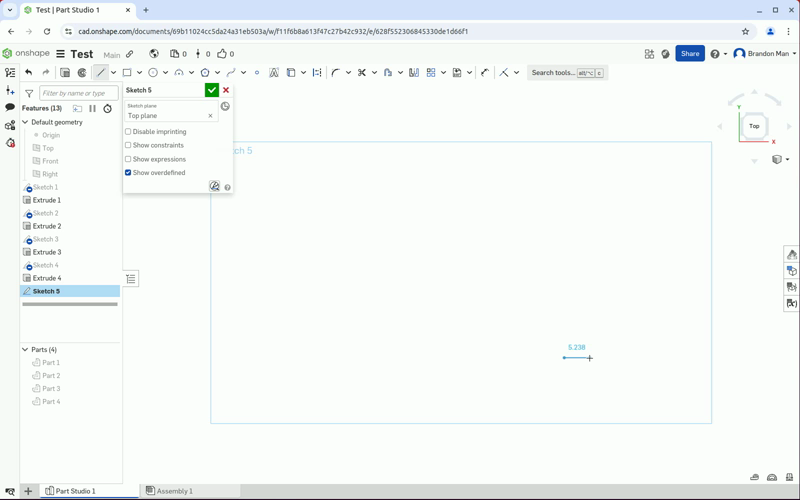
mouse_move(573, 357)
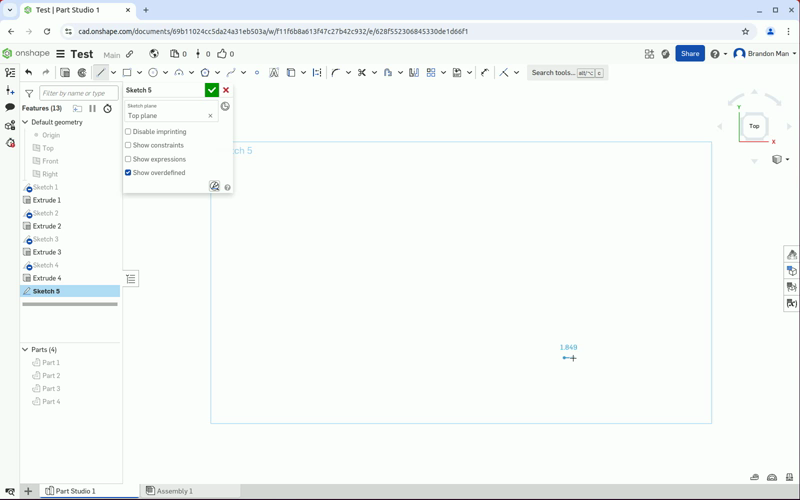
click(573, 357)
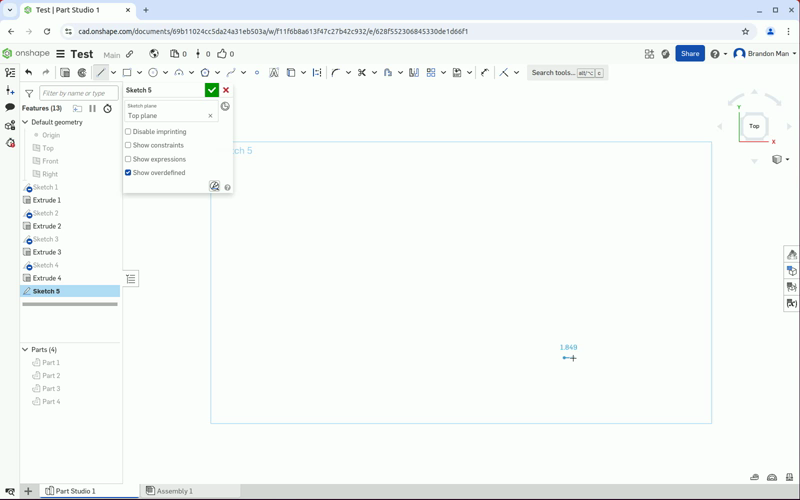
key_up(shift)
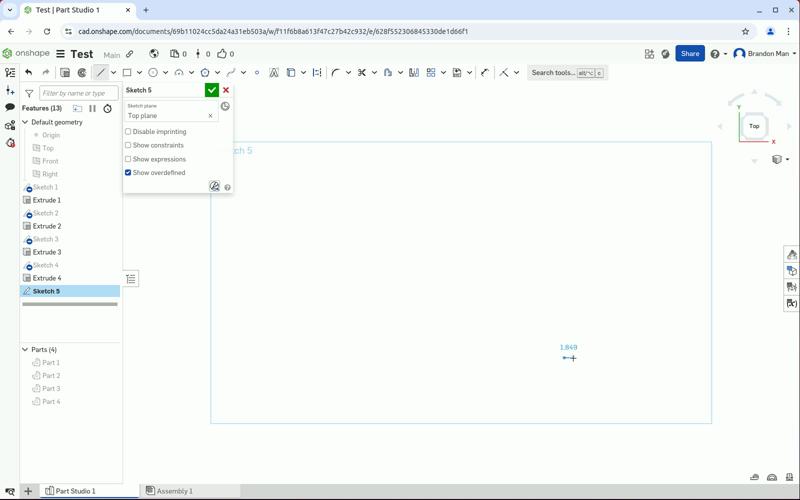
key_down(shift)
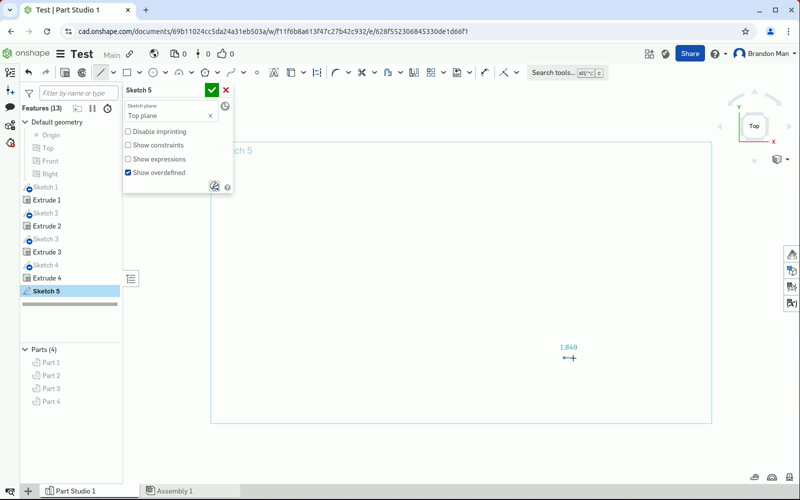
mouse_move(573, 268)
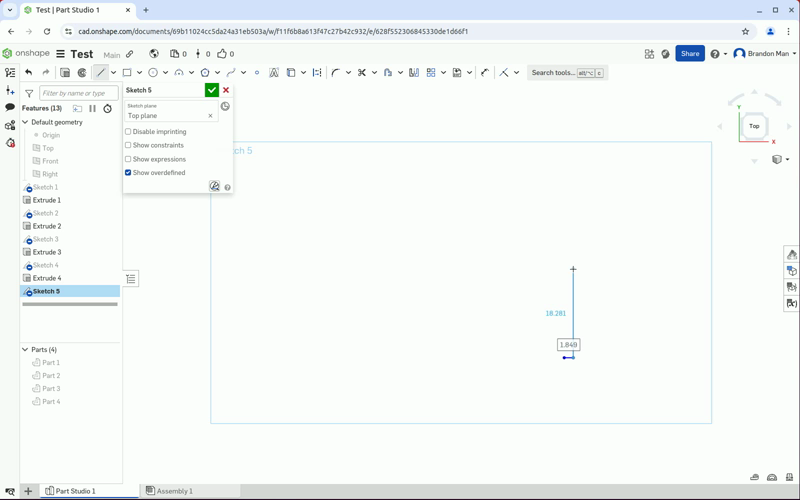
click(573, 268)
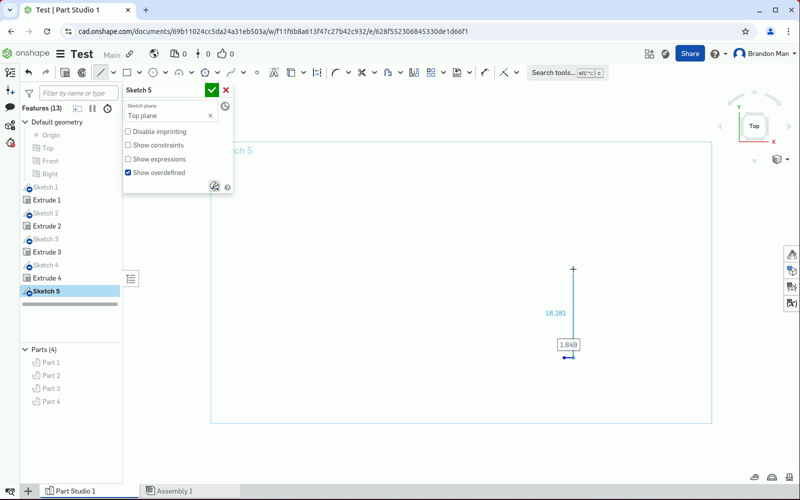
key_up(shift)
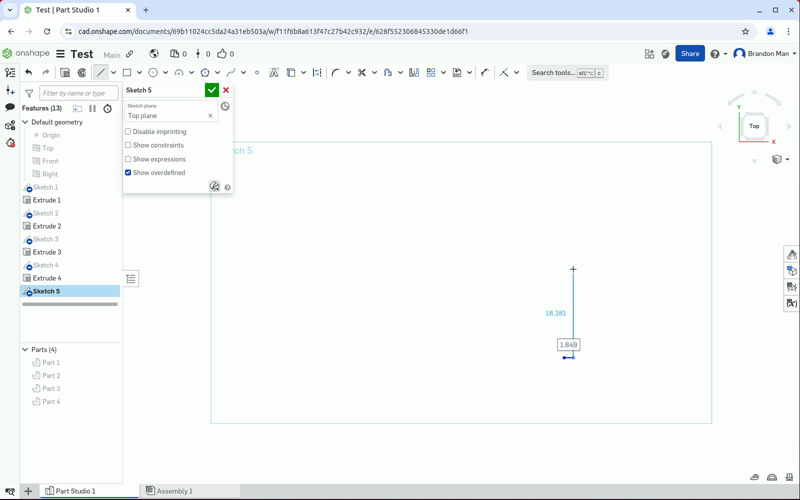
key_down(shift)
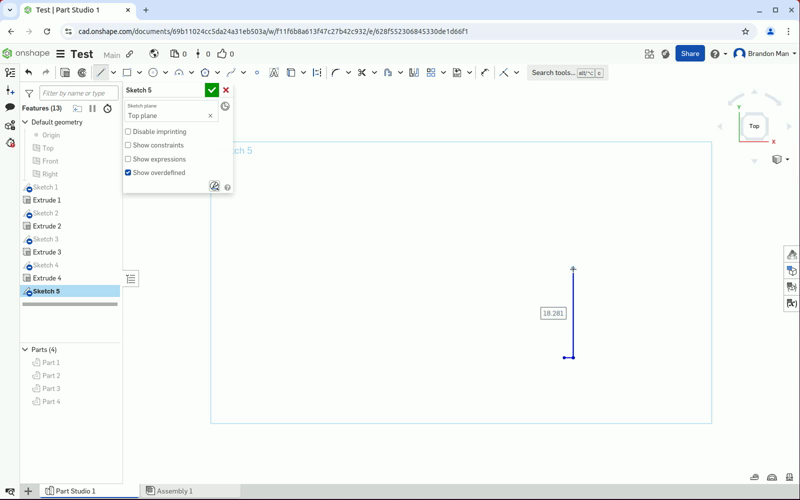
mouse_move(589, 268)
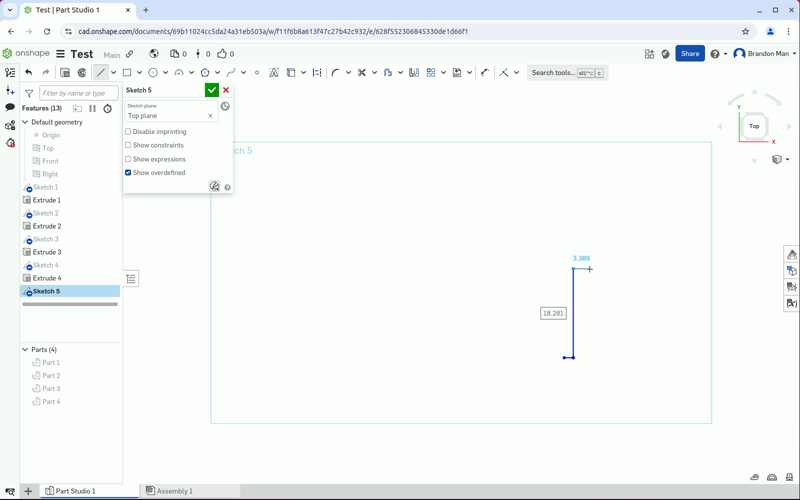
mouse_move(564, 268)
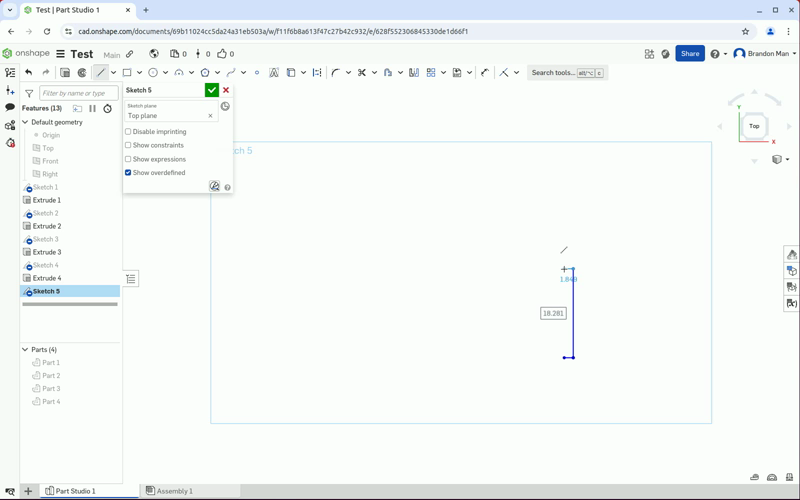
click(564, 268)
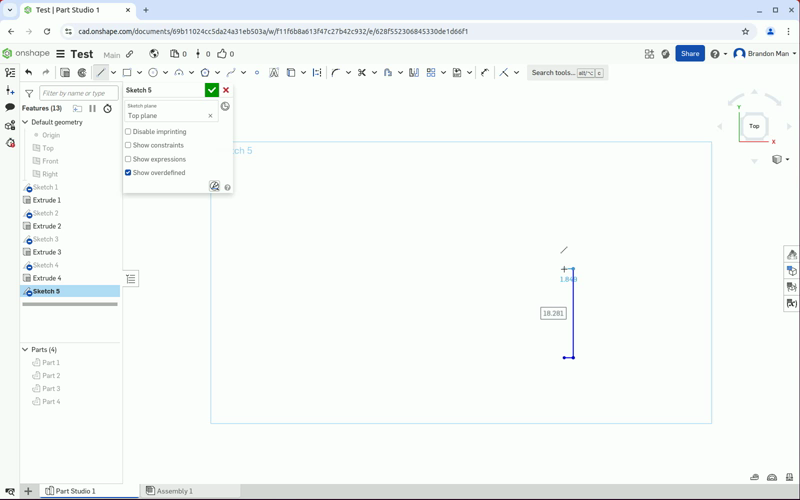
key_up(shift)
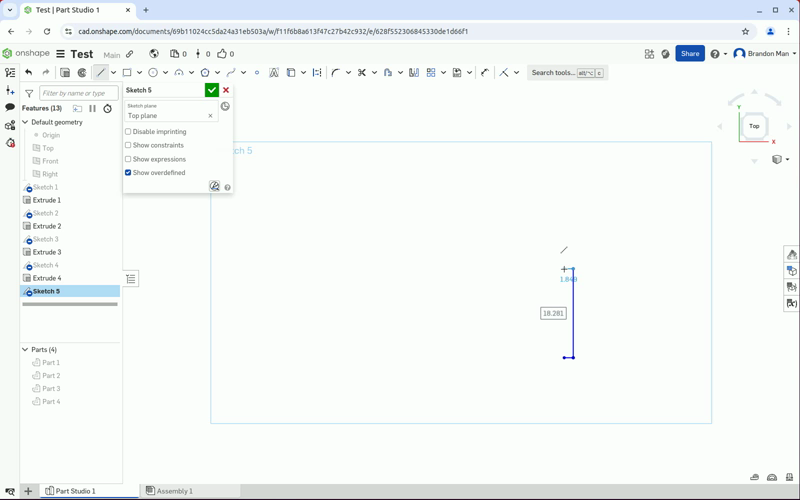
key_down(shift)
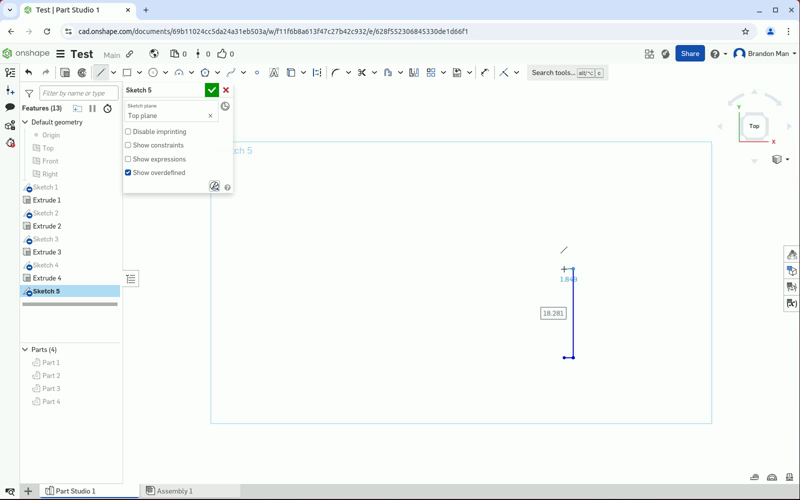
mouse_move(564, 357)
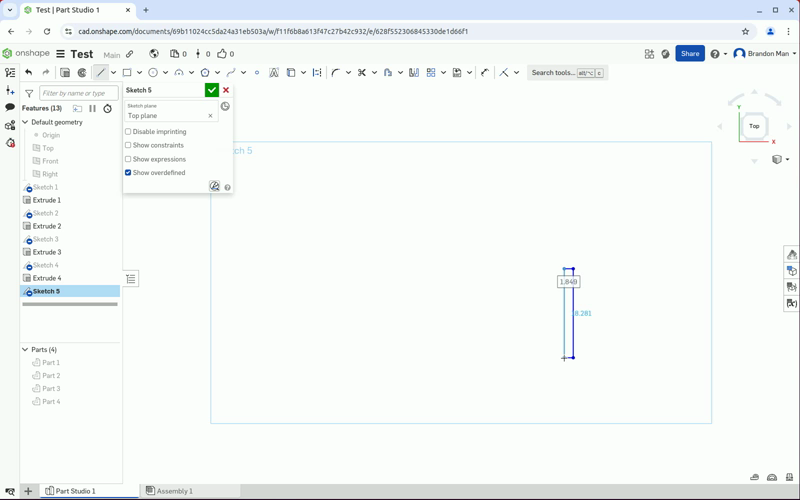
key_up(shift)
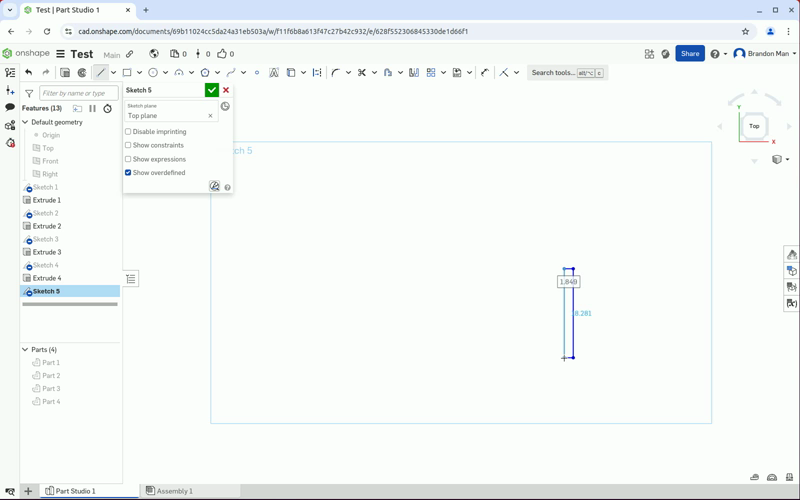
click(564, 357)
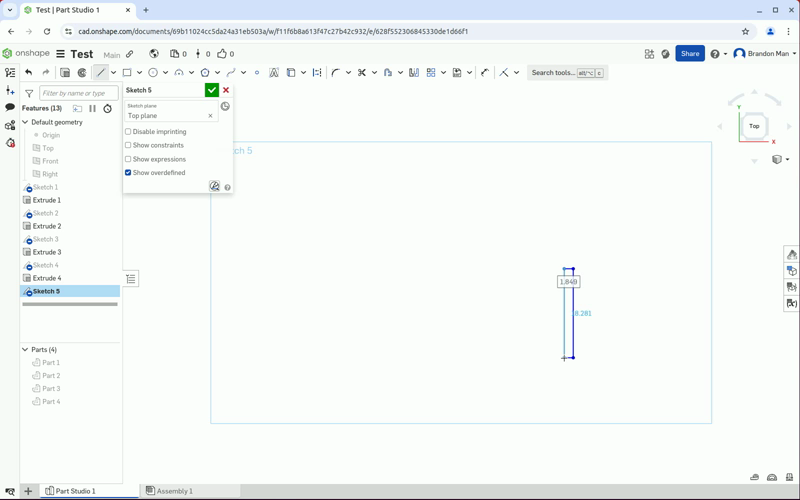
key(esc)
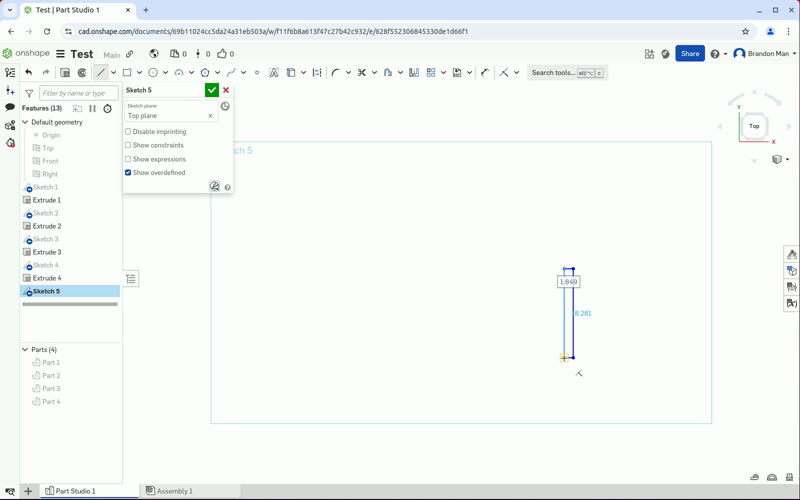
mouse_move(567, 269)
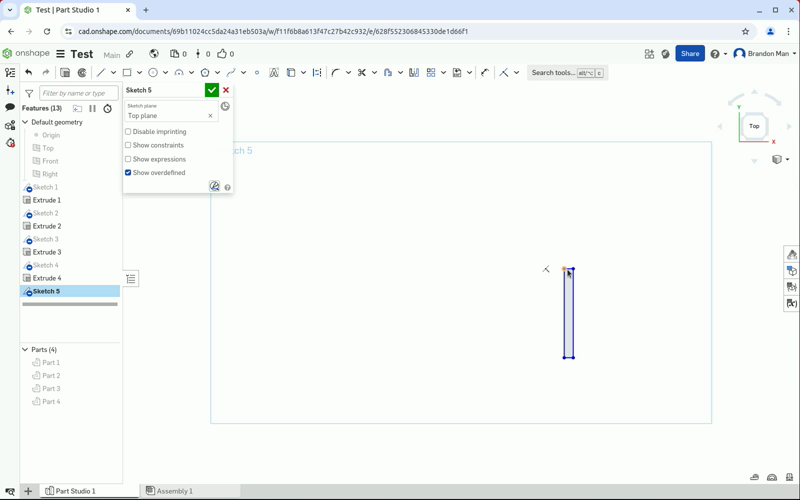
scroll(6)
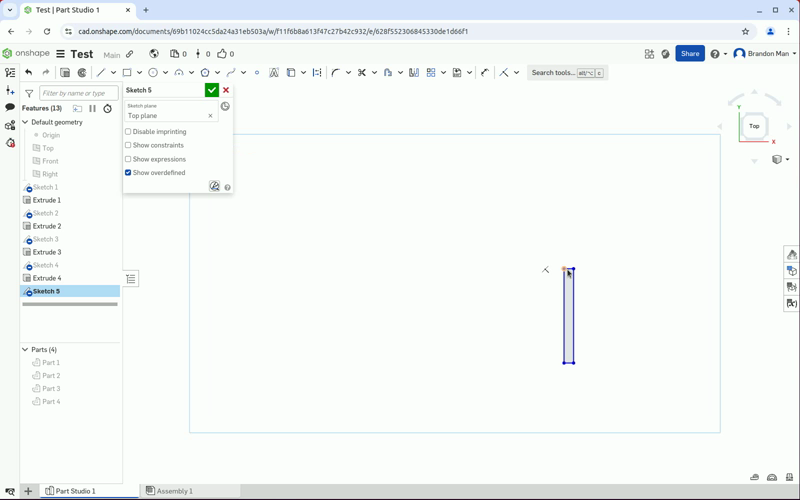
scroll(6)
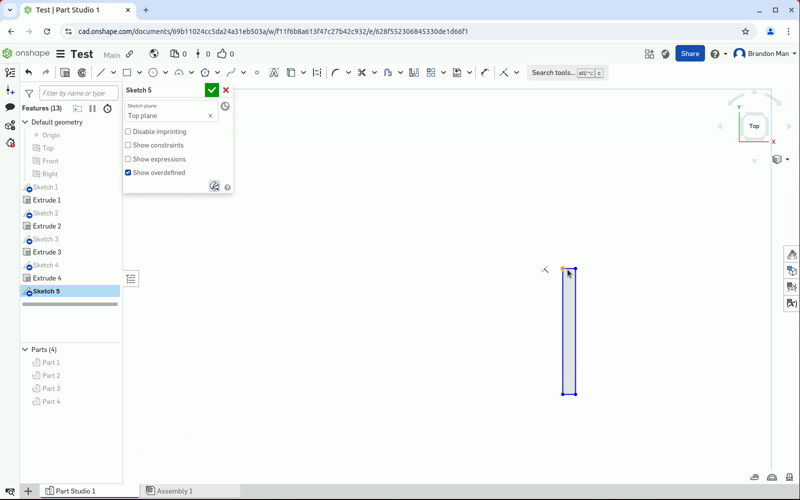
scroll(6)
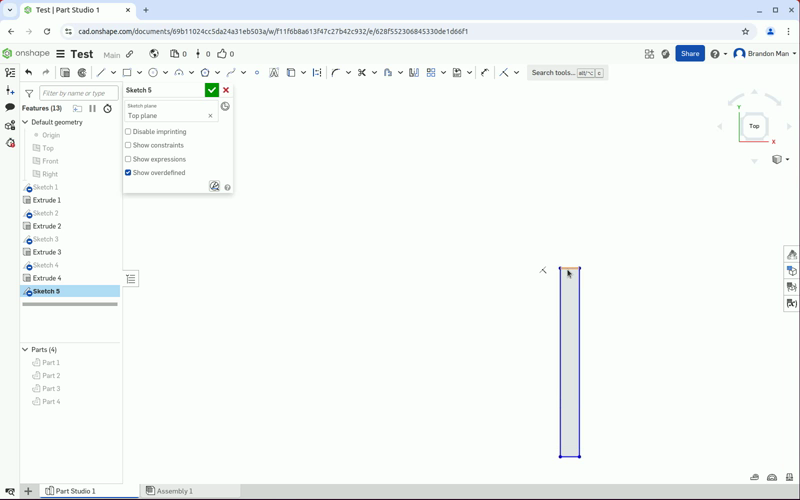
scroll(6)
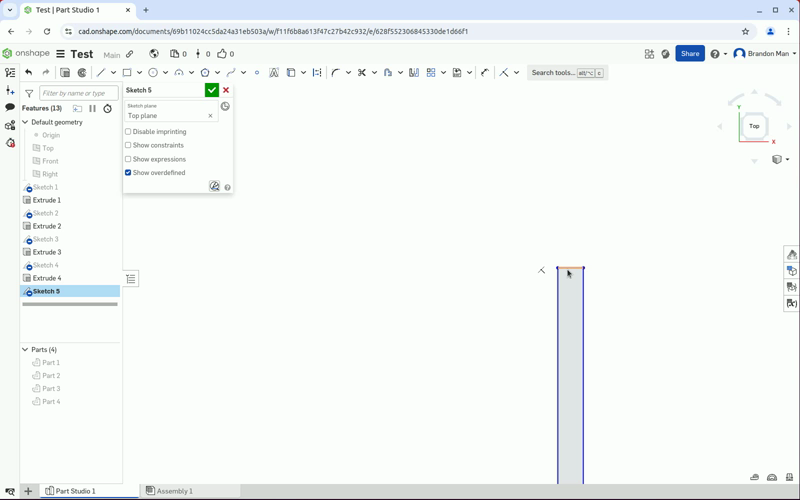
scroll(6)
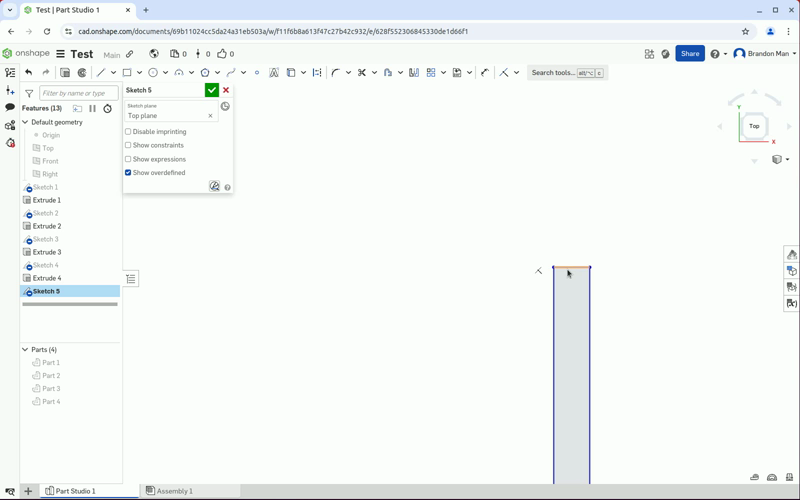
scroll(6)
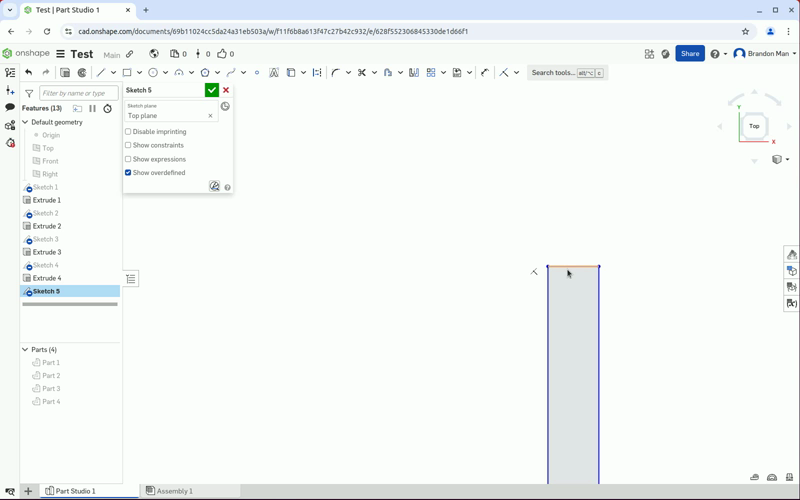
scroll(6)
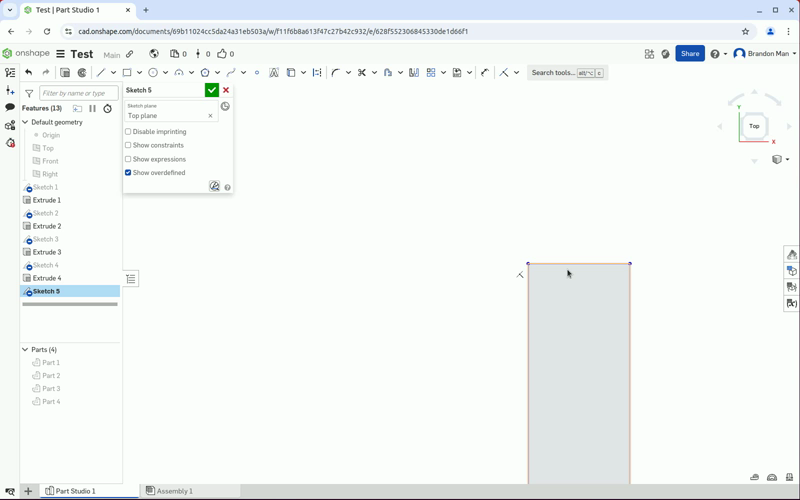
click(567, 269)
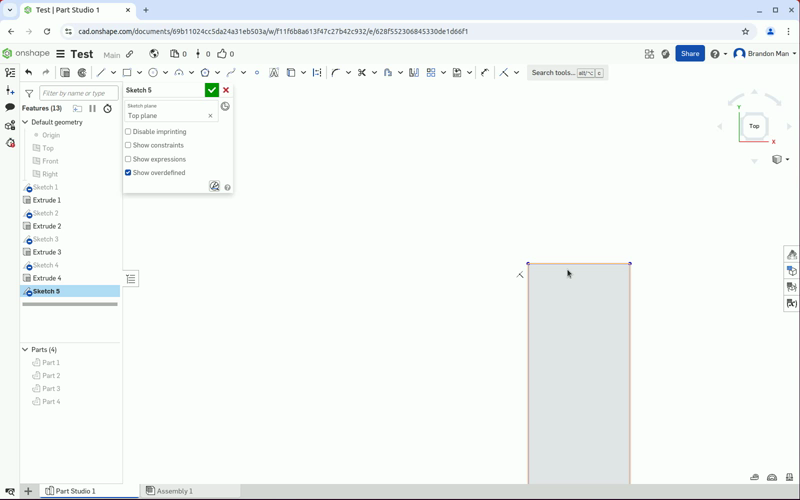
scroll(-6)
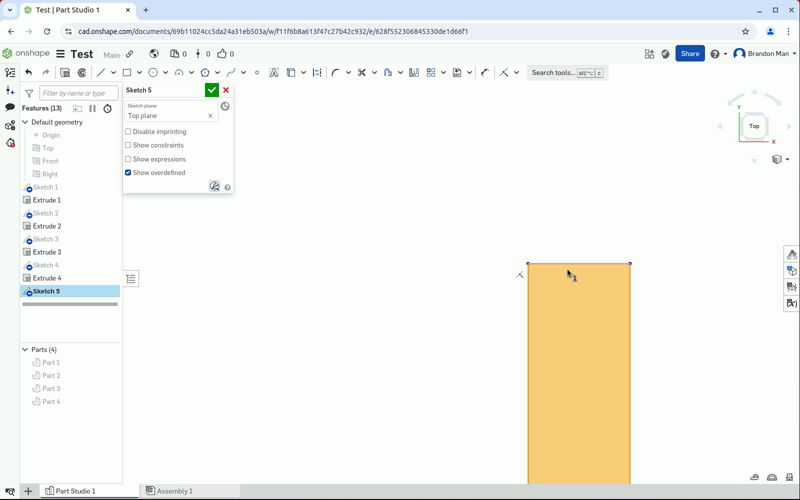
scroll(-6)
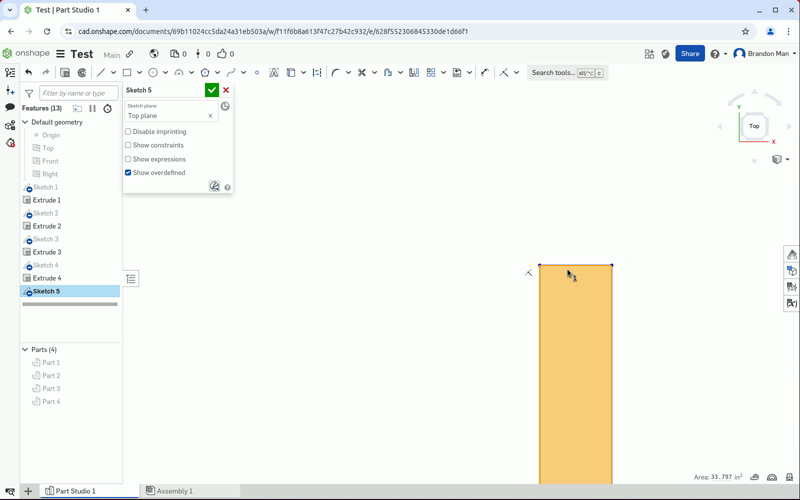
scroll(-6)
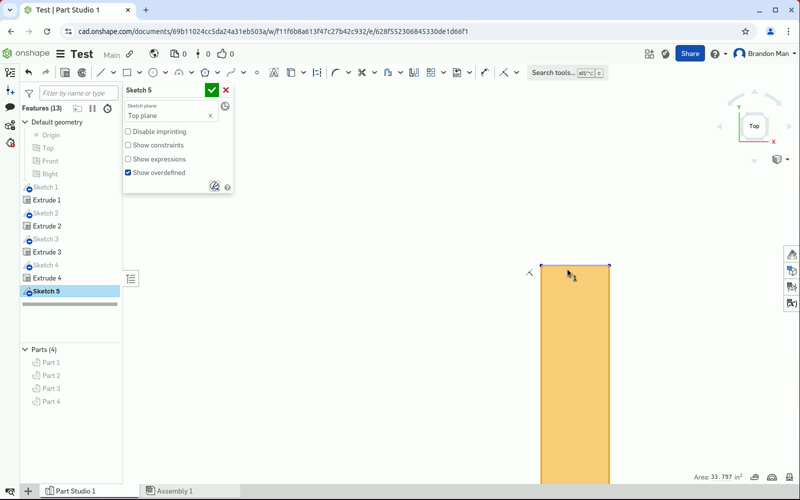
scroll(-6)
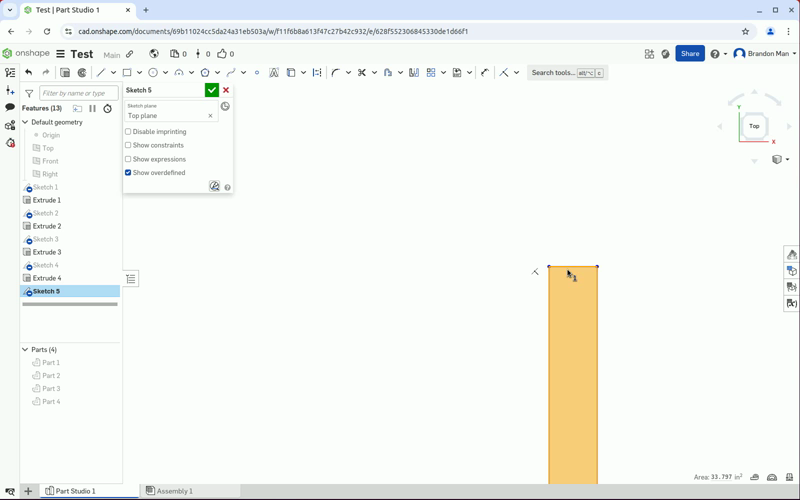
scroll(-6)
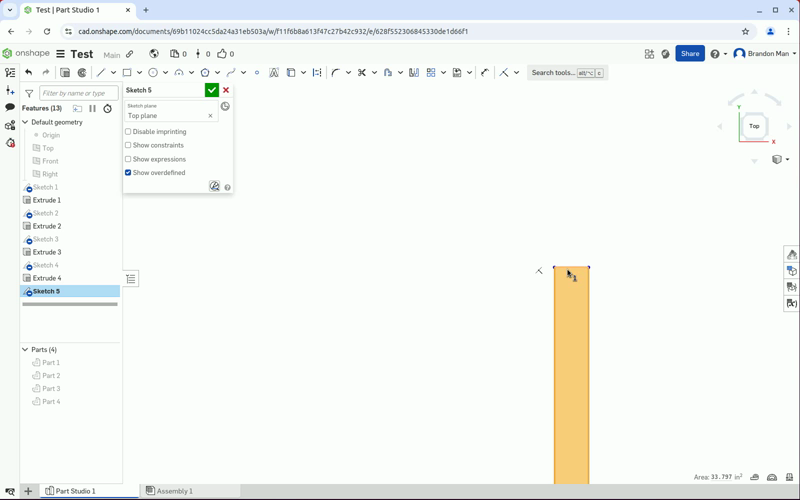
scroll(-6)
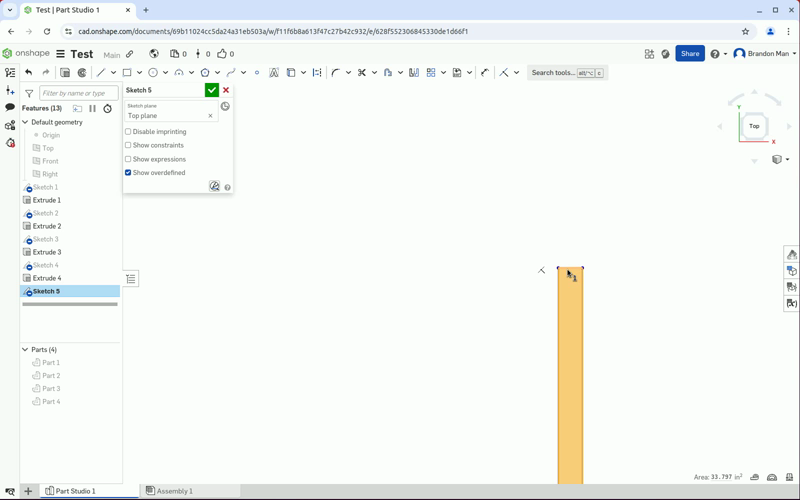
scroll(-6)
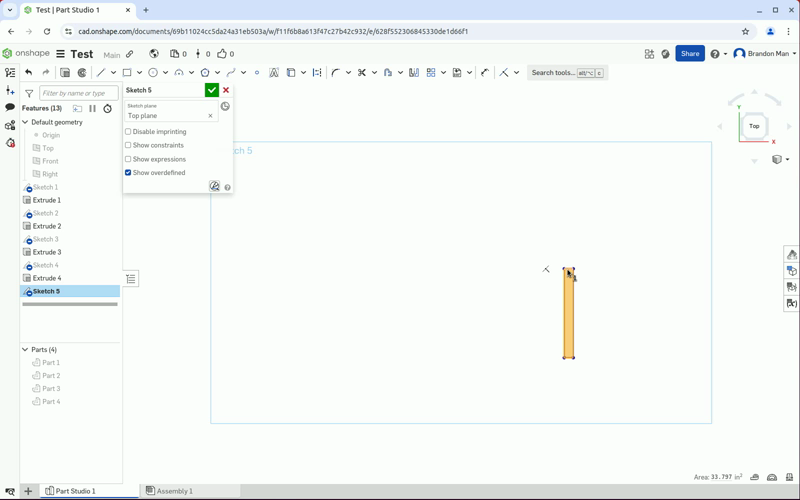
mouse_move(73, 352)
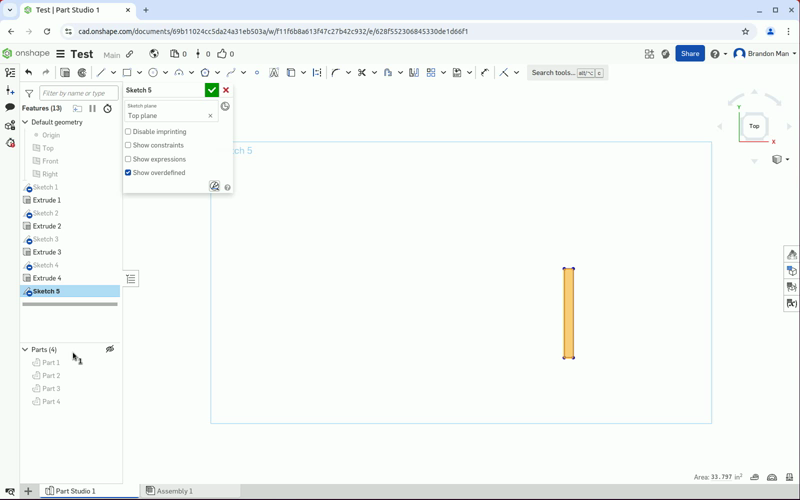
key(shift+y)
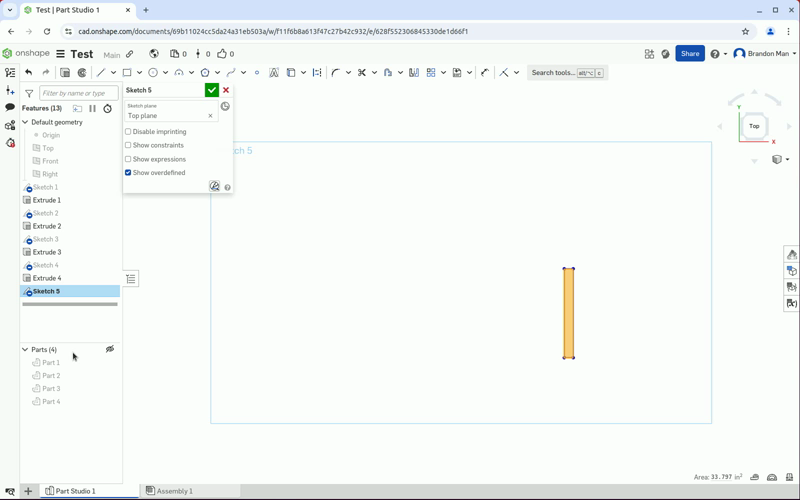
key(shift+e)
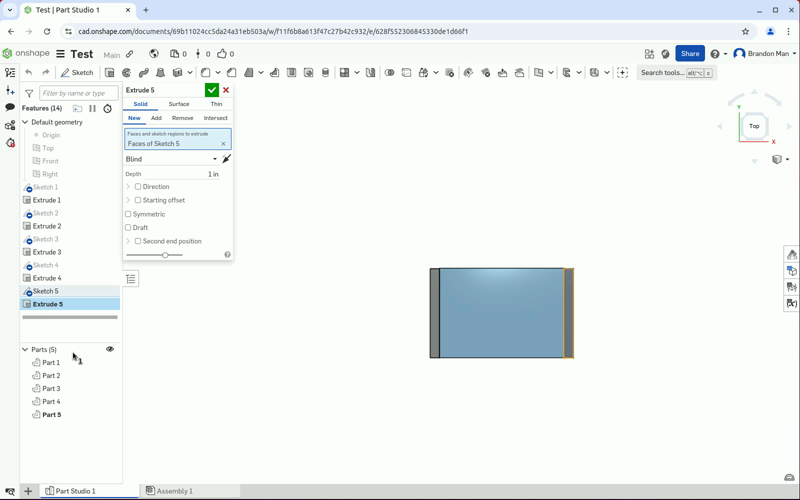
mouse_move(143, 106)
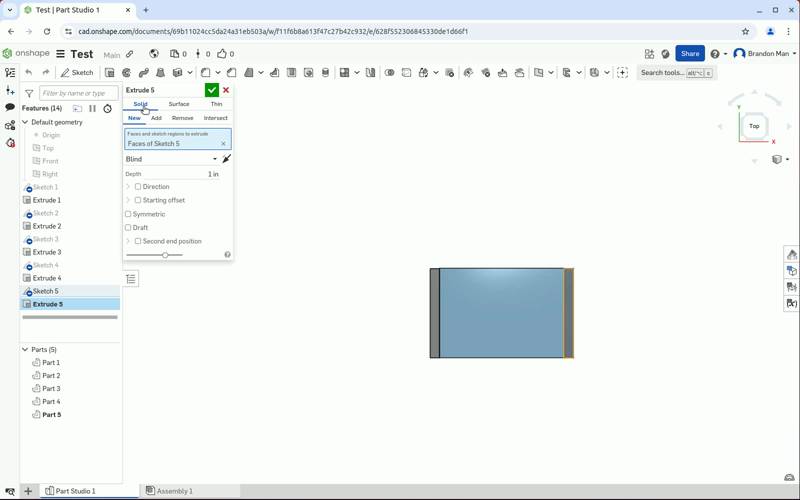
click(143, 106)
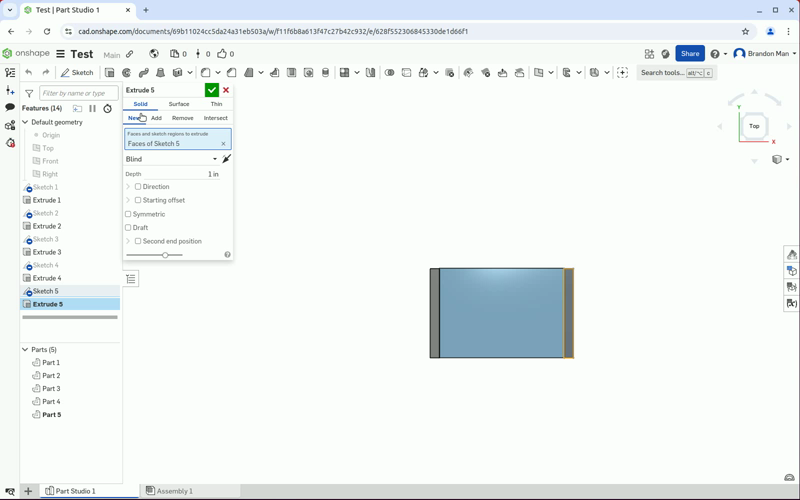
mouse_move(137, 120)
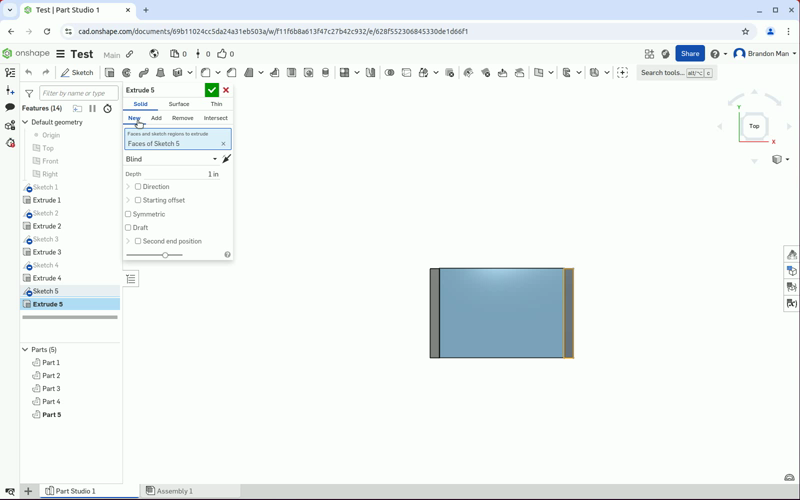
click(137, 120)
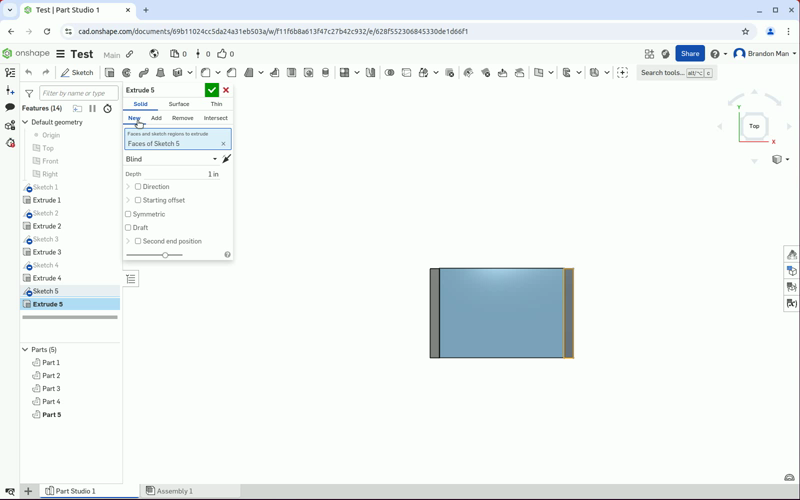
key(tab, 4)
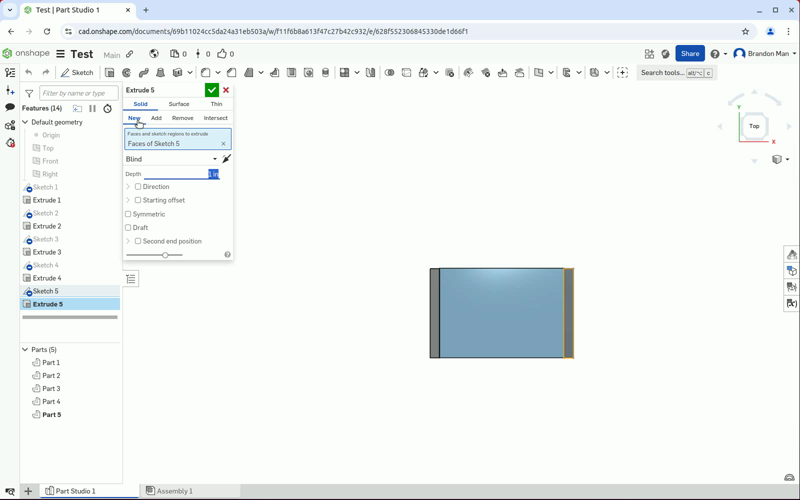
text(-18.294)
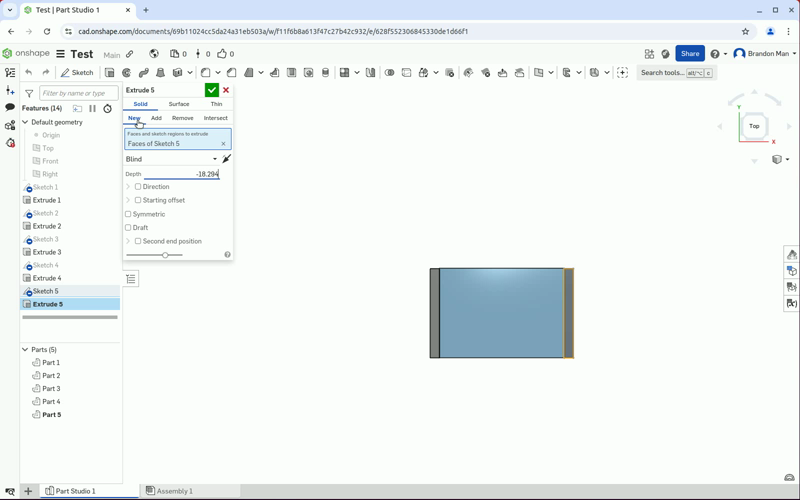
key(enter)
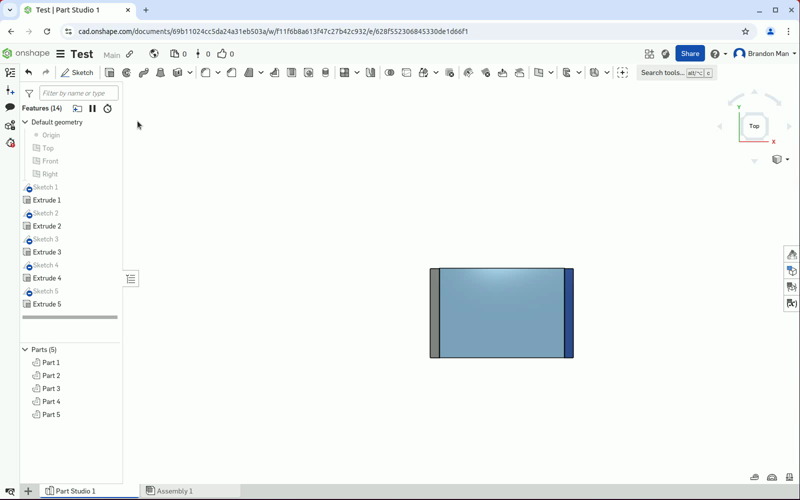
key(shift+h)
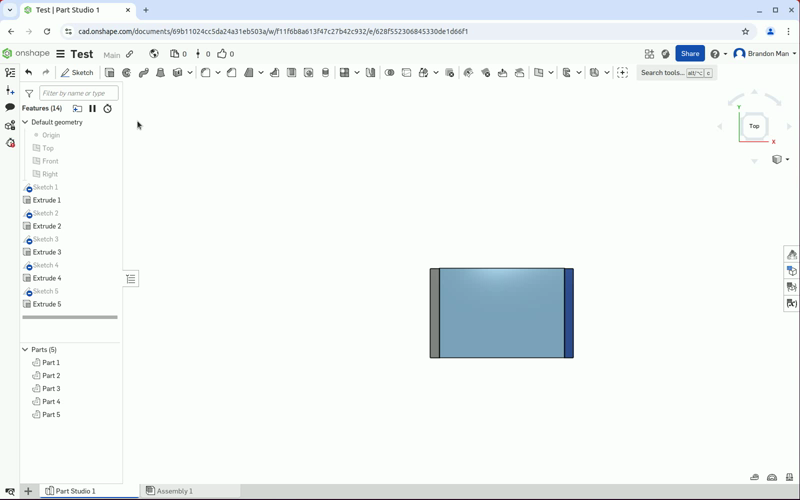
key(shift+h)
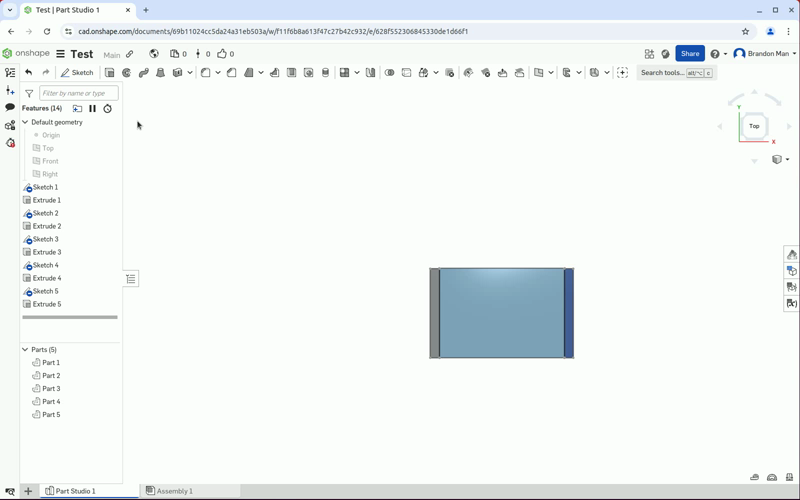
key(shift+7)
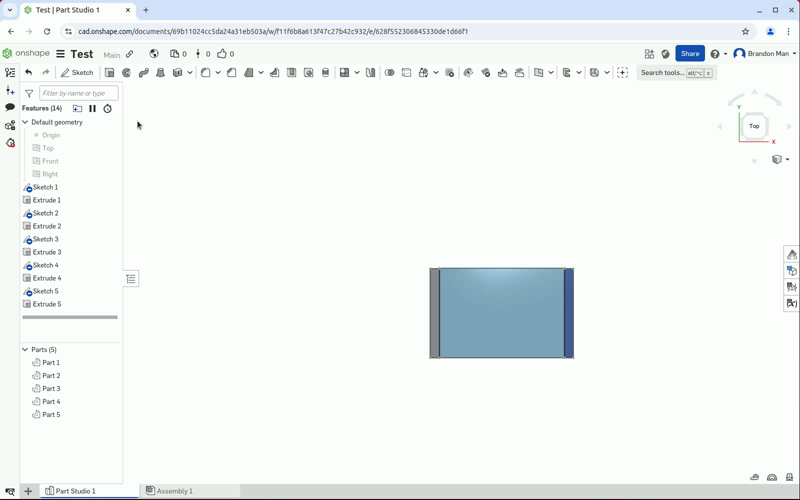
key(up, 3)
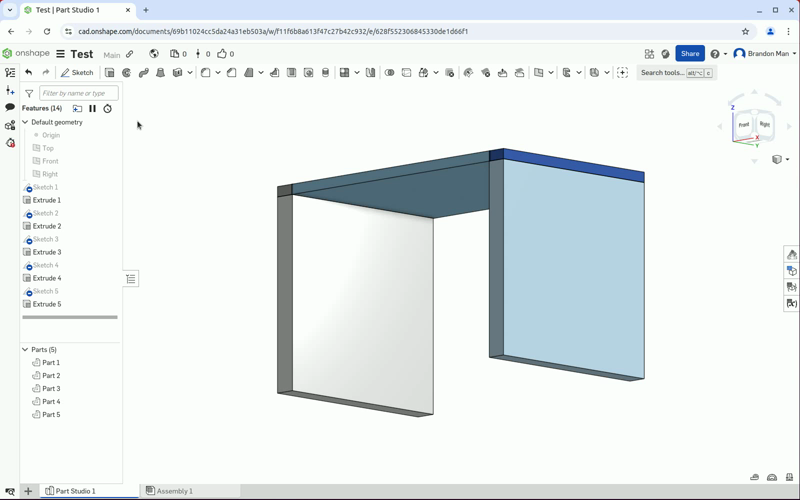
key(left, 3)
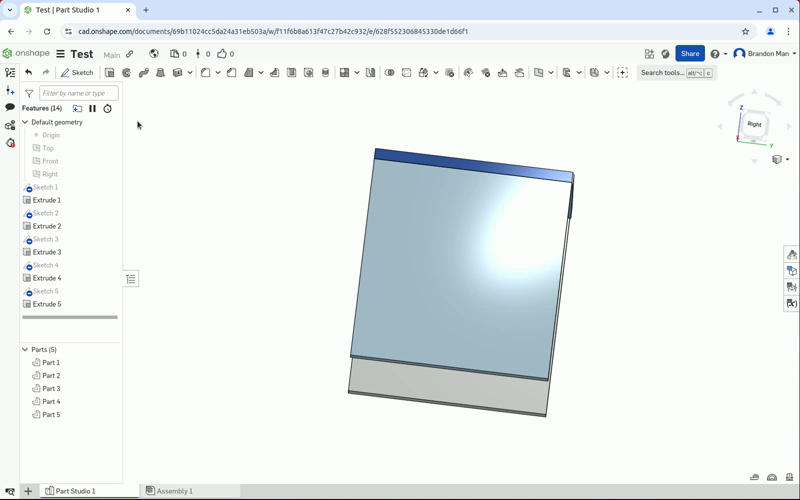
key(right, 3)
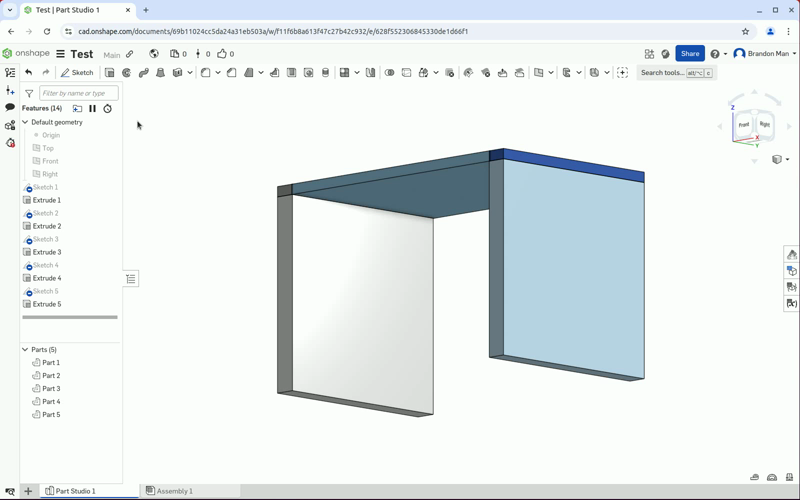
key(down, 3)
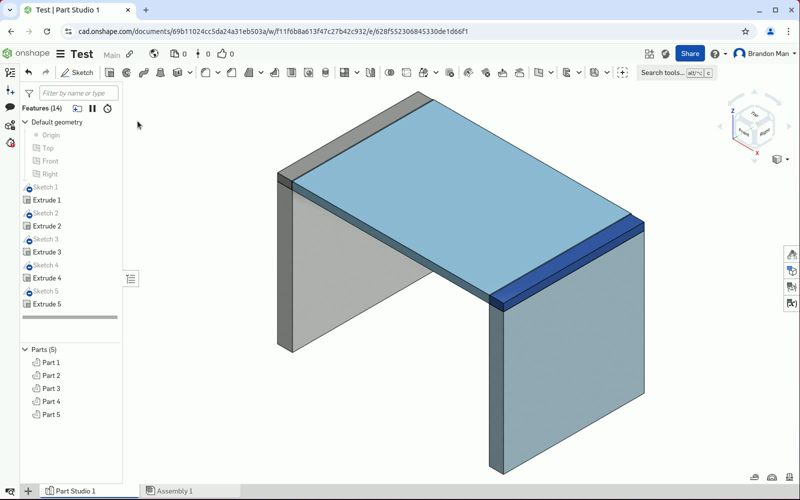
mouse_move(73, 189)
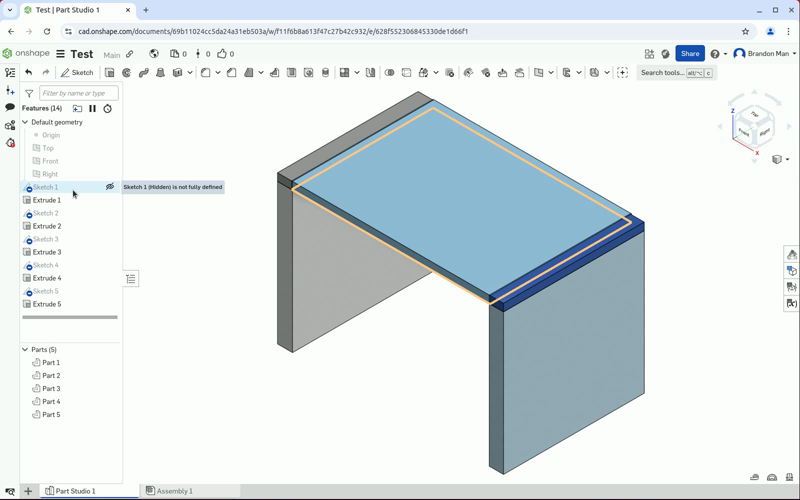
click(73, 189)